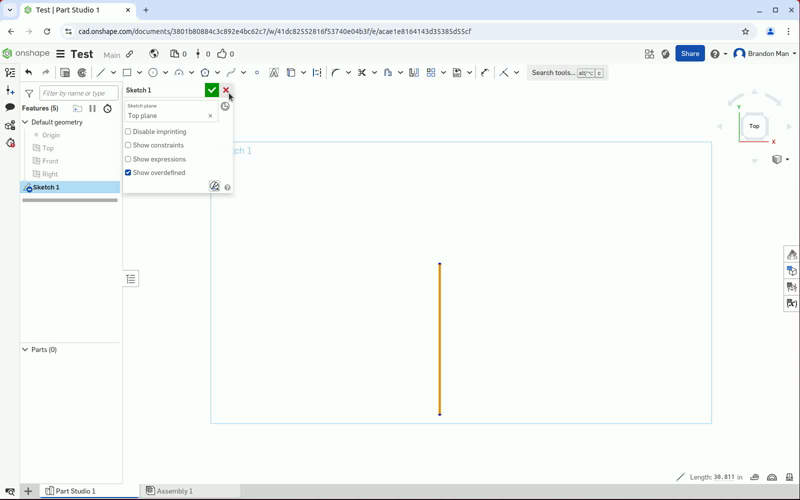
key(shift+h)
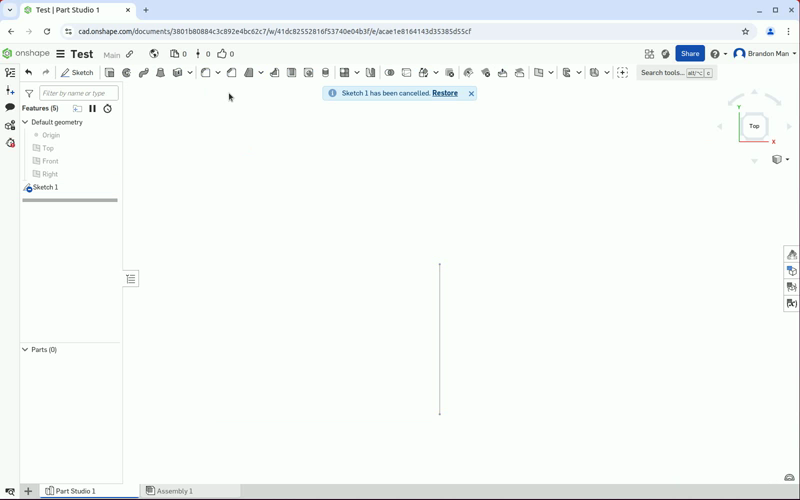
key(shift+s)
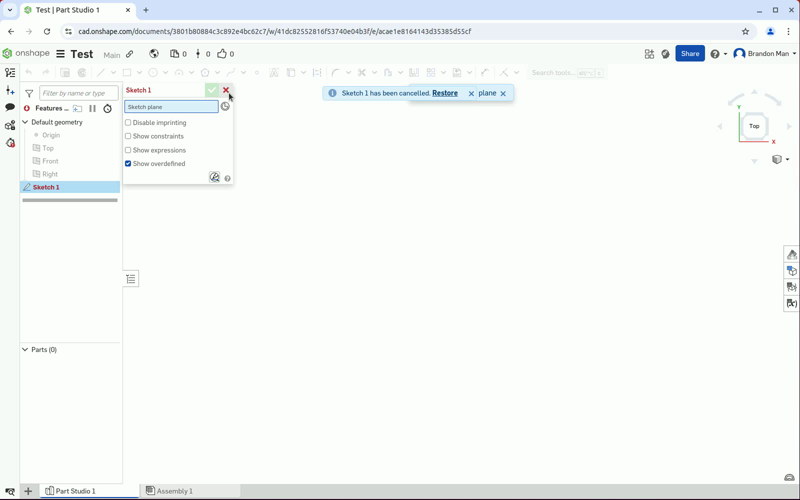
mouse_move(73, 150)
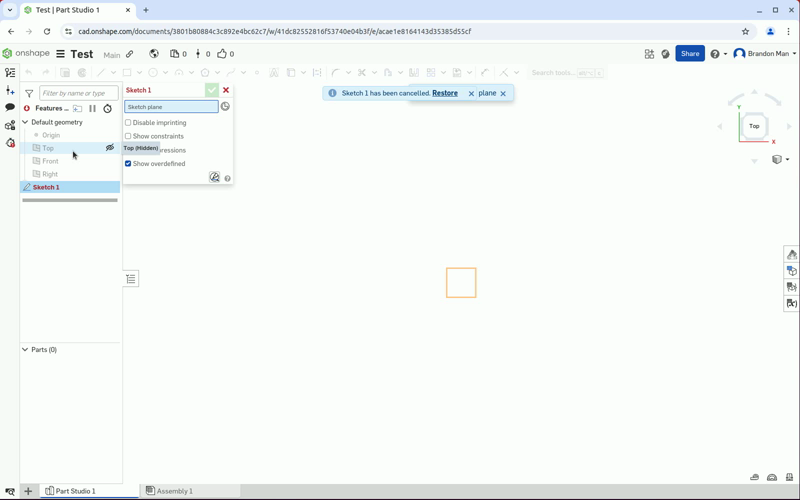
click(73, 150)
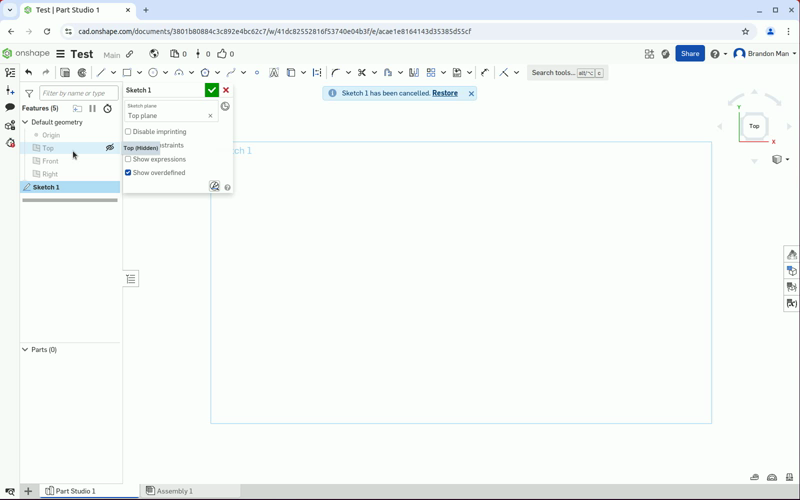
mouse_move(73, 352)
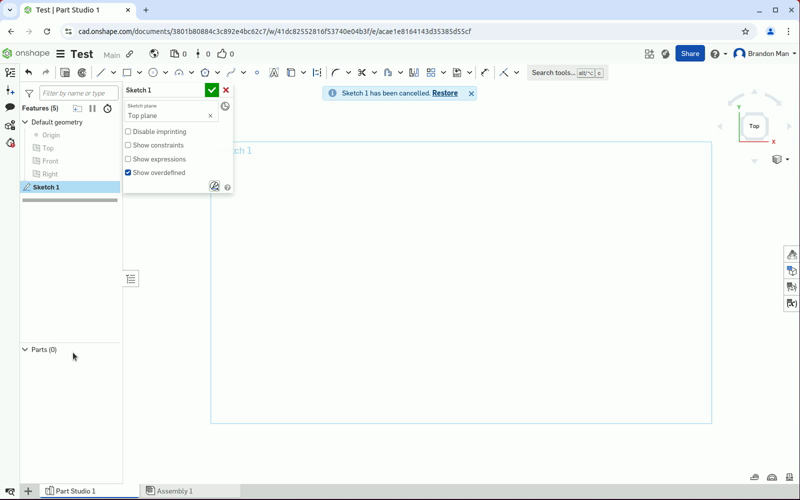
key(y)
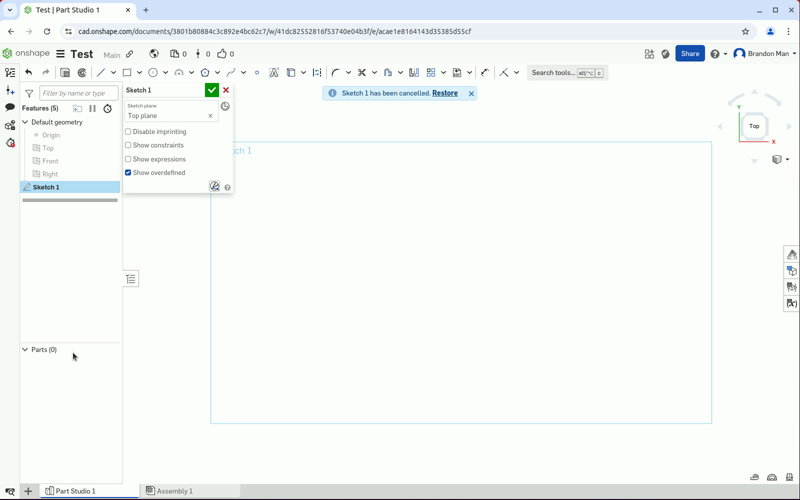
key(l)
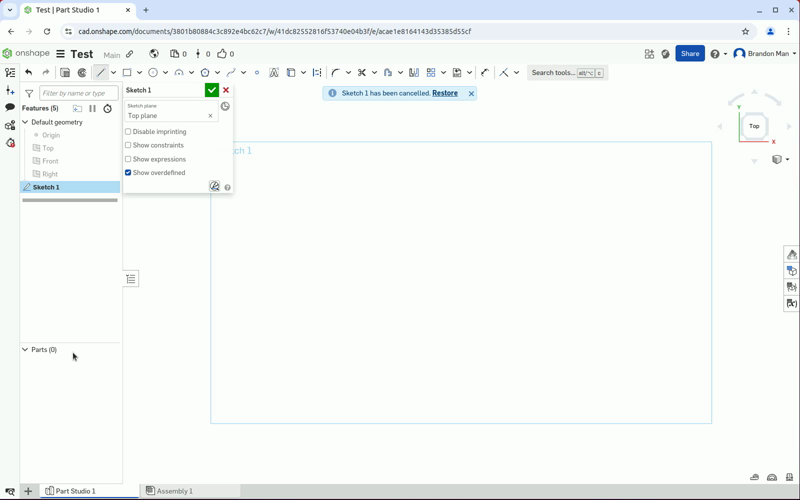
key_down(shift)
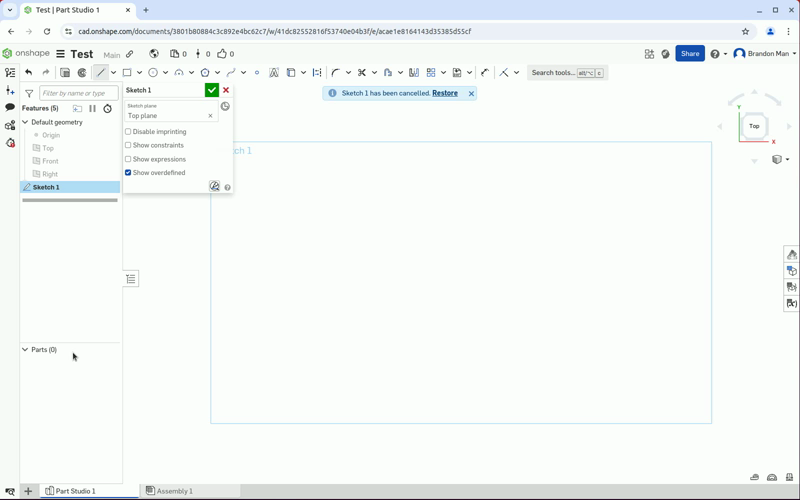
mouse_move(479, 282)
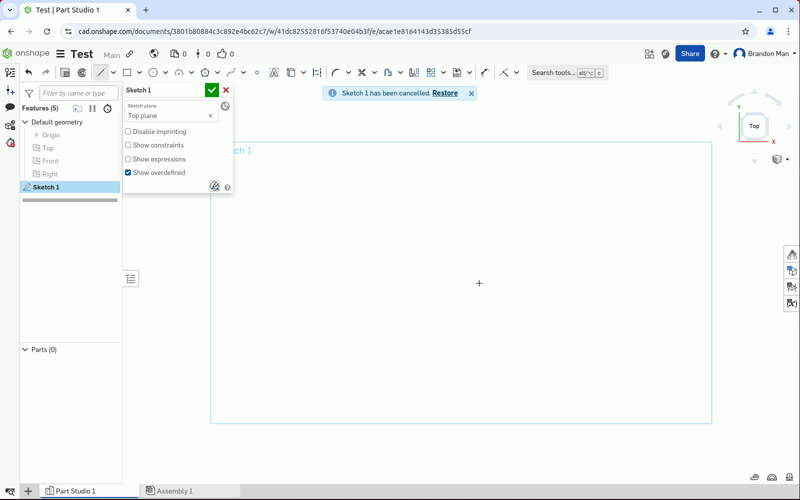
click(479, 282)
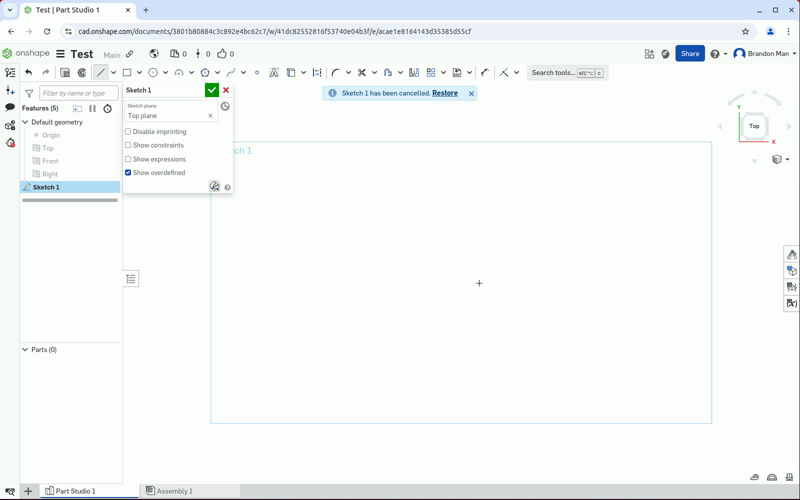
key_up(shift)
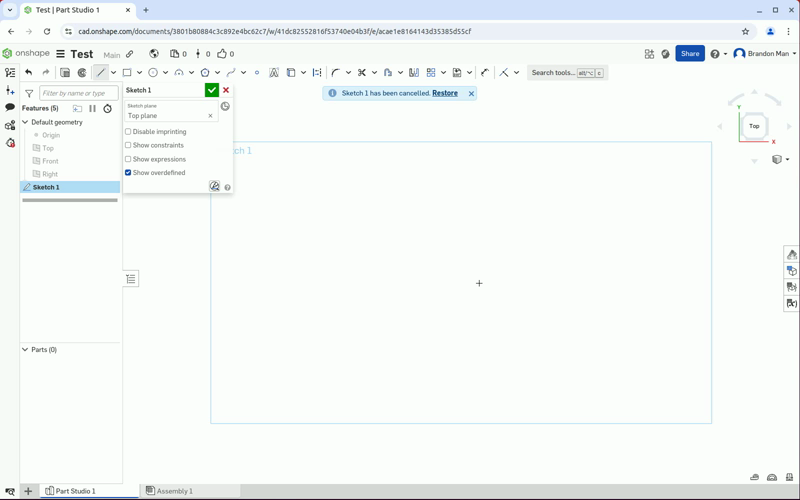
key_down(shift)
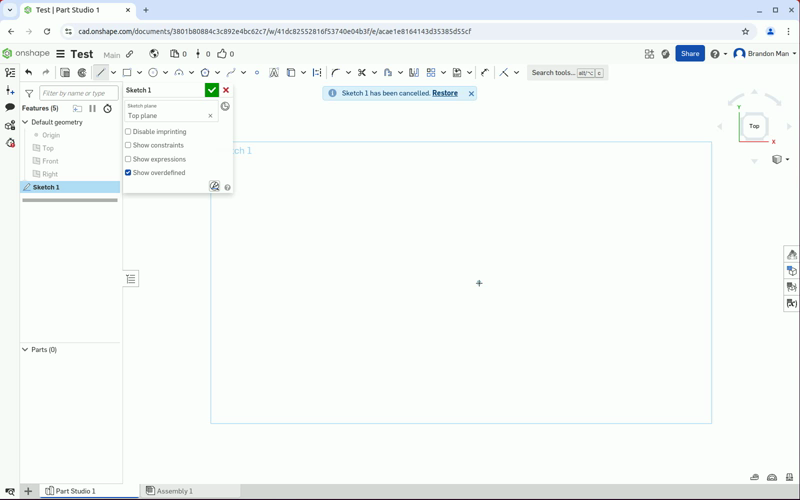
mouse_move(554, 282)
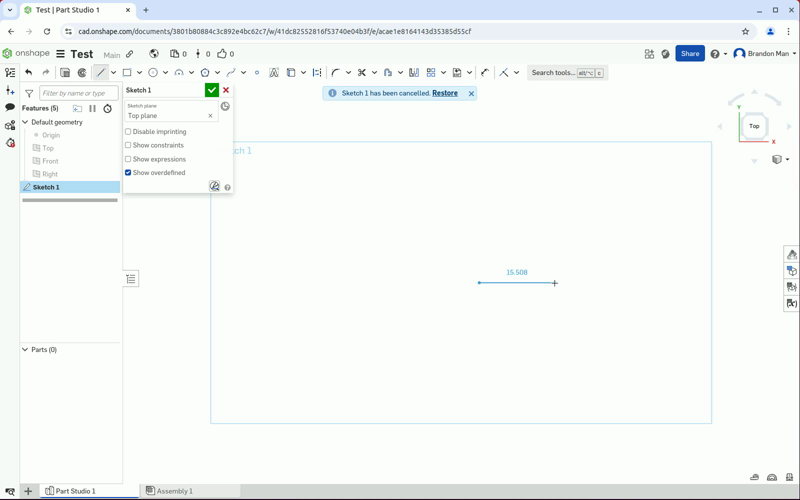
click(554, 282)
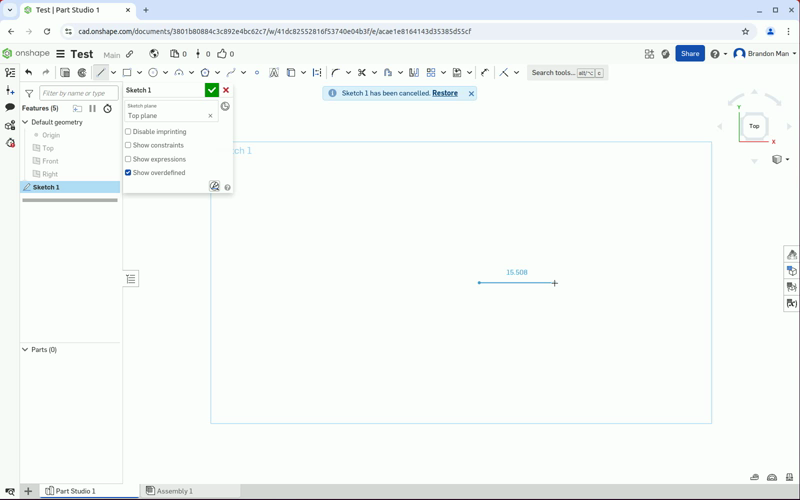
key_up(shift)
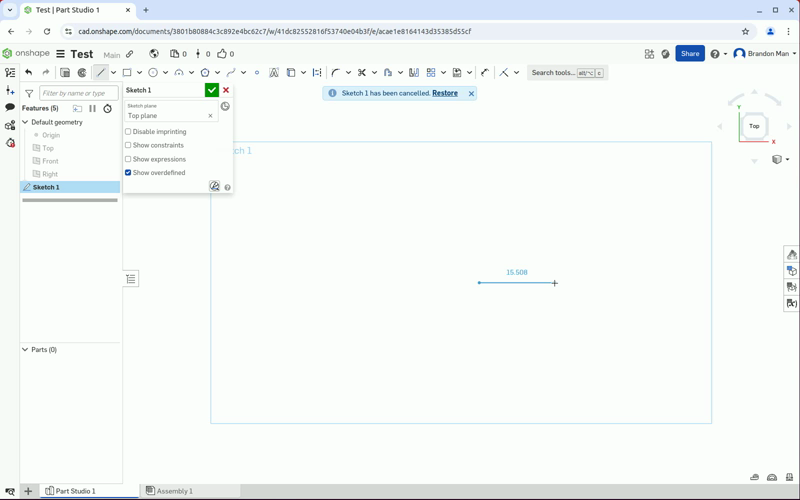
key(esc)
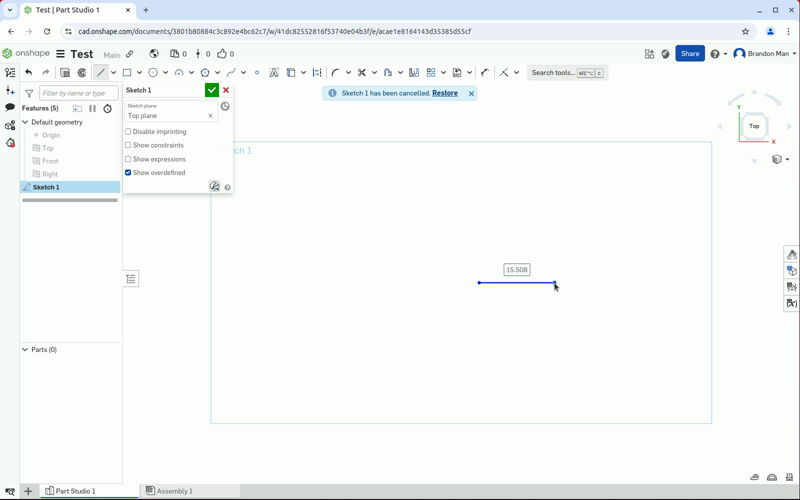
key(a)
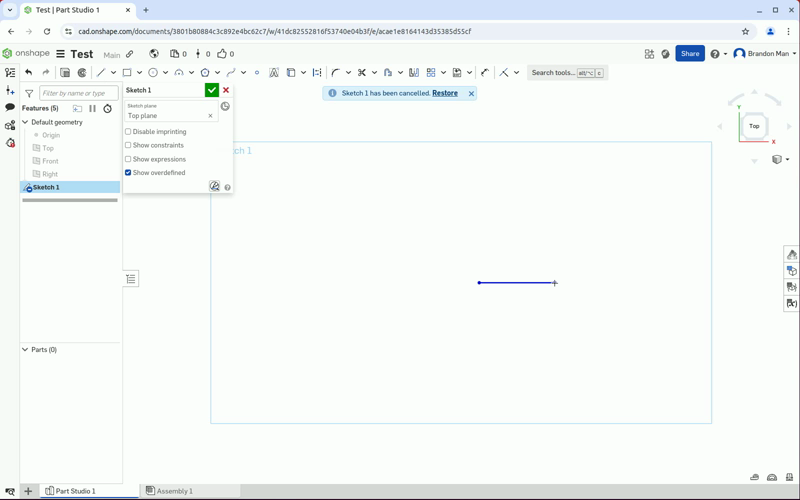
mouse_move(554, 282)
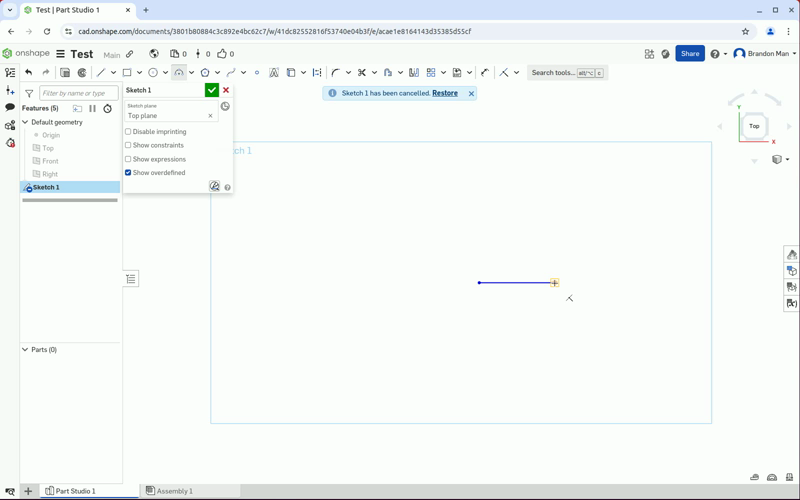
click(554, 282)
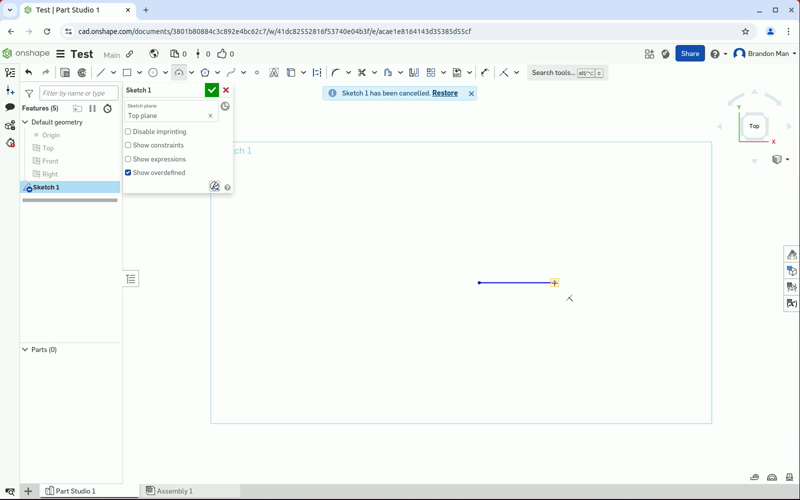
key_down(shift)
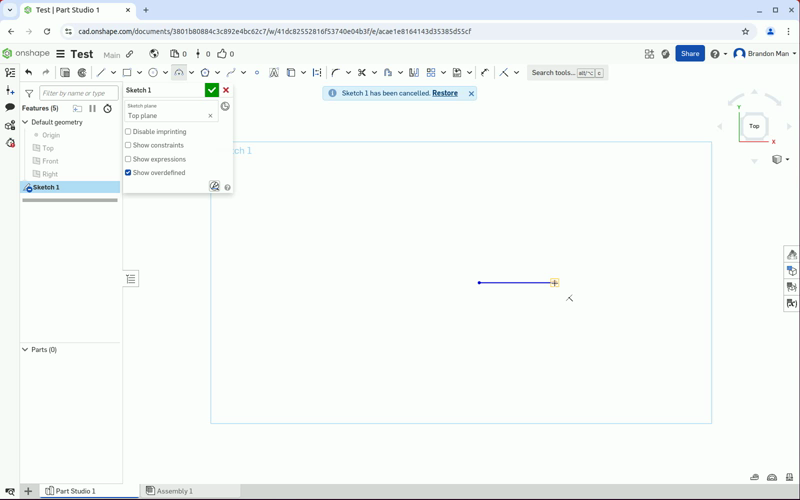
mouse_move(554, 245)
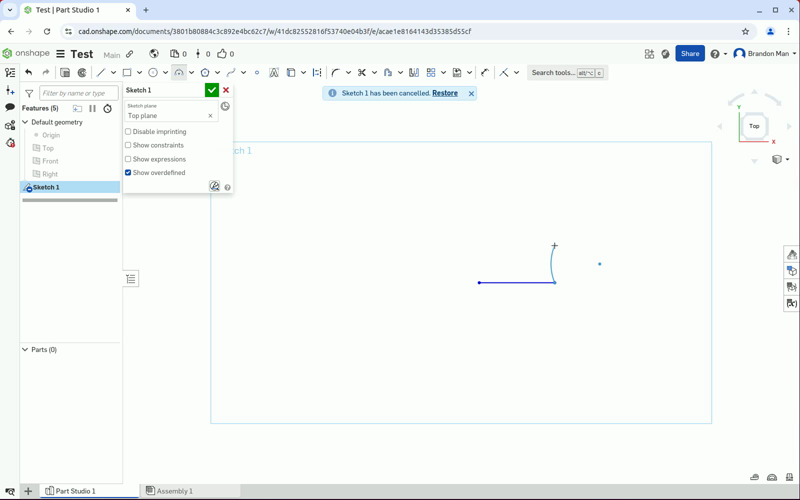
click(554, 245)
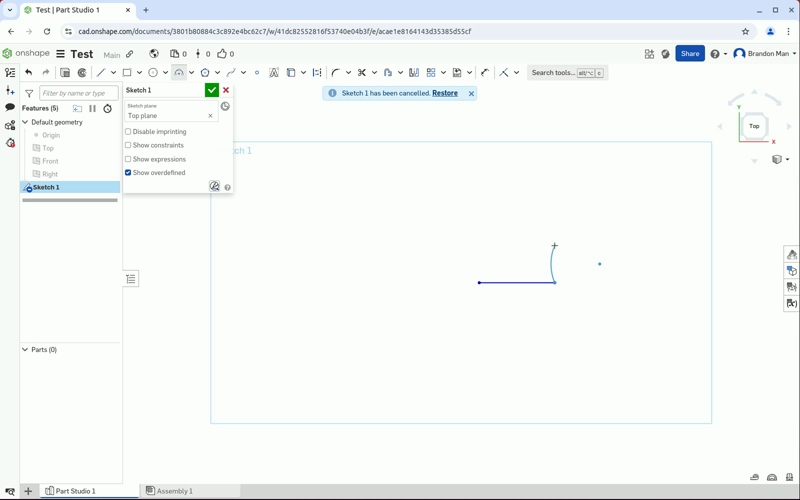
mouse_move(573, 264)
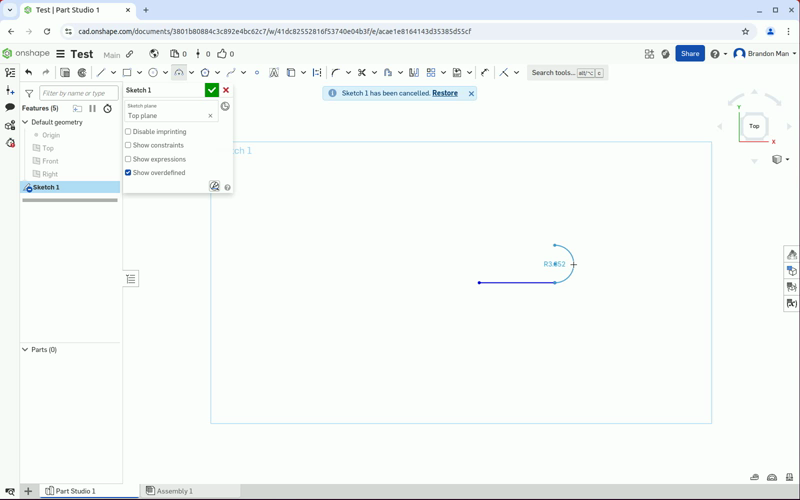
click(573, 264)
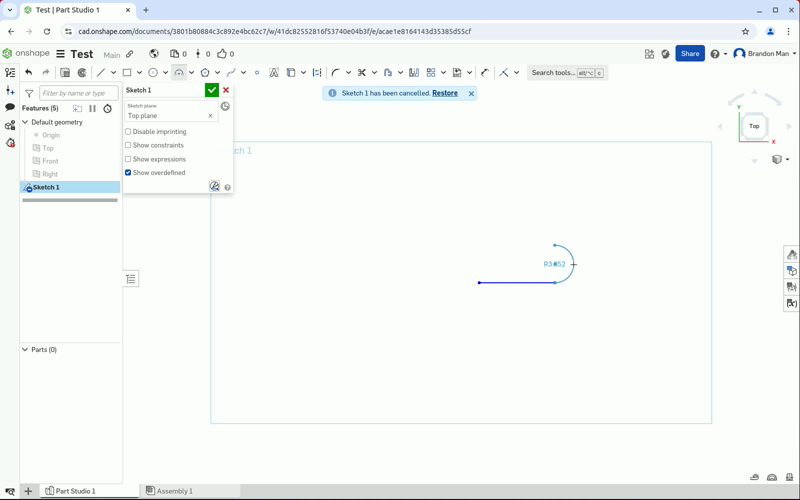
key_up(shift)
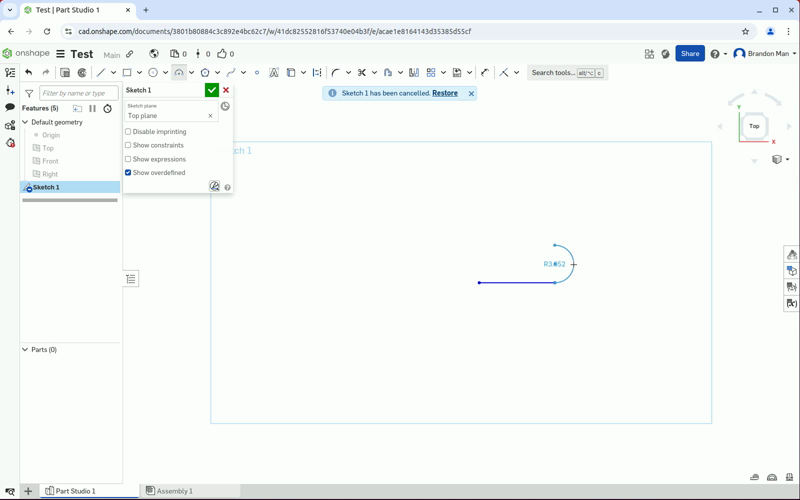
key(esc)
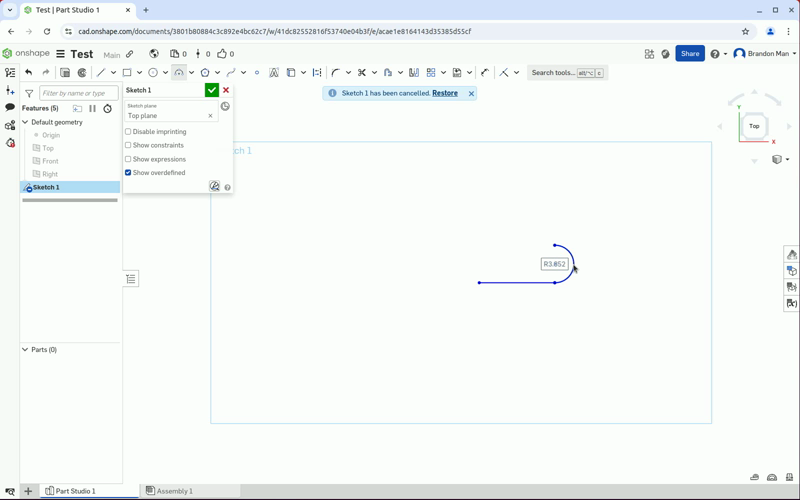
key(l)
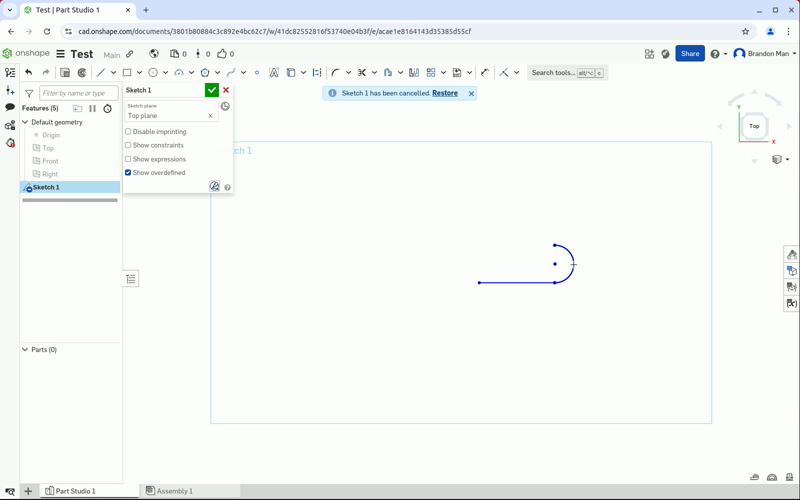
mouse_move(554, 245)
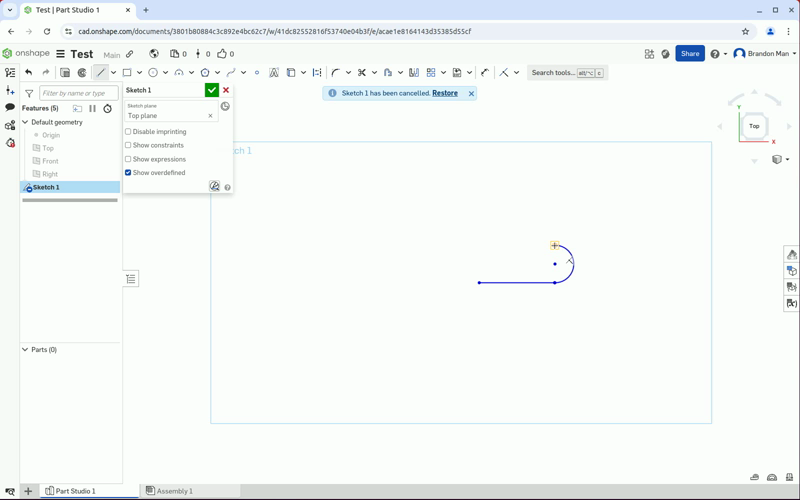
click(554, 245)
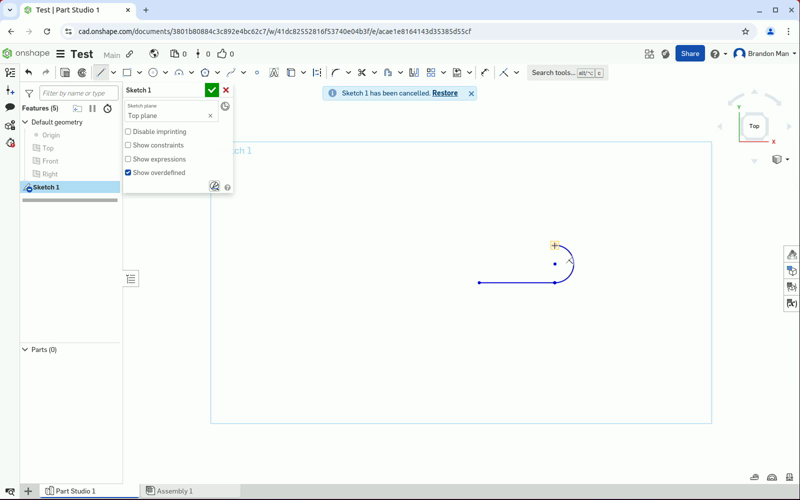
key_down(shift)
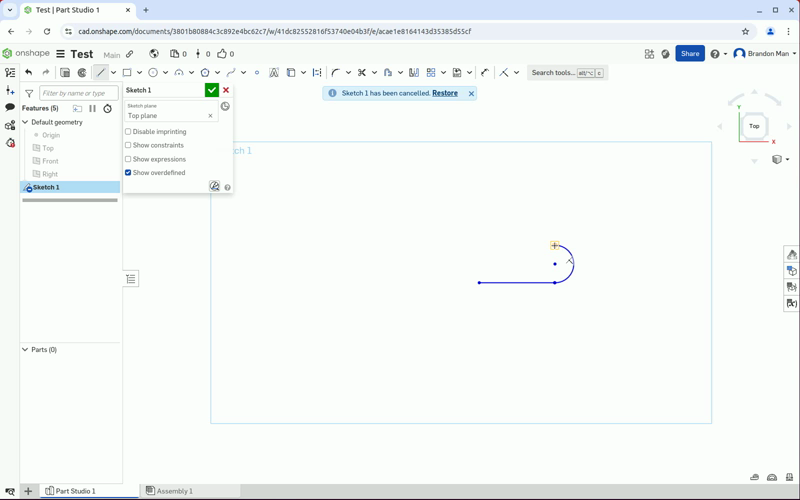
mouse_move(479, 245)
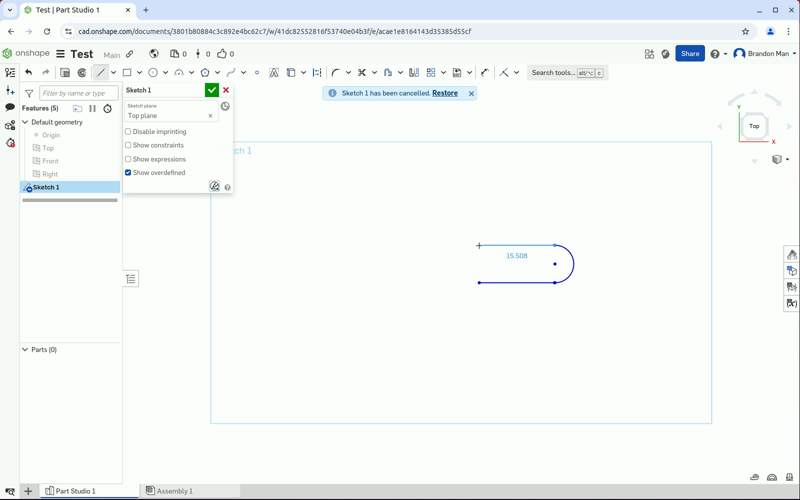
click(479, 245)
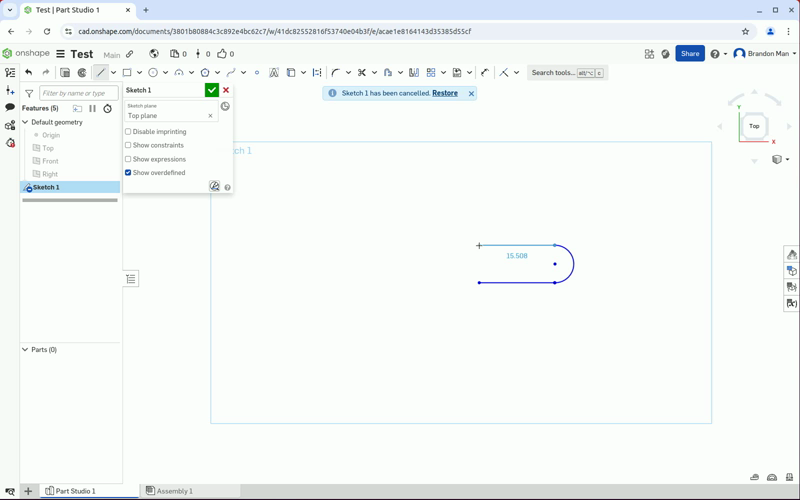
key_up(shift)
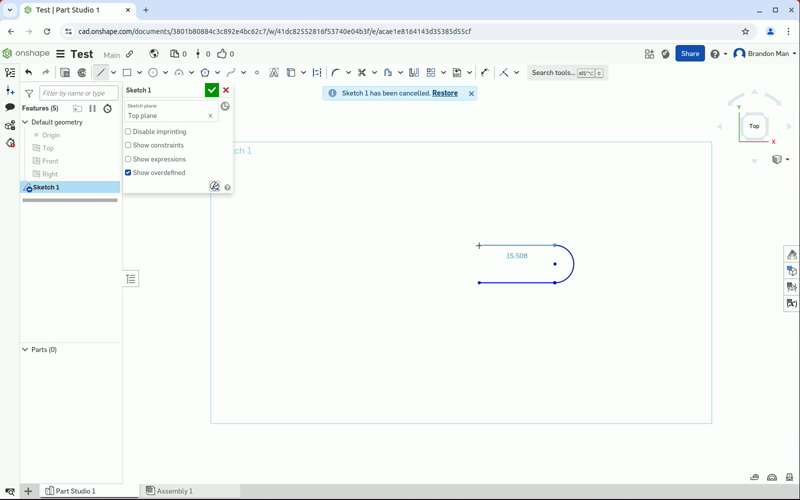
key(esc)
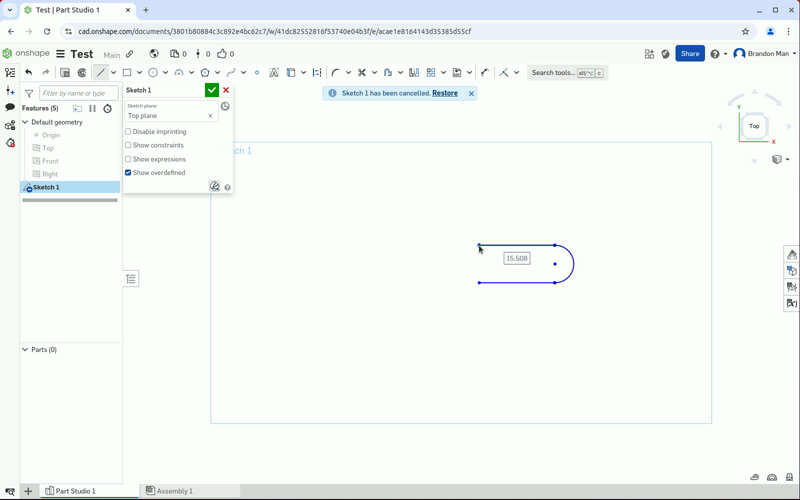
key(a)
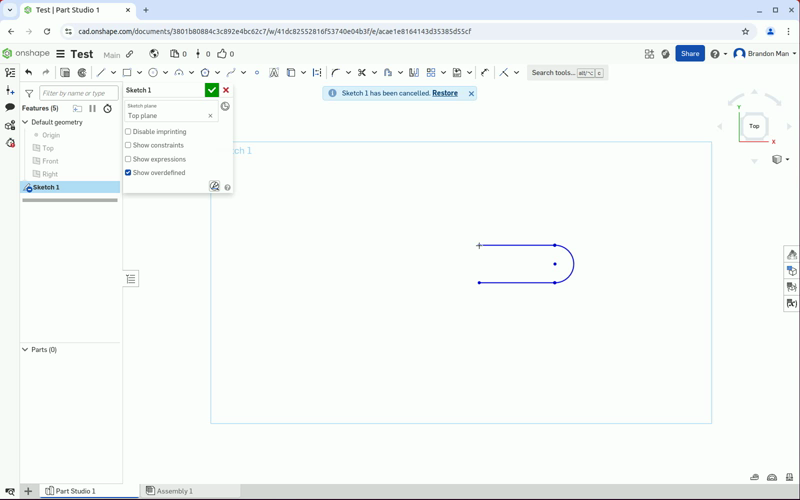
mouse_move(479, 245)
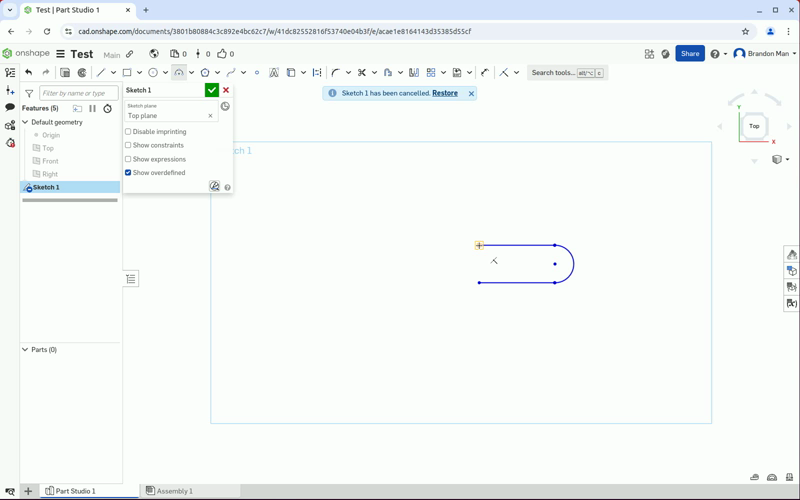
click(479, 245)
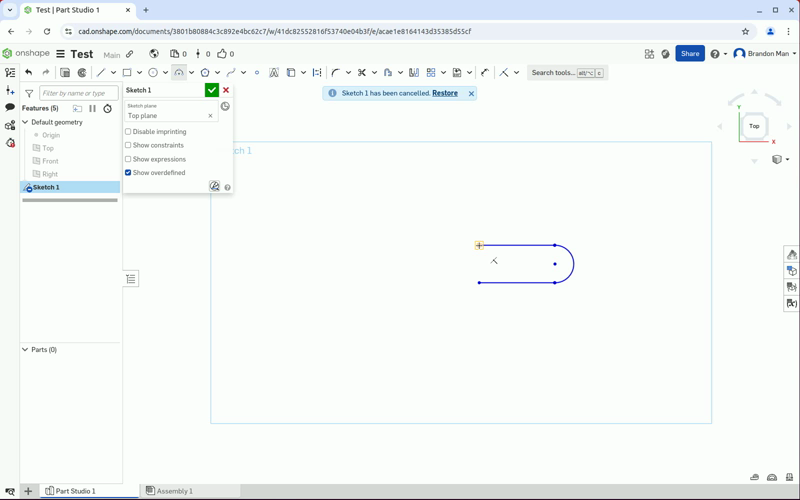
mouse_move(479, 282)
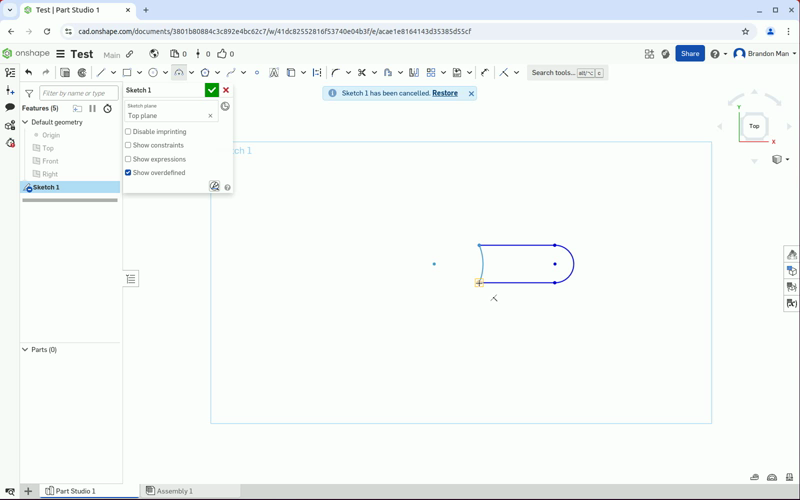
click(479, 282)
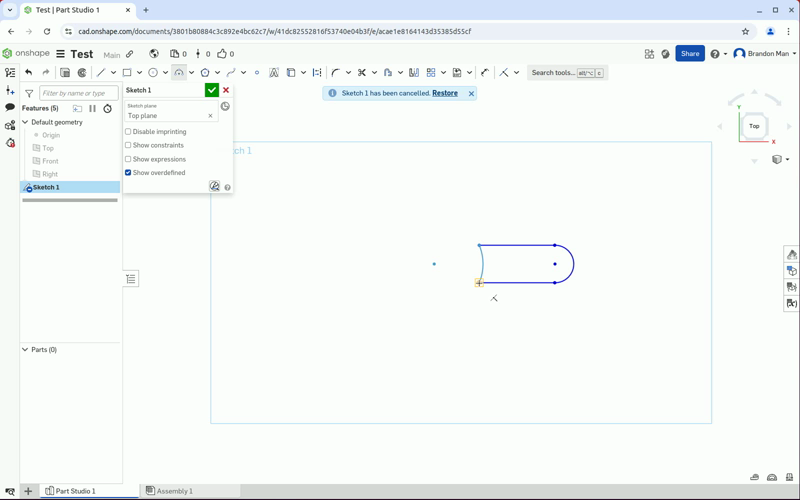
key_down(shift)
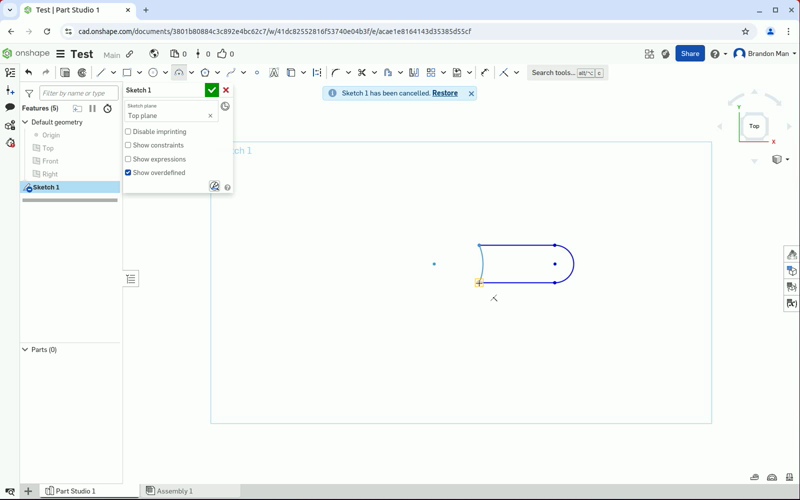
mouse_move(460, 264)
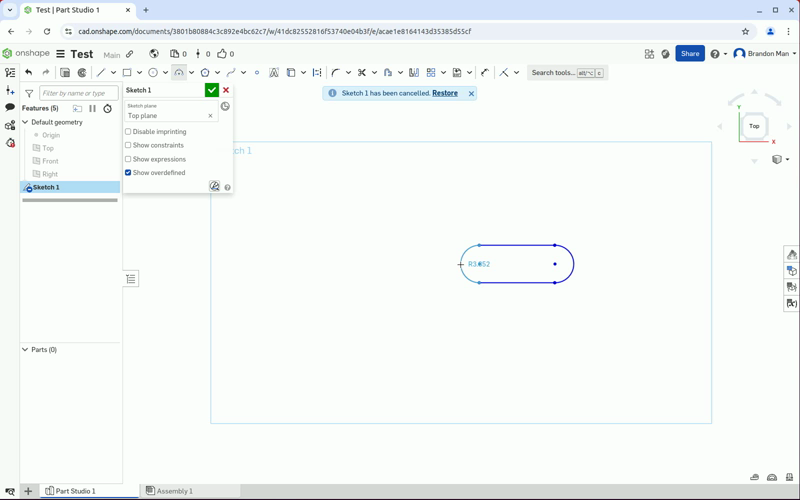
click(460, 264)
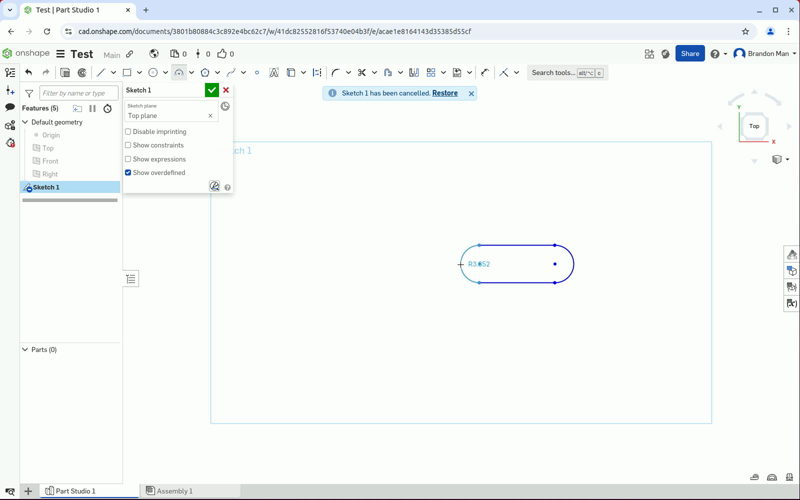
key_up(shift)
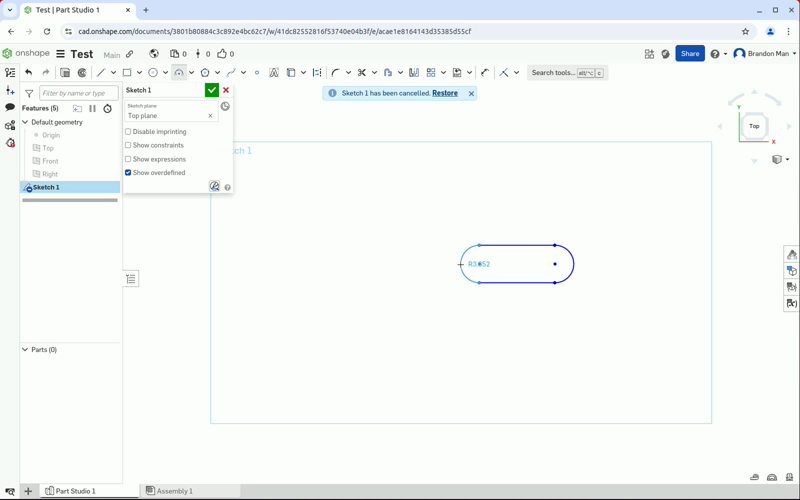
key(esc)
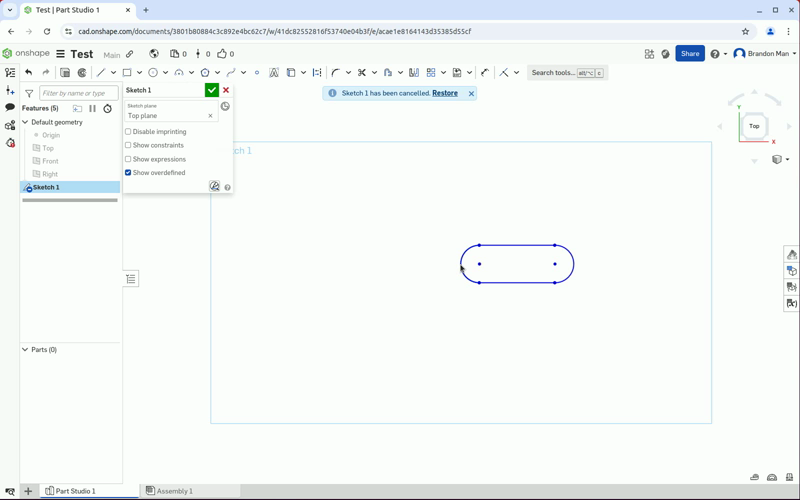
mouse_move(518, 254)
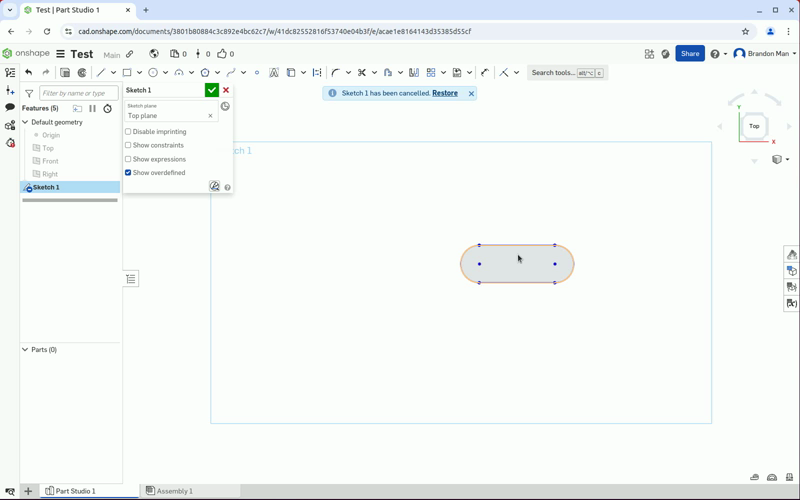
click(518, 254)
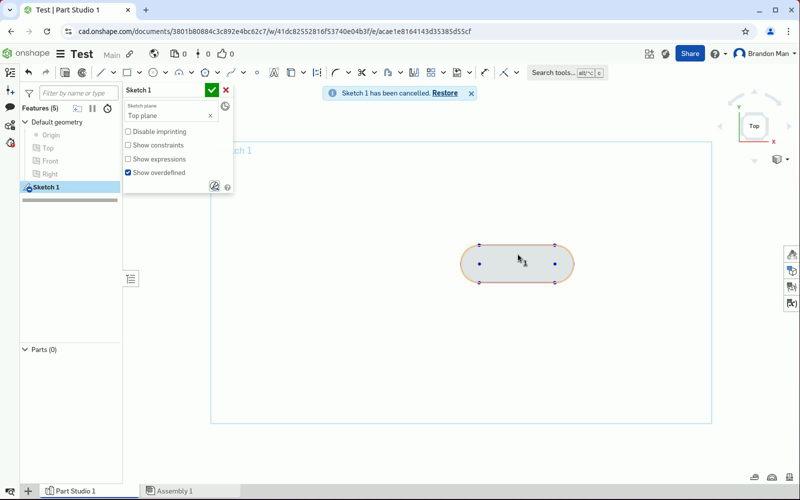
mouse_move(73, 352)
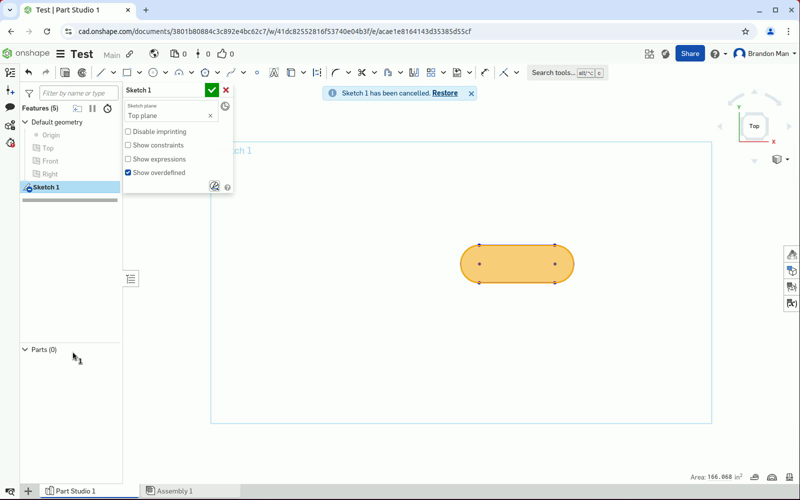
key(shift+y)
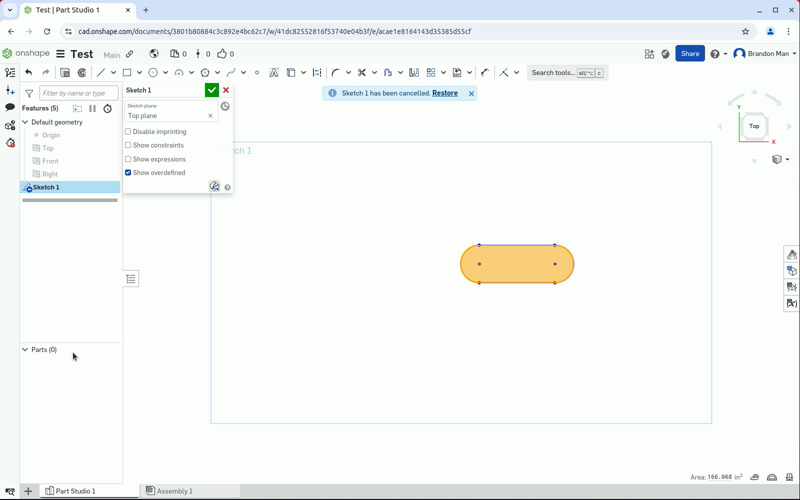
key(shift+e)
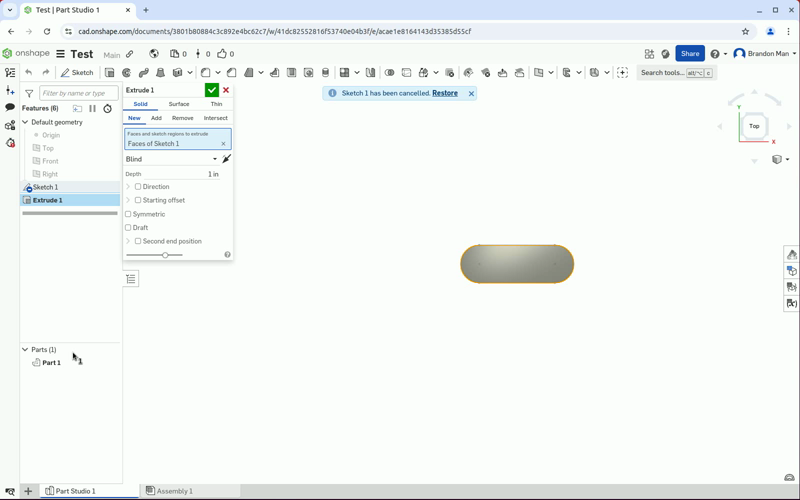
mouse_move(143, 106)
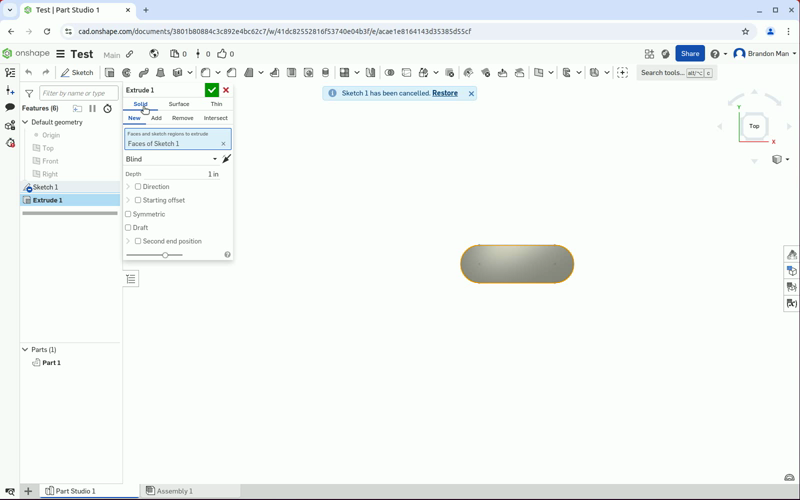
click(143, 106)
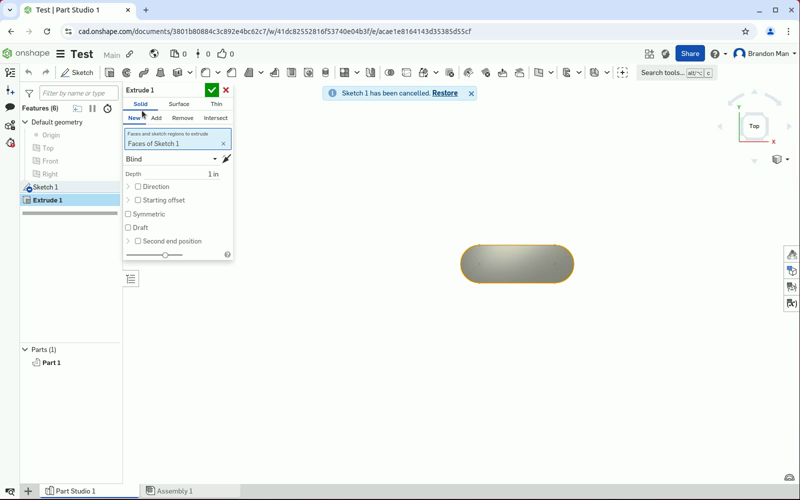
mouse_move(137, 120)
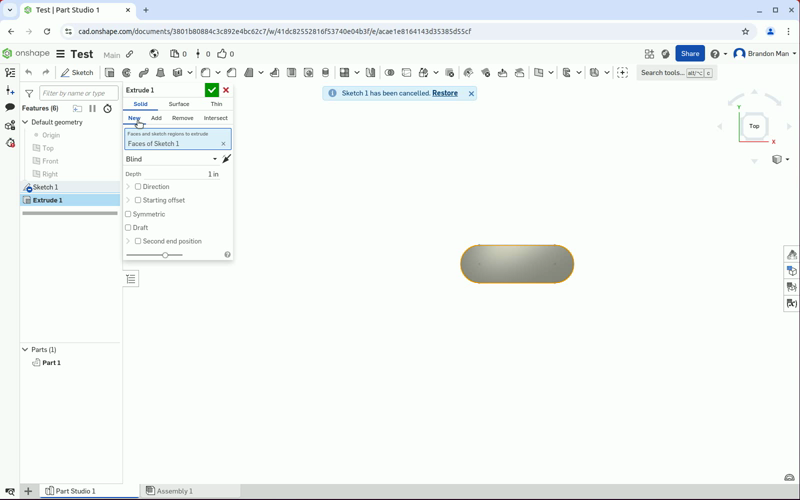
click(137, 120)
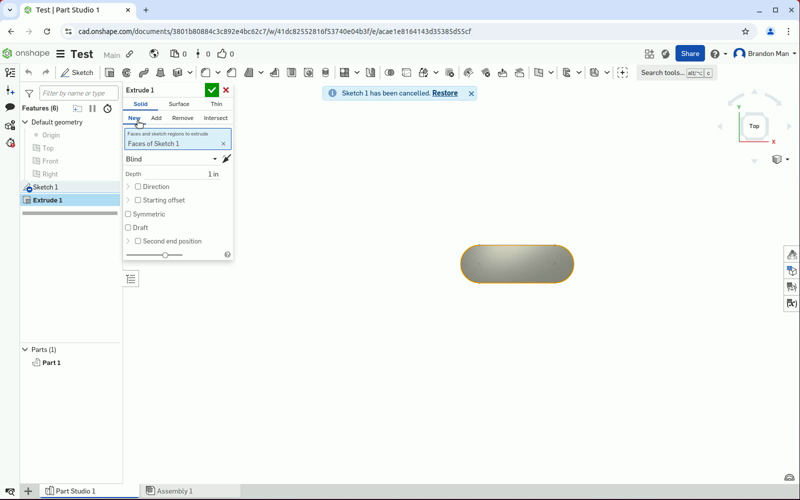
key(tab, 4)
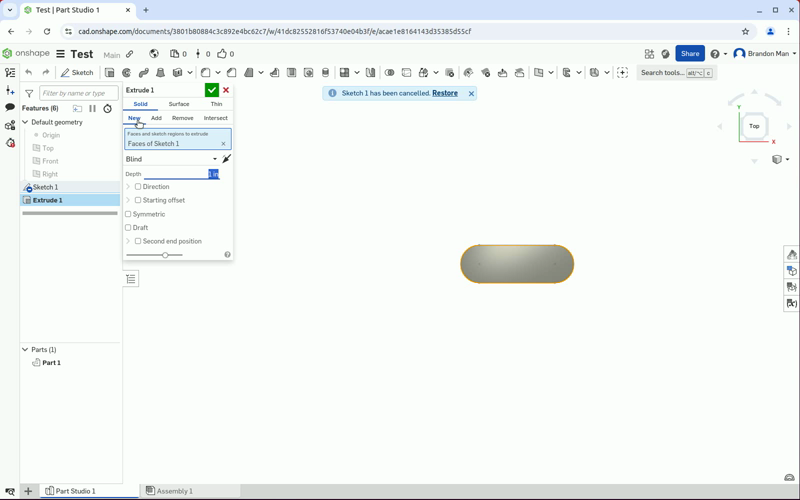
text(1.204)
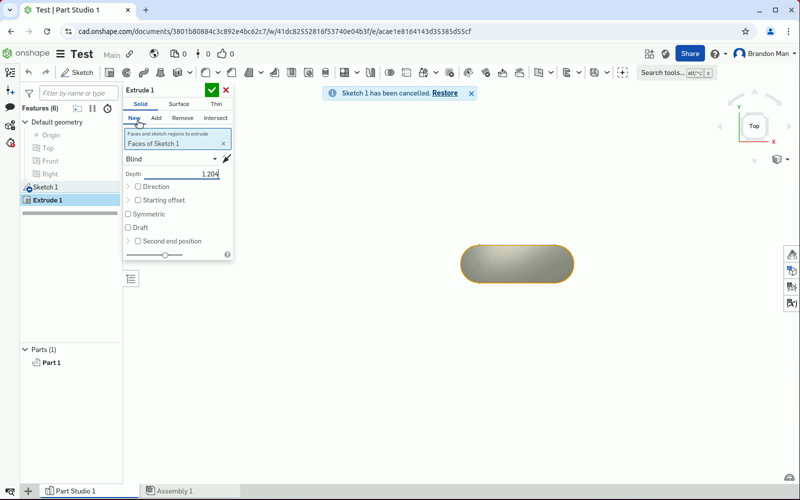
key(enter)
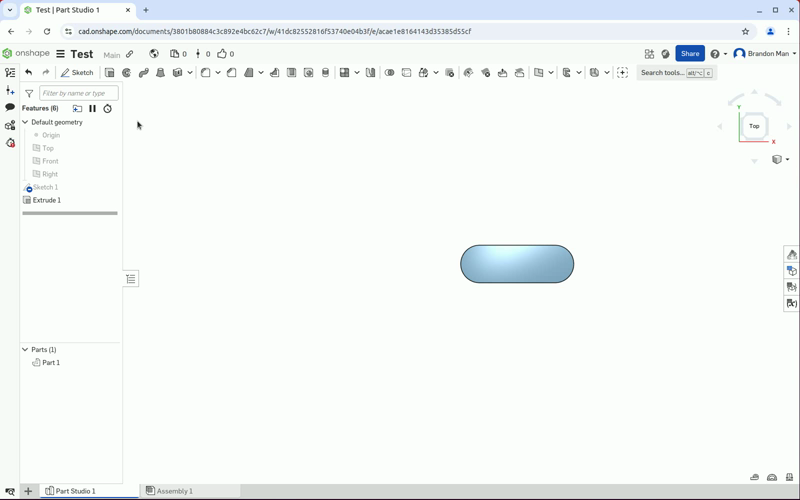
key(shift+h)
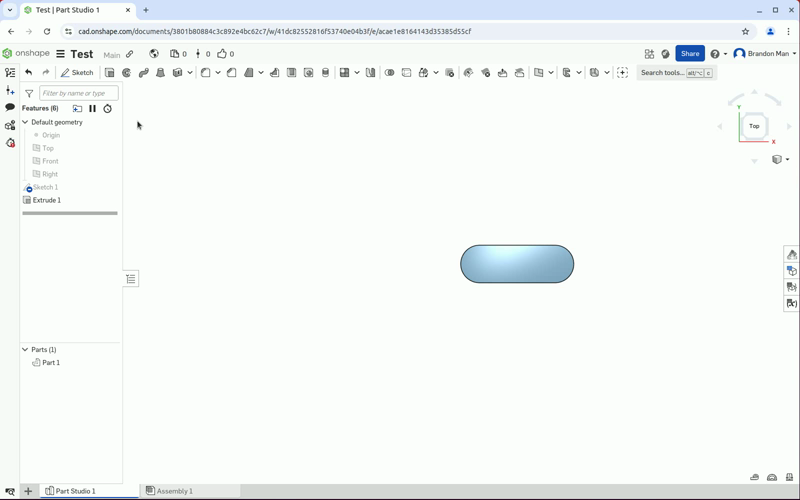
key(shift+h)
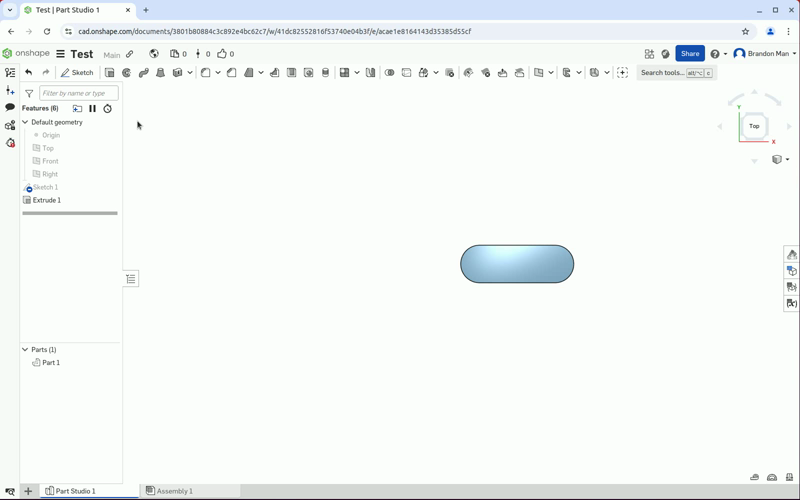
mouse_move(73, 189)
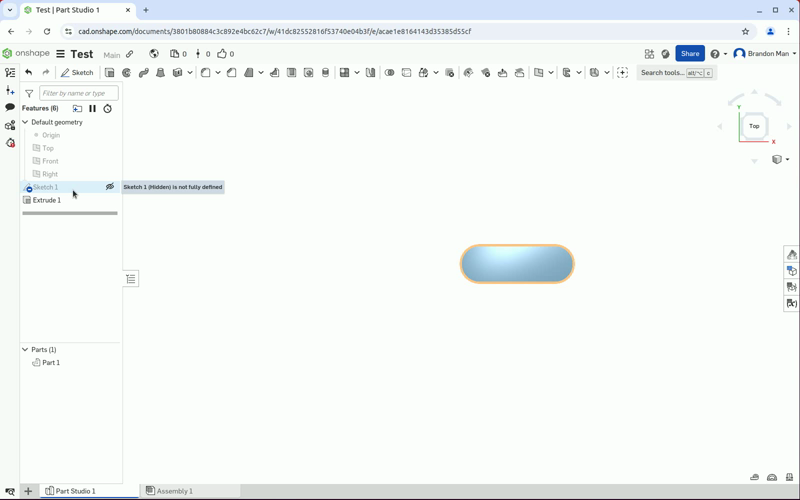
click(73, 189)
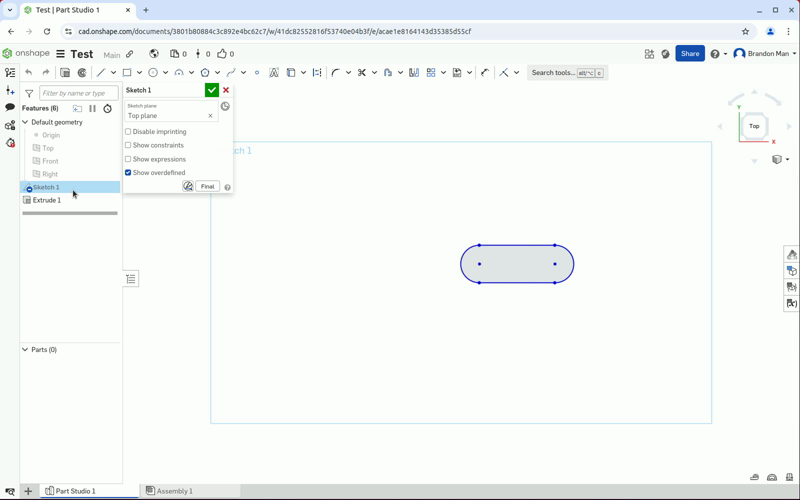
mouse_move(229, 92)
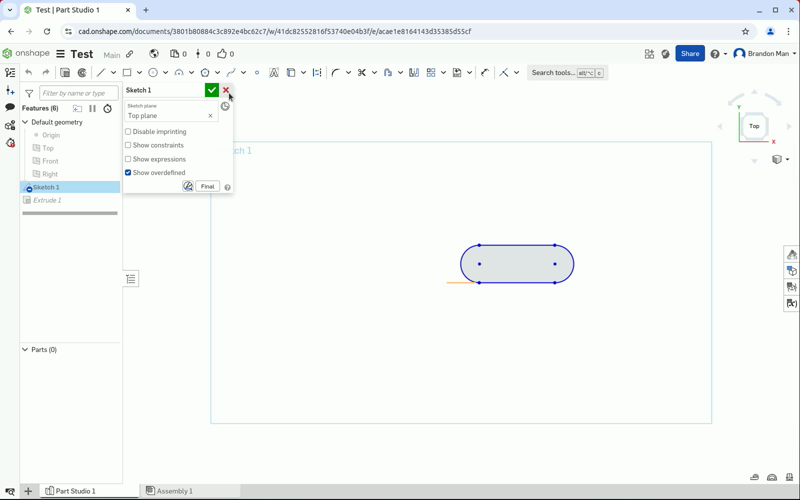
click(229, 92)
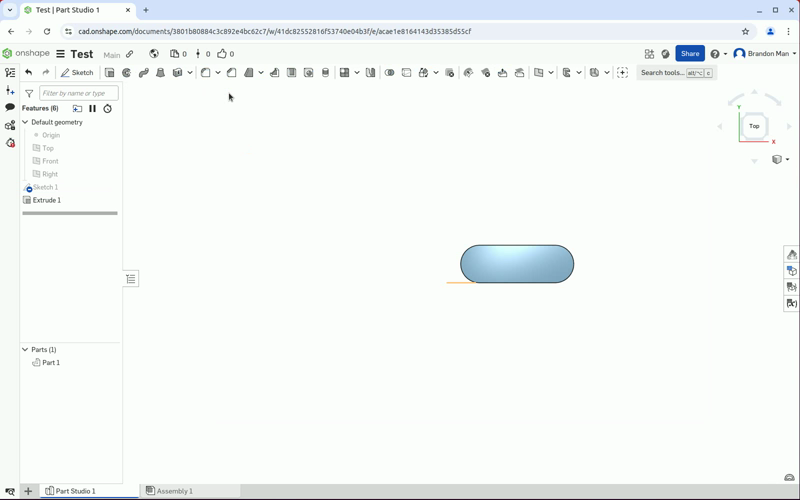
mouse_move(541, 75)
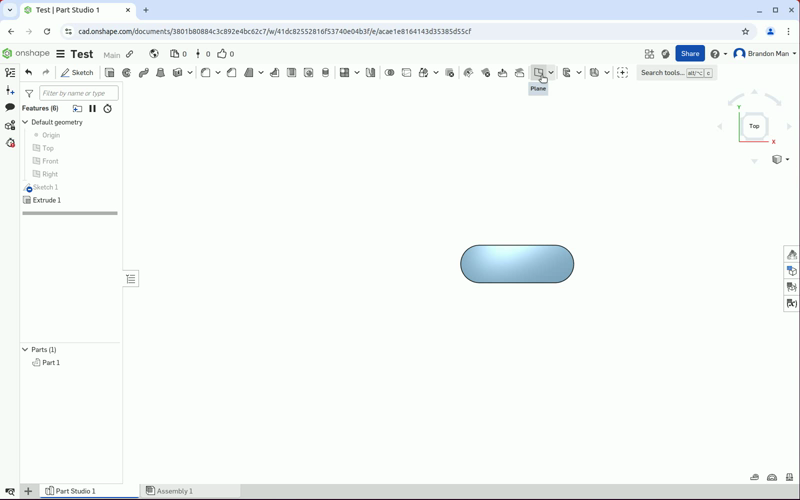
click(541, 75)
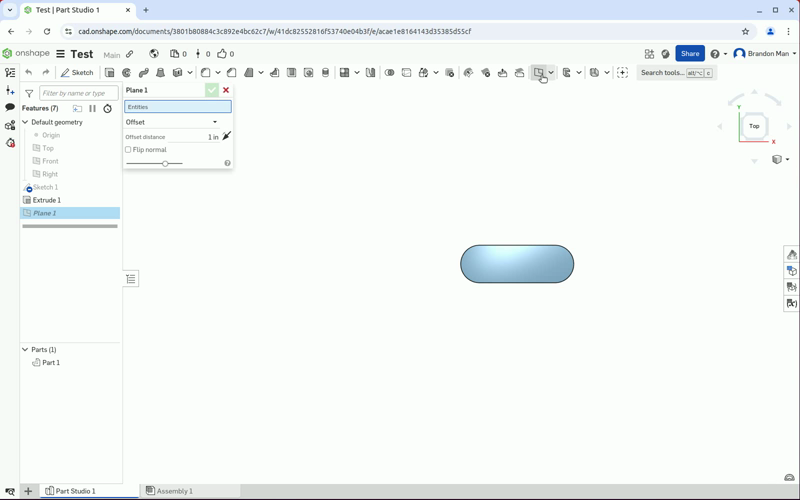
mouse_move(73, 150)
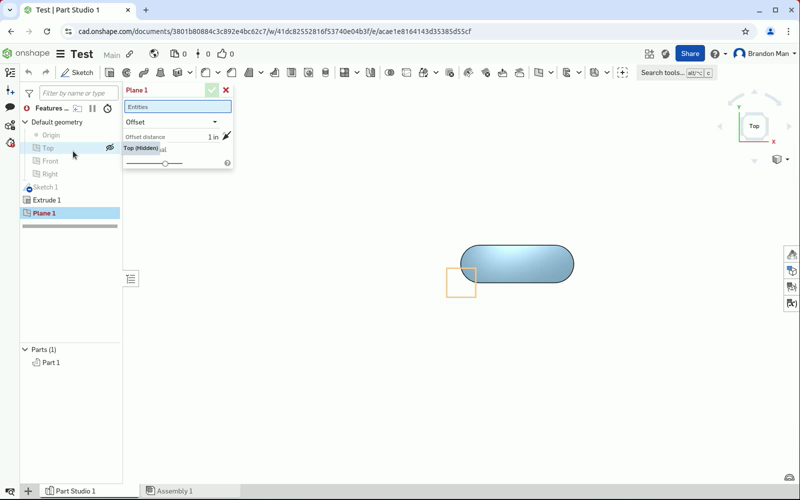
click(73, 150)
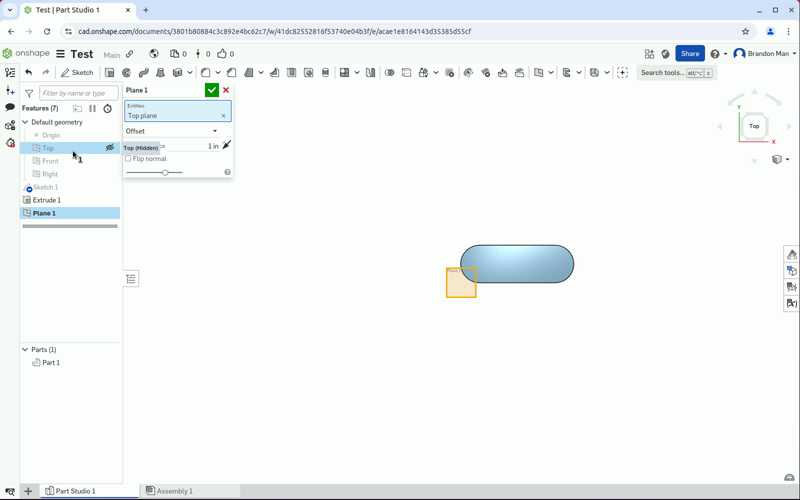
key(tab, 2)
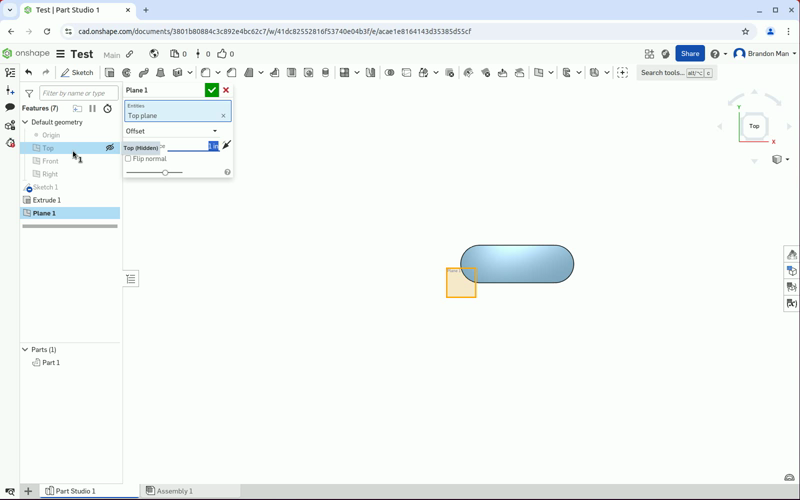
text(1.202)
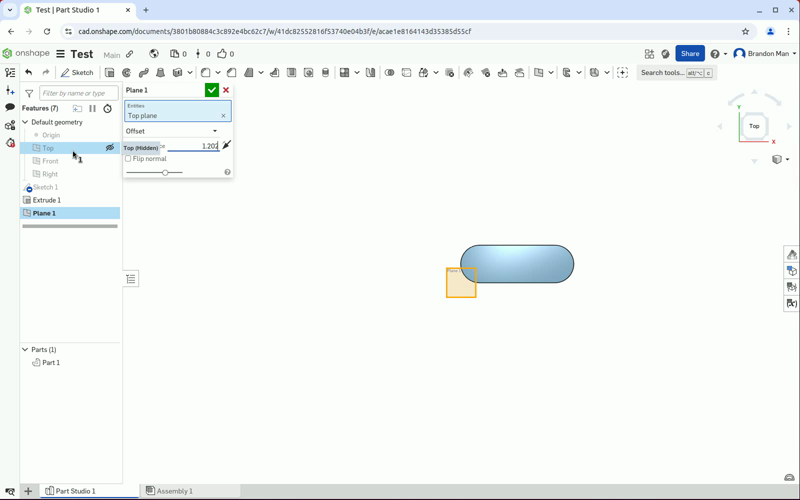
key(enter, 2)
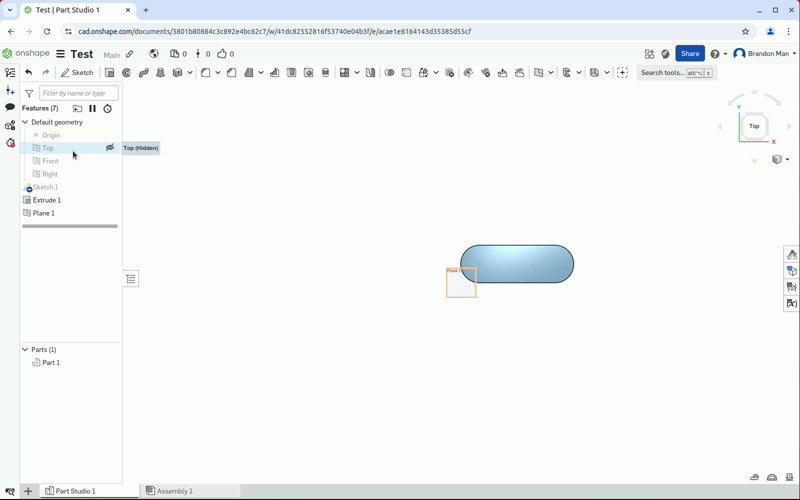
key(shift+s)
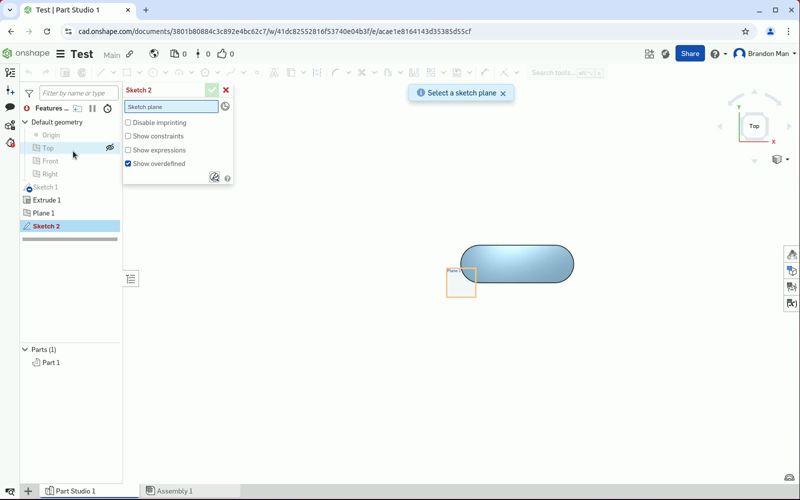
mouse_move(73, 215)
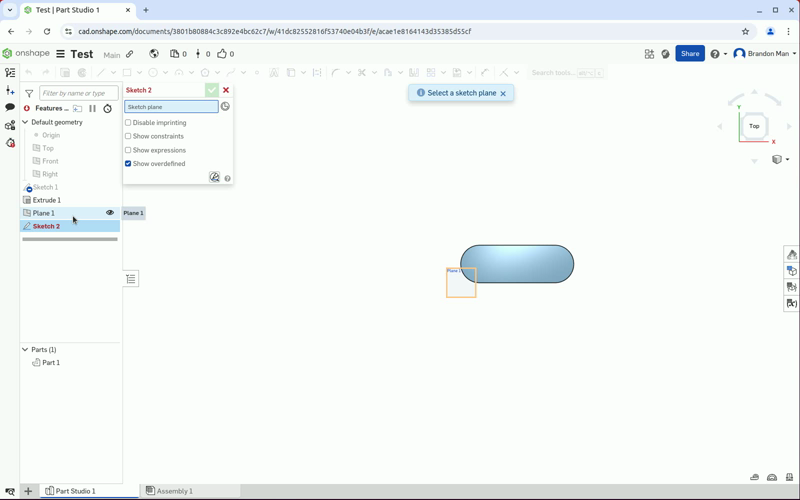
click(73, 215)
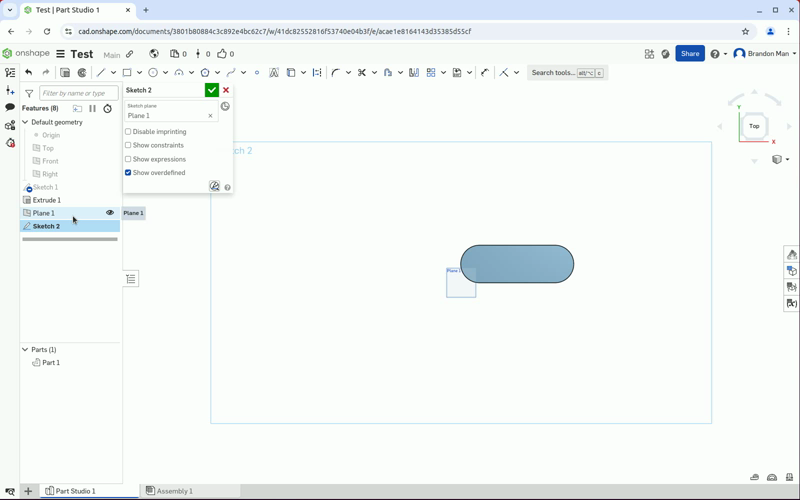
mouse_move(73, 352)
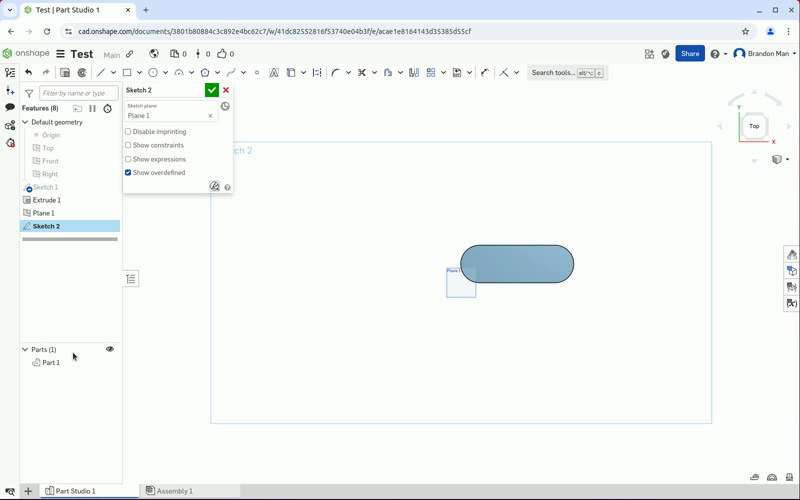
key(y)
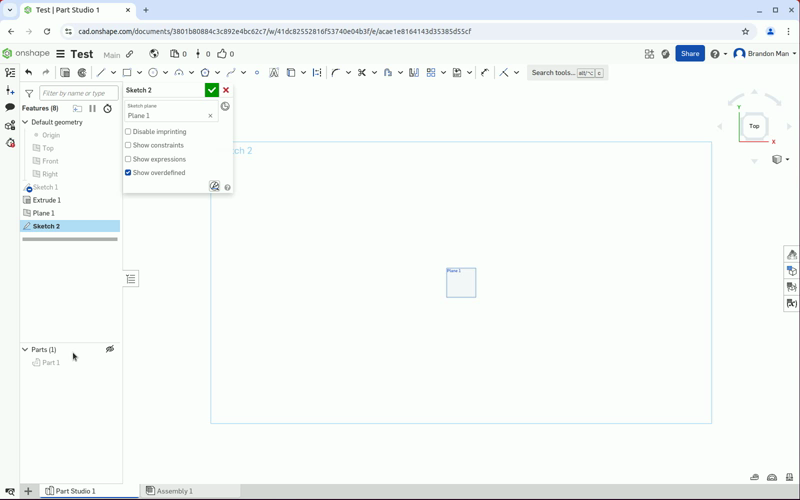
key(l)
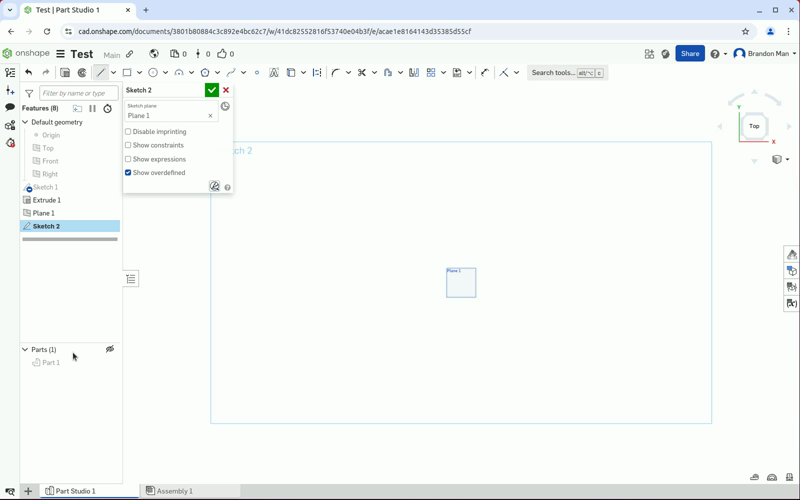
key_down(shift)
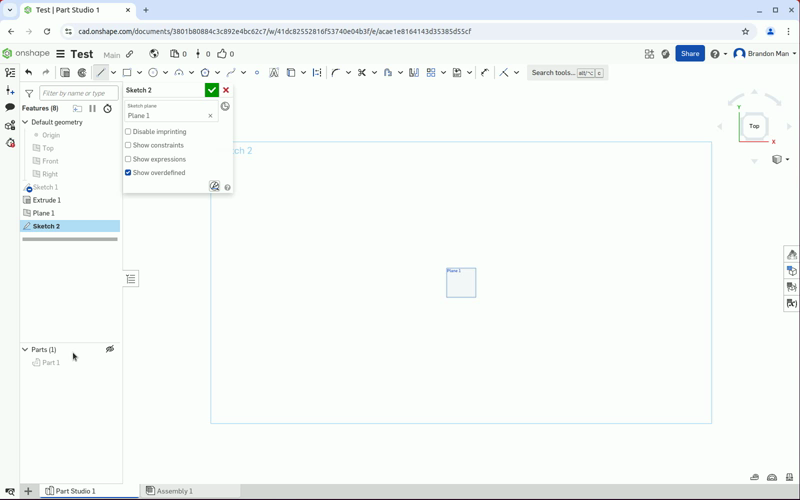
mouse_move(479, 279)
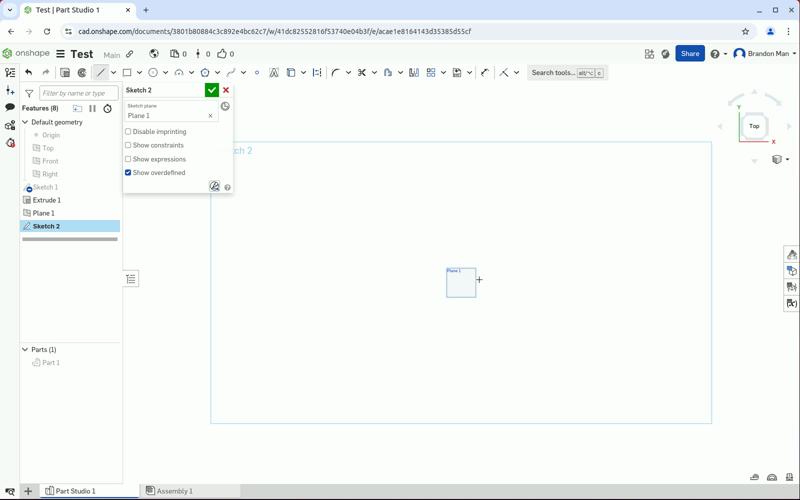
click(479, 279)
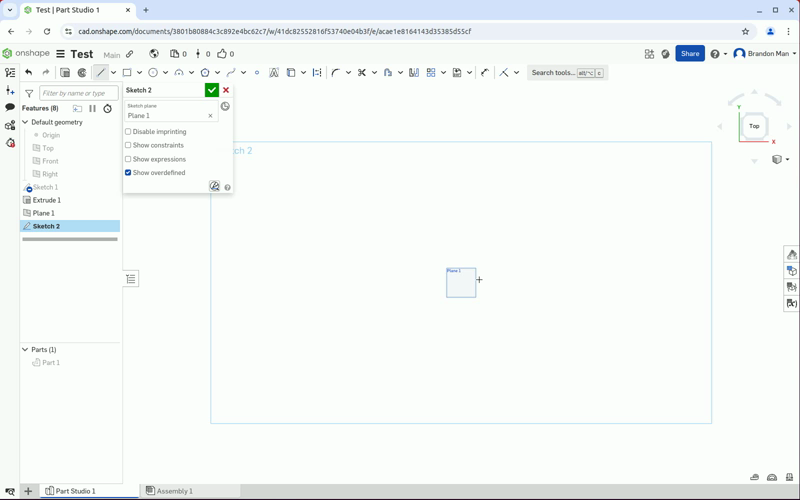
key_up(shift)
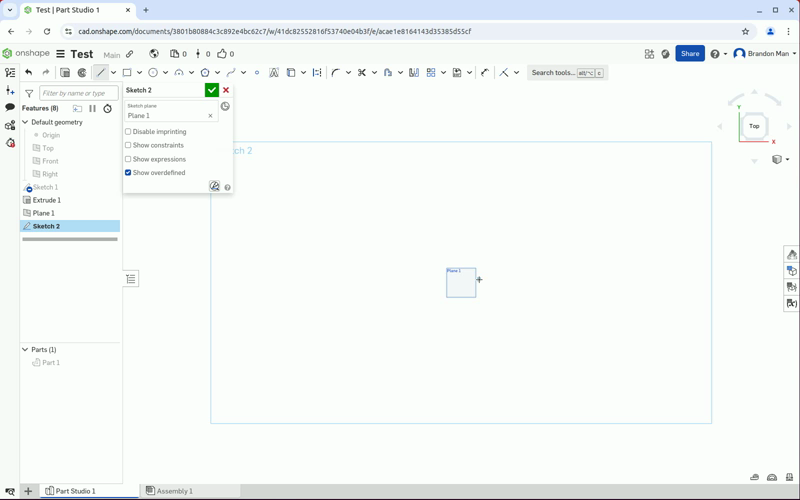
key_down(shift)
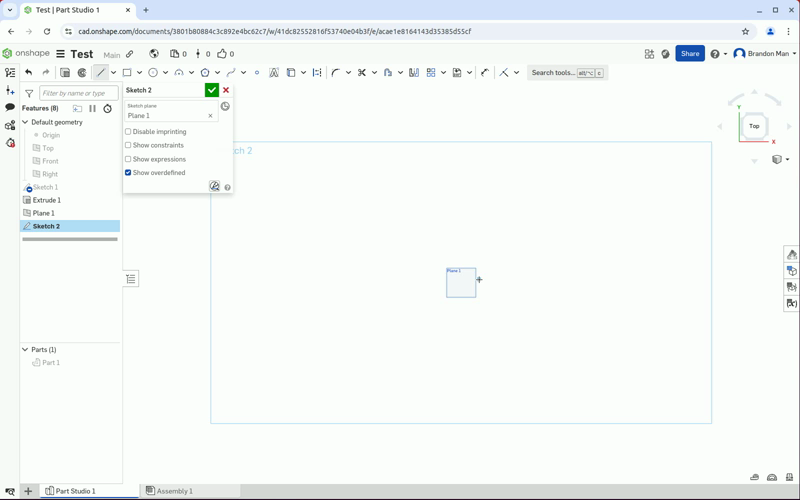
mouse_move(554, 279)
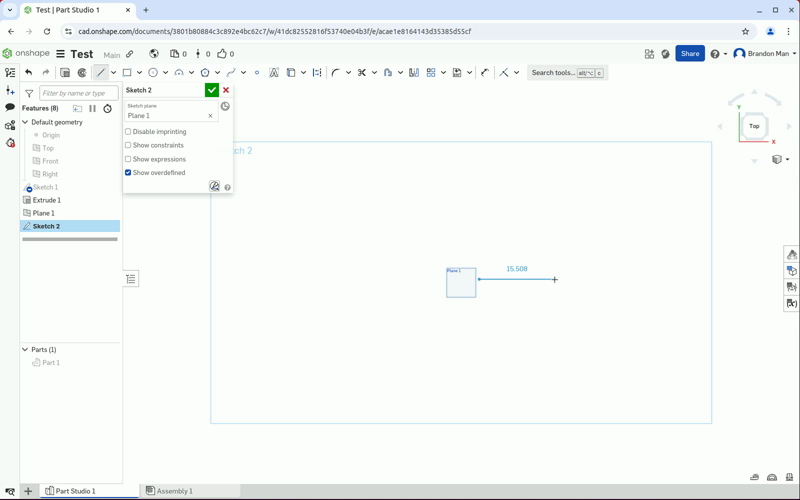
click(554, 279)
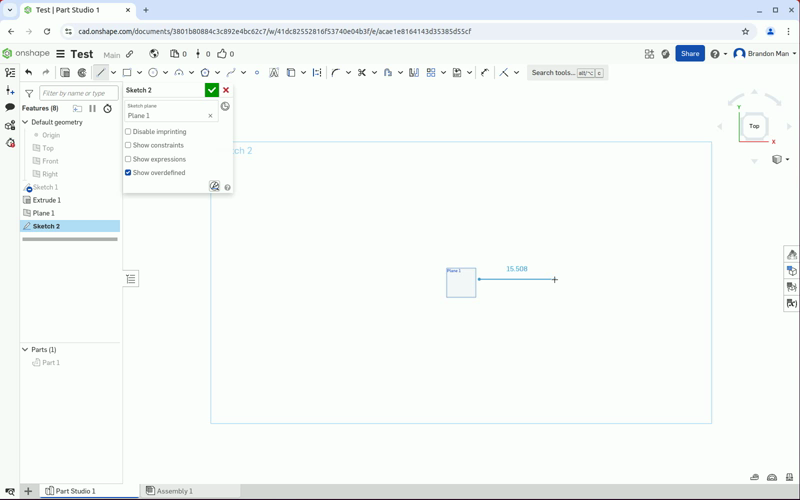
key_up(shift)
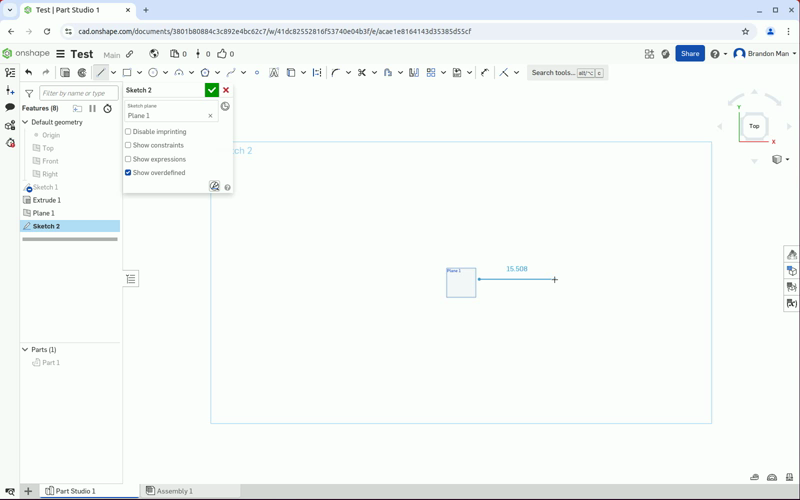
key(esc)
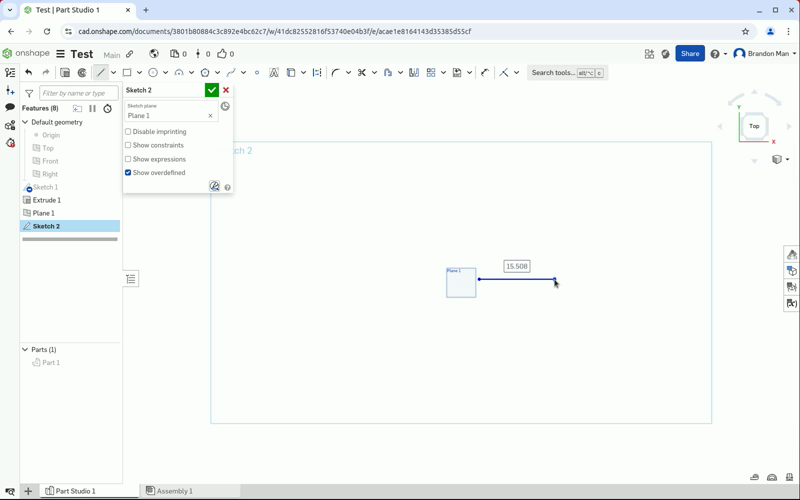
key(a)
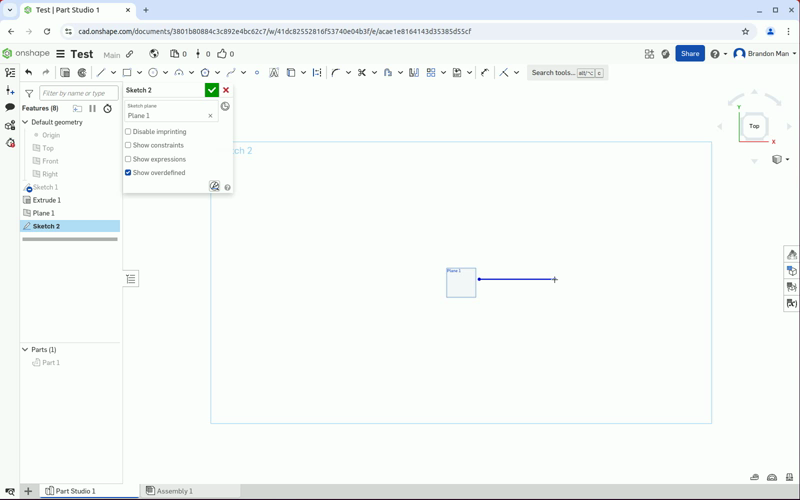
mouse_move(554, 279)
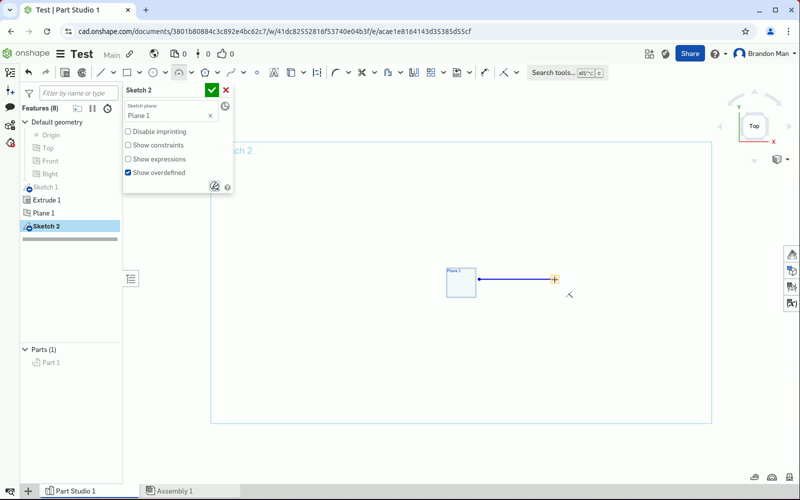
click(554, 279)
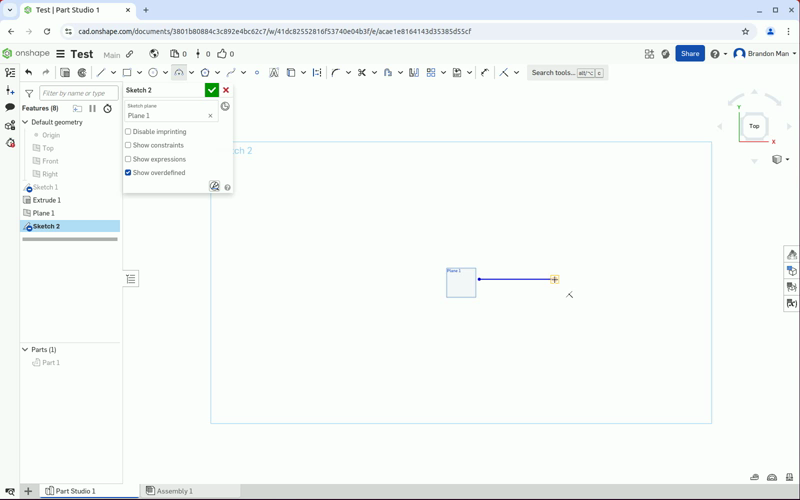
key_down(shift)
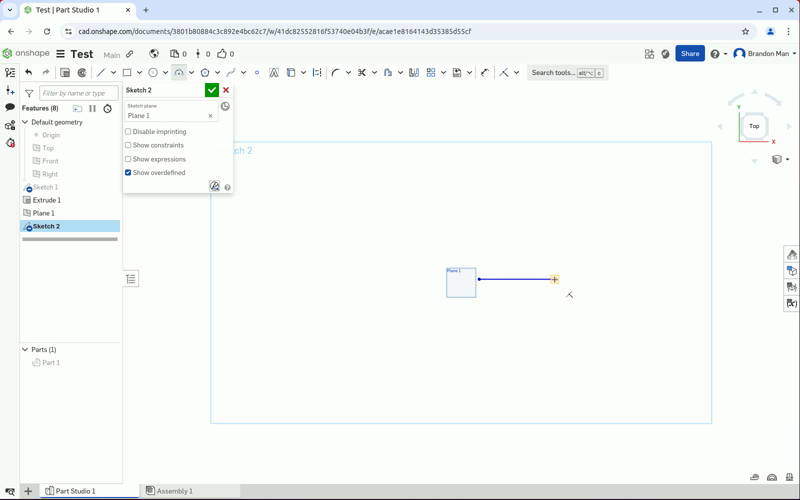
mouse_move(554, 249)
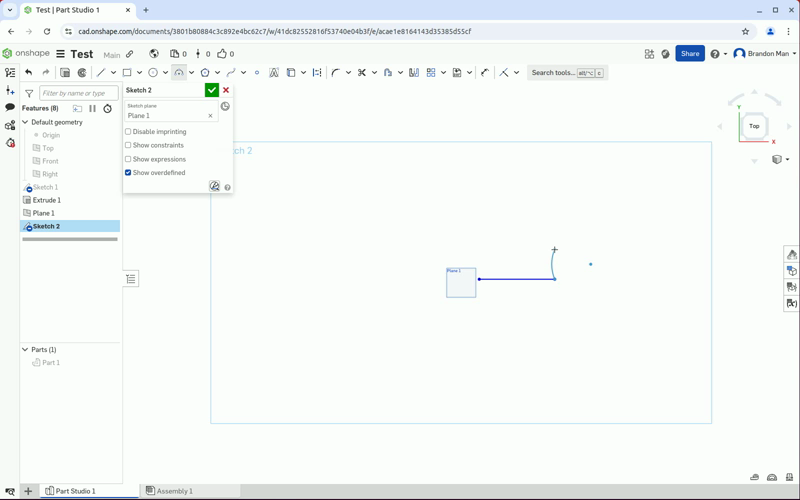
click(554, 249)
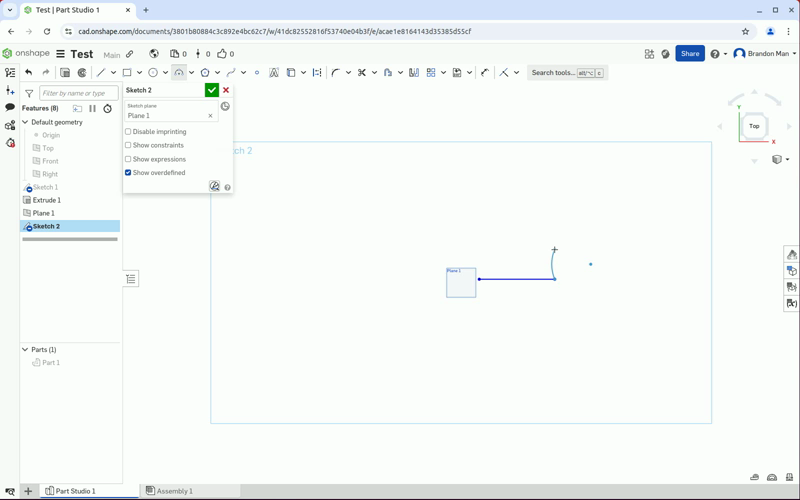
mouse_move(570, 264)
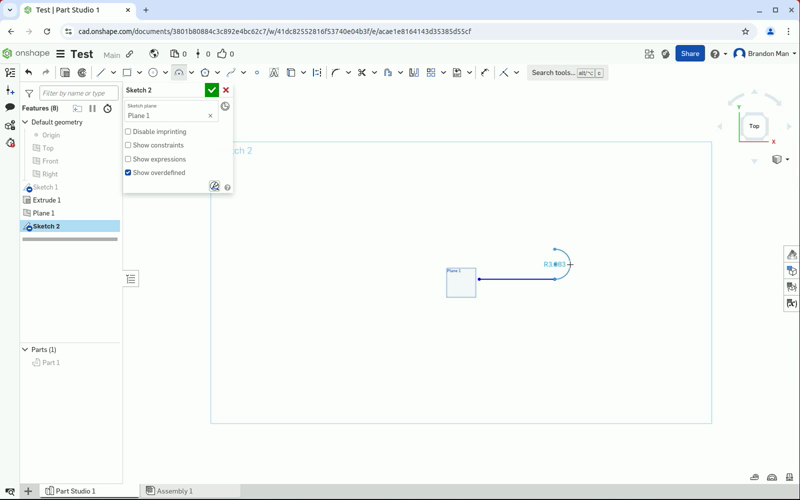
click(570, 264)
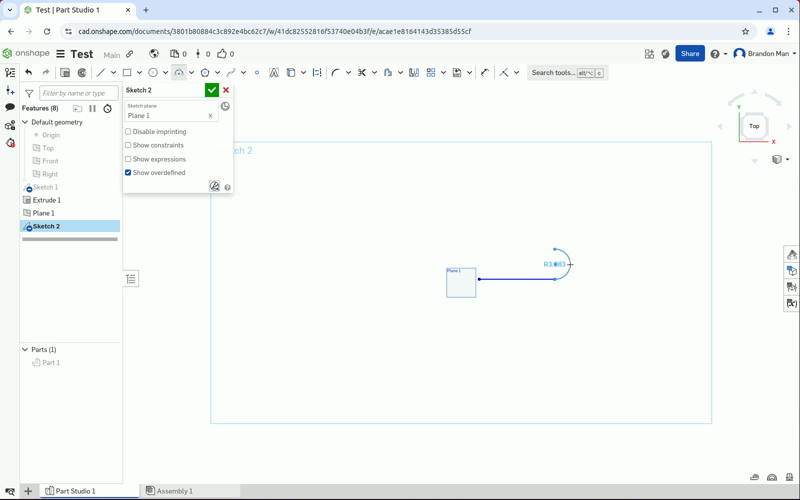
key_up(shift)
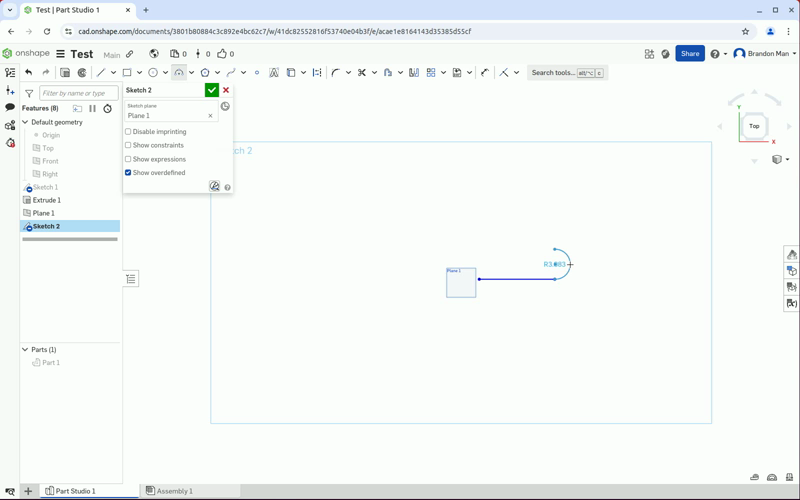
key(esc)
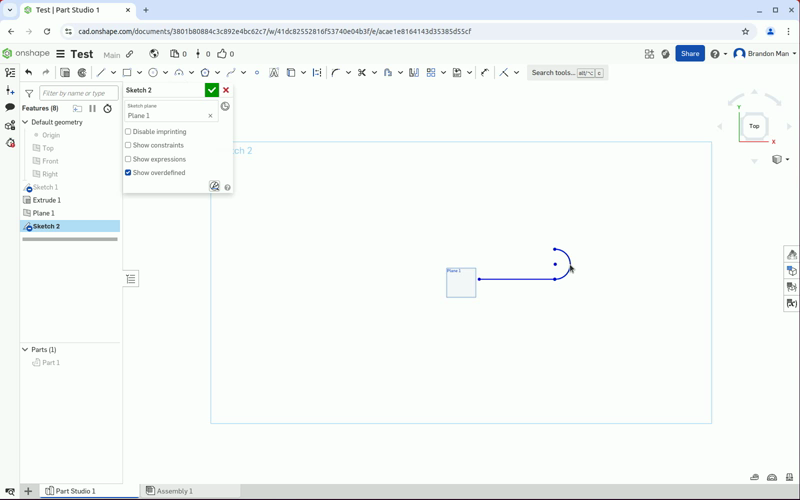
key(l)
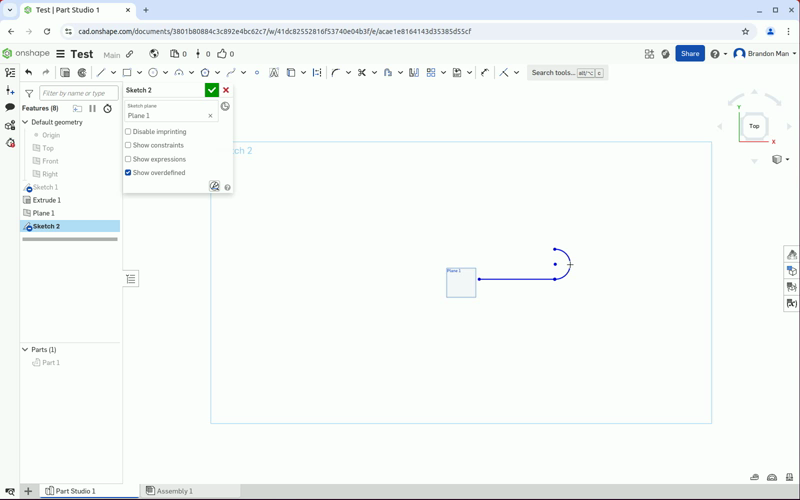
mouse_move(554, 249)
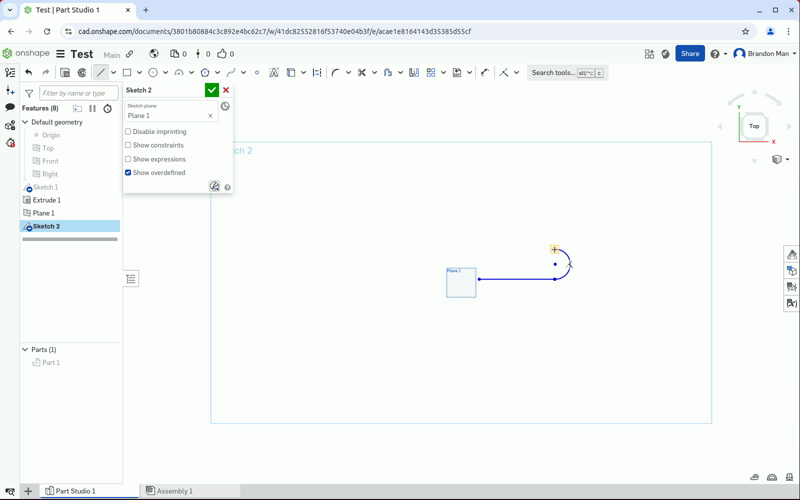
click(554, 249)
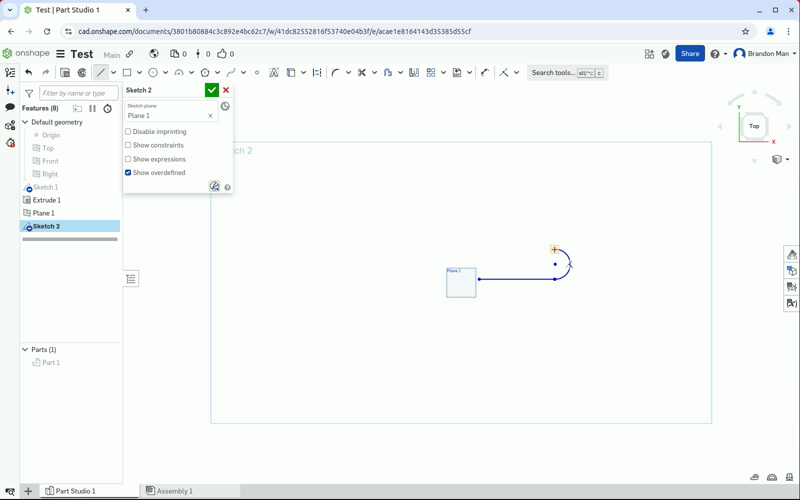
key_down(shift)
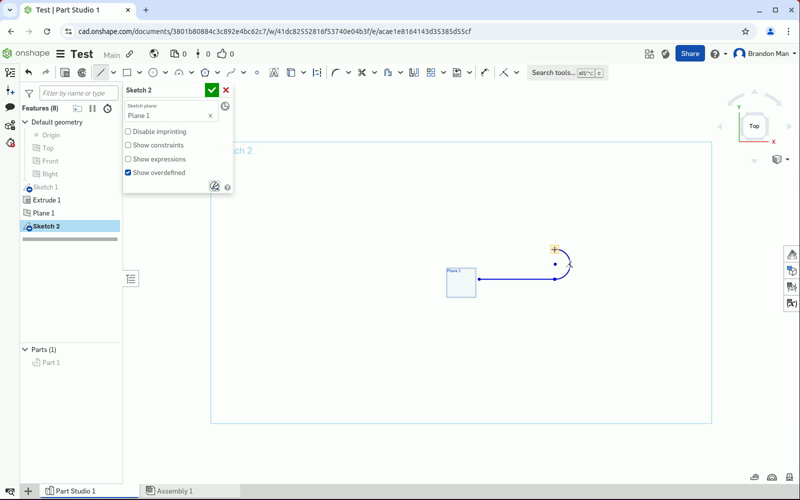
mouse_move(479, 249)
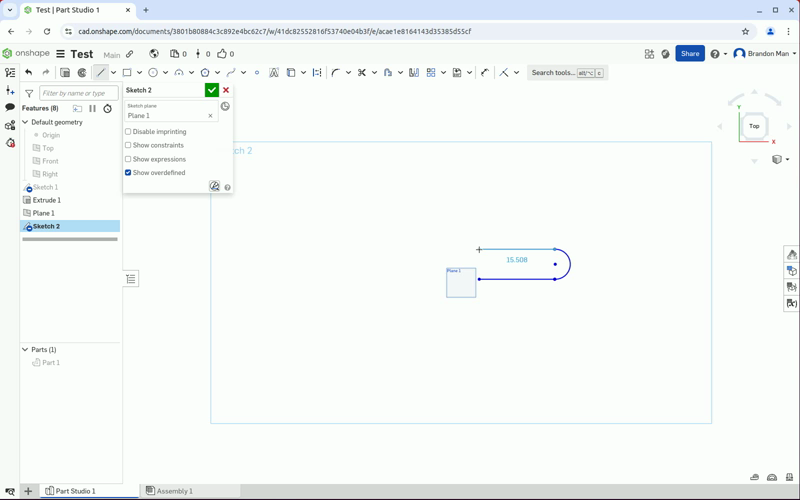
click(479, 249)
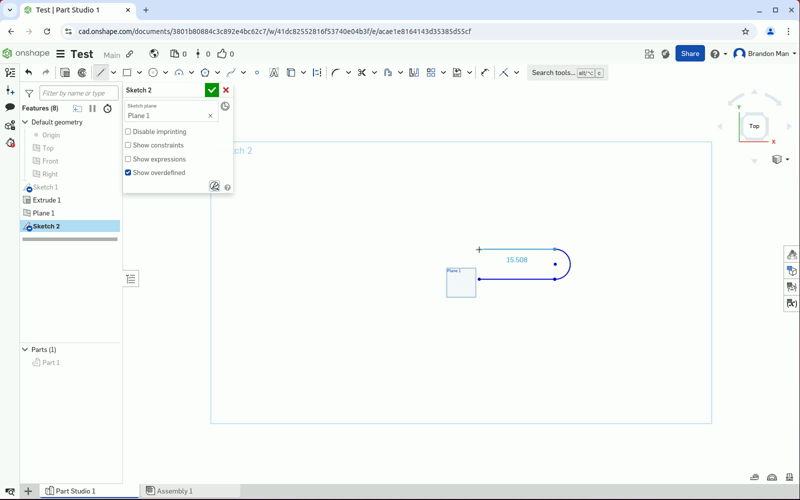
key_up(shift)
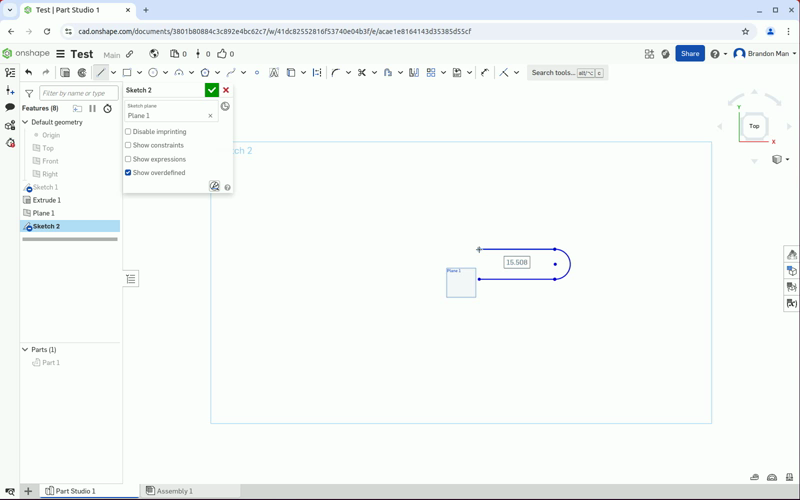
key(esc)
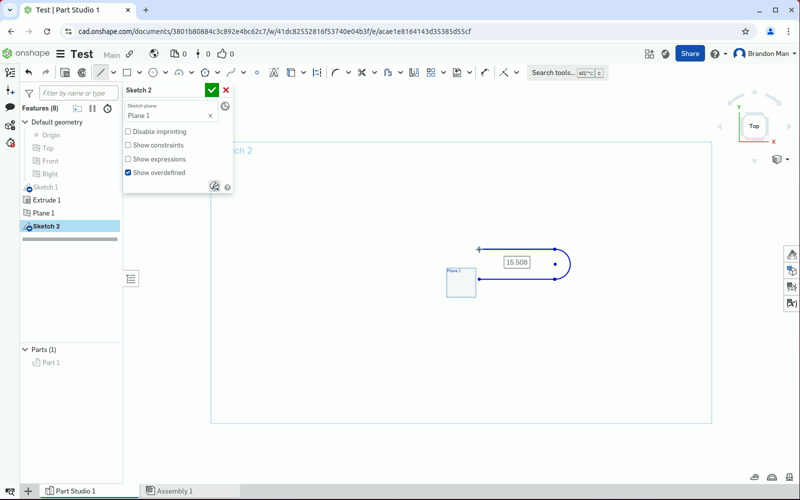
key(a)
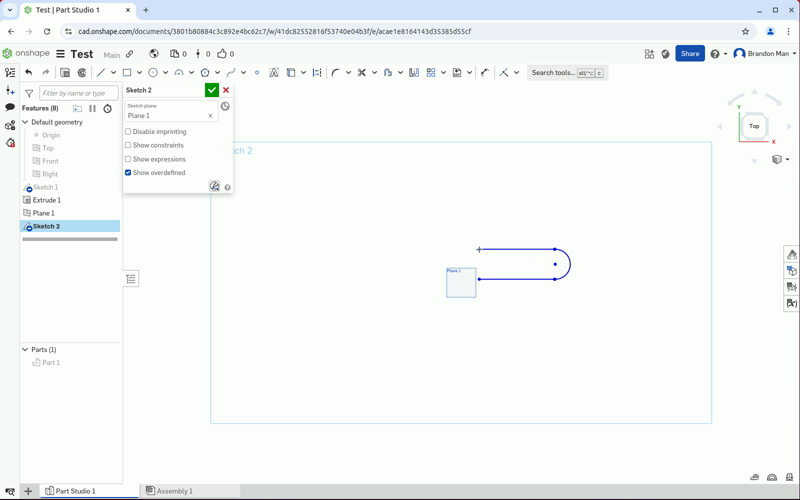
mouse_move(479, 249)
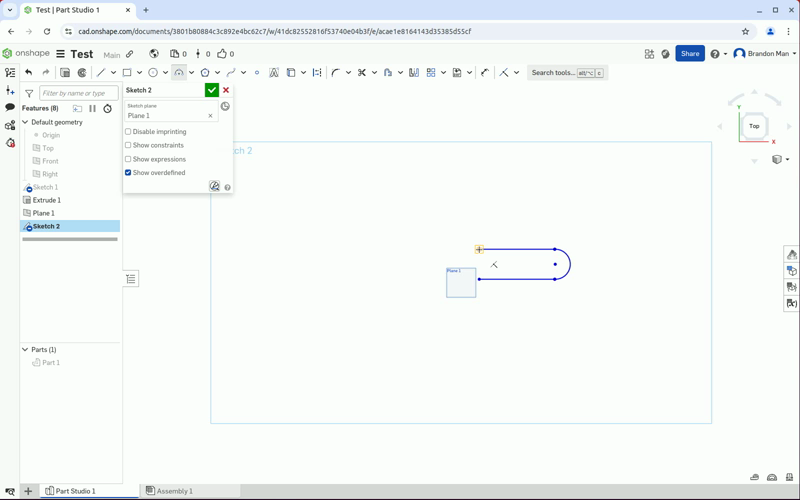
click(479, 249)
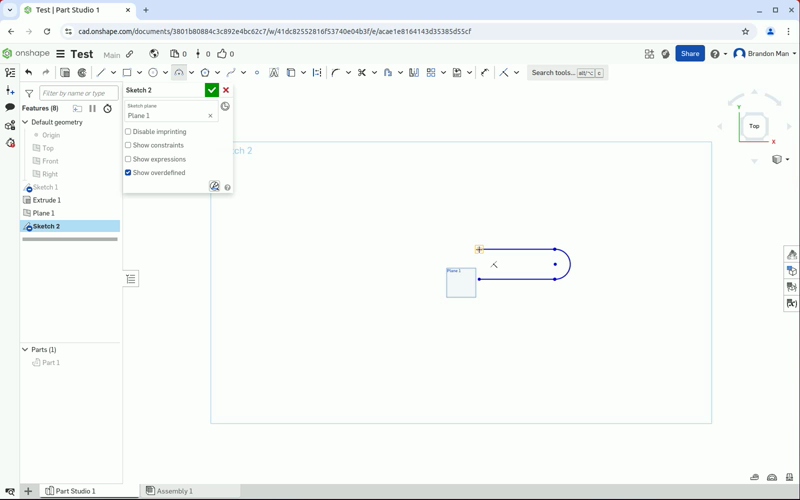
mouse_move(479, 279)
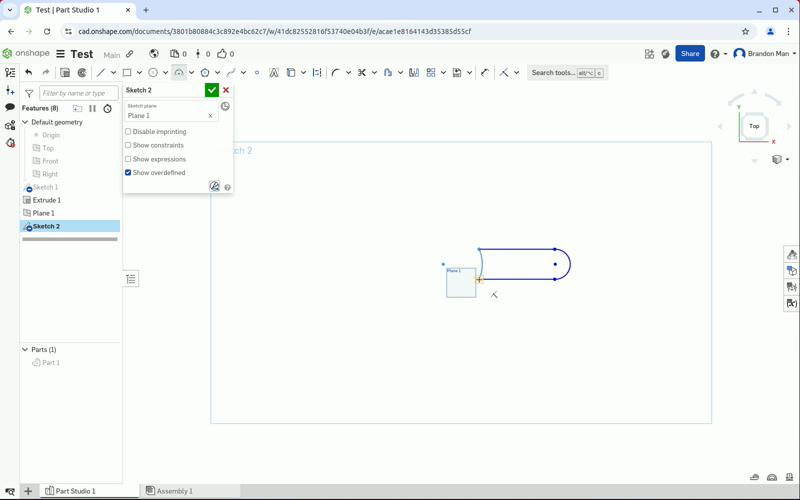
click(479, 279)
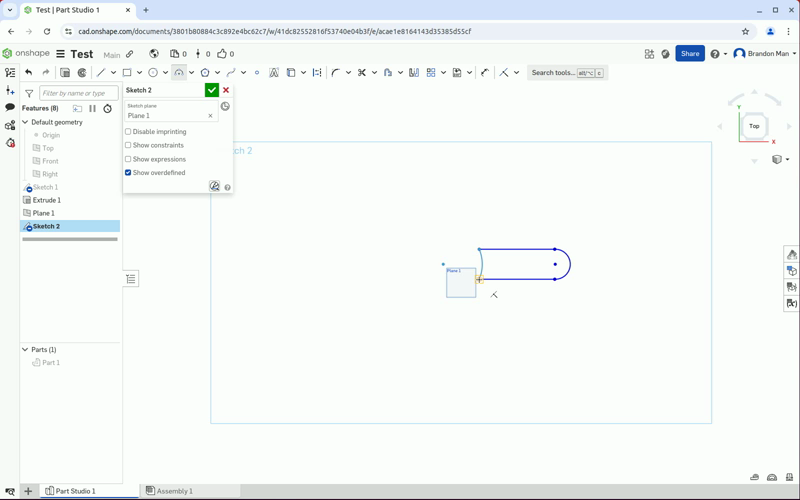
key_down(shift)
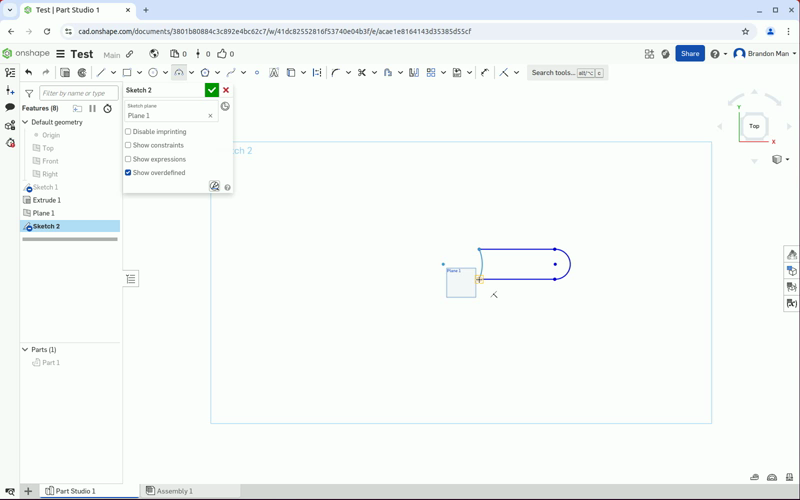
mouse_move(464, 264)
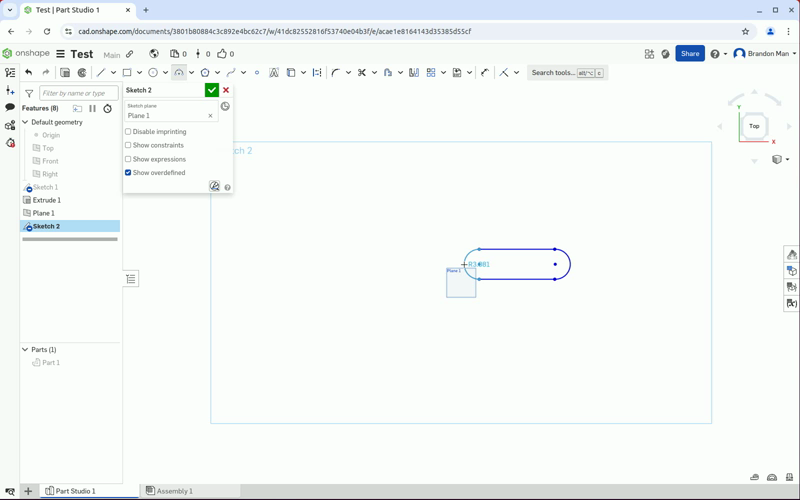
click(464, 264)
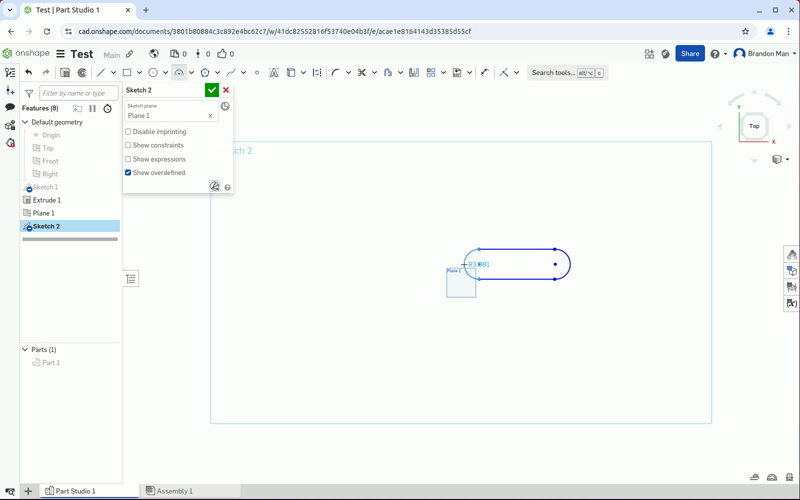
key_up(shift)
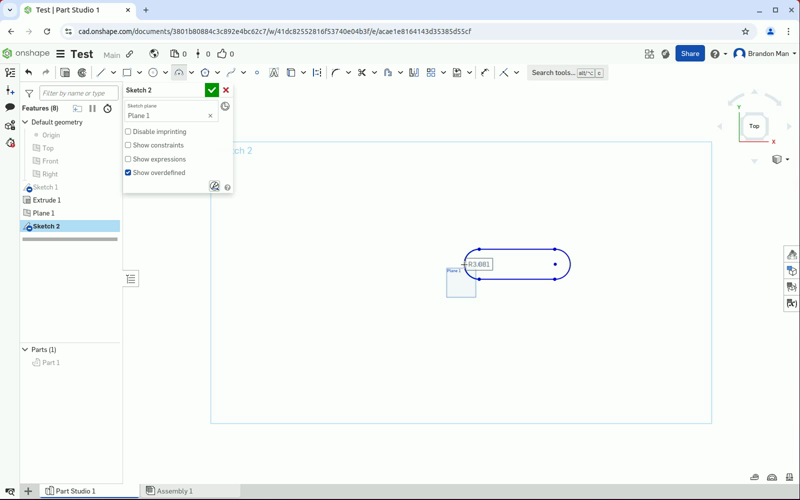
key(esc)
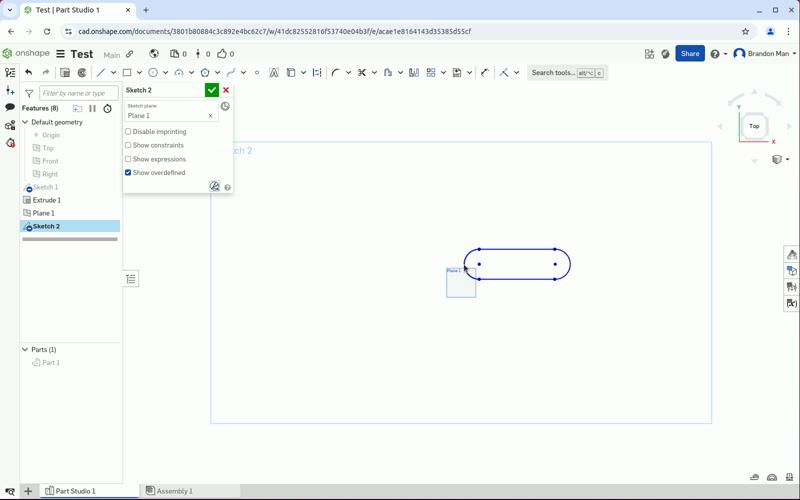
mouse_move(471, 260)
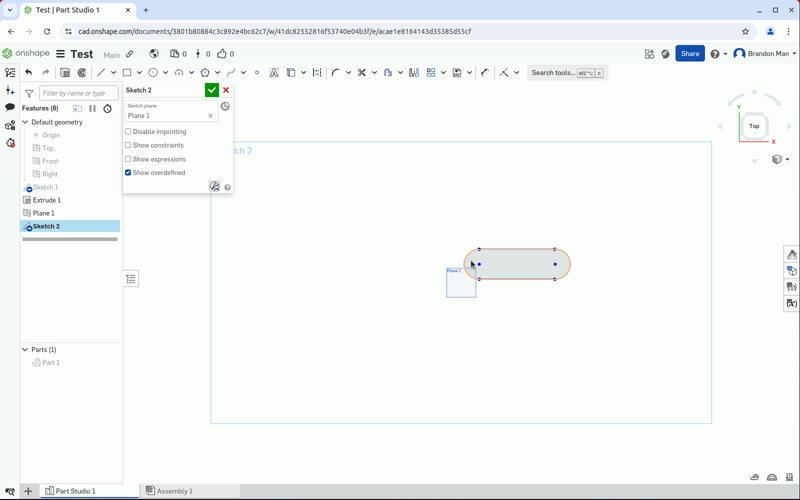
click(471, 260)
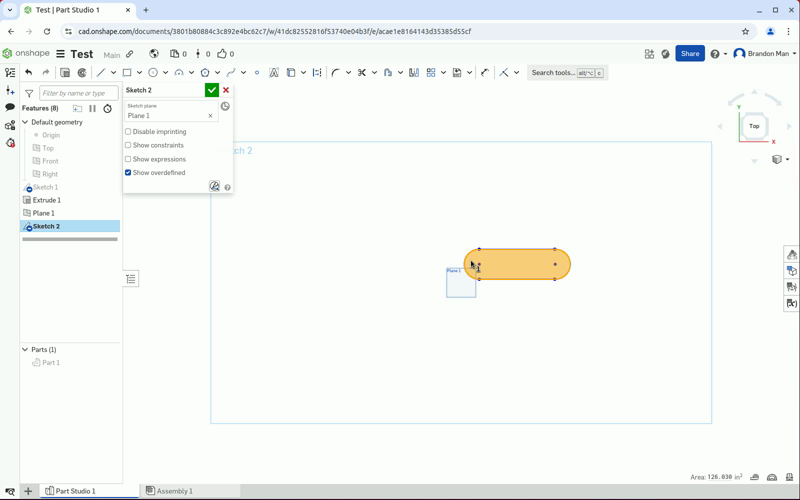
mouse_move(73, 352)
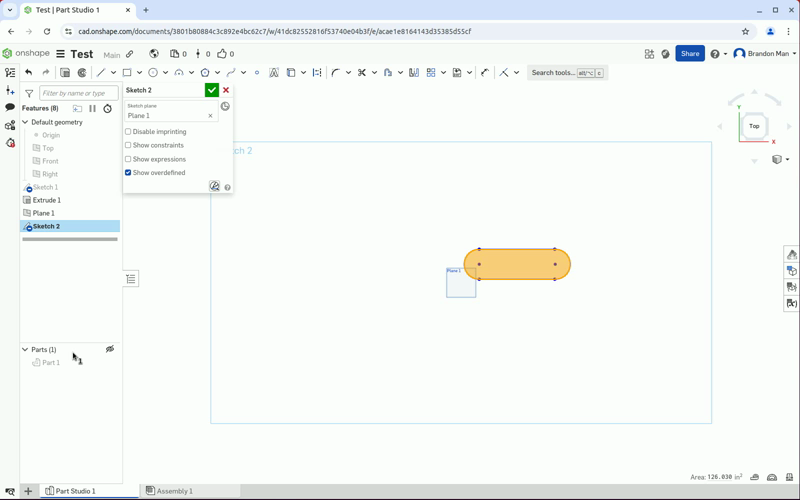
key(shift+y)
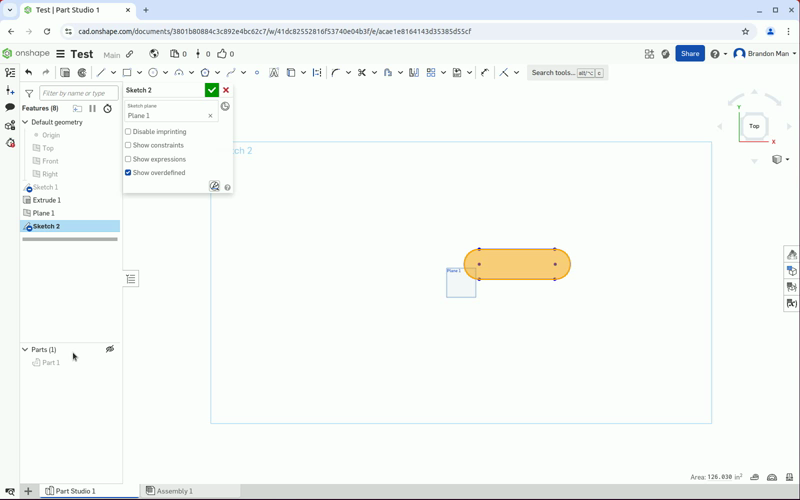
key(shift+e)
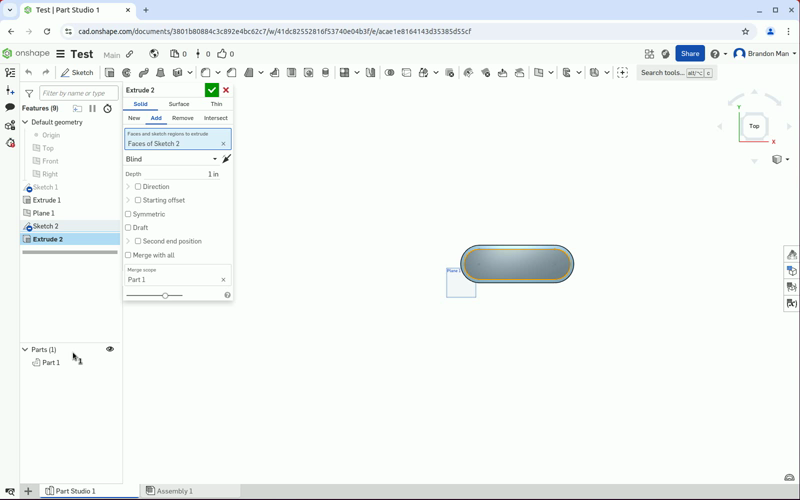
mouse_move(143, 106)
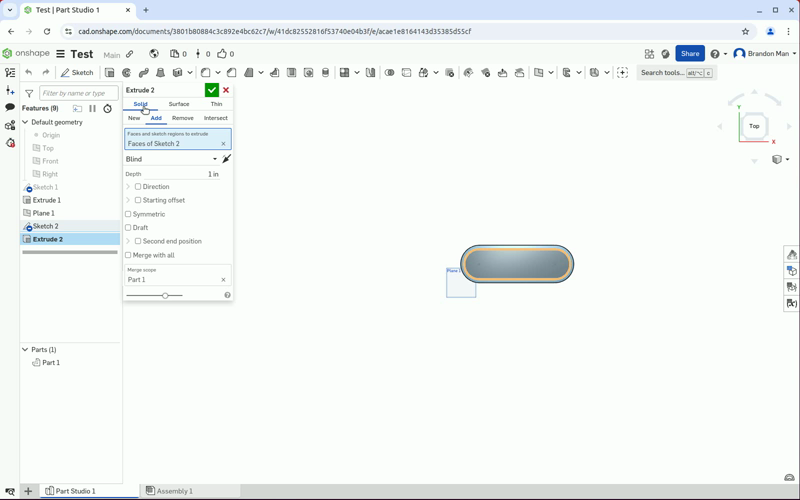
click(143, 106)
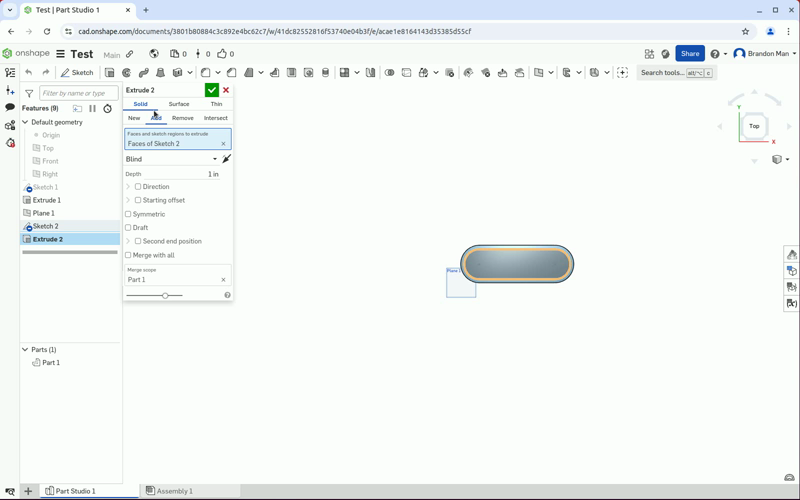
mouse_move(186, 120)
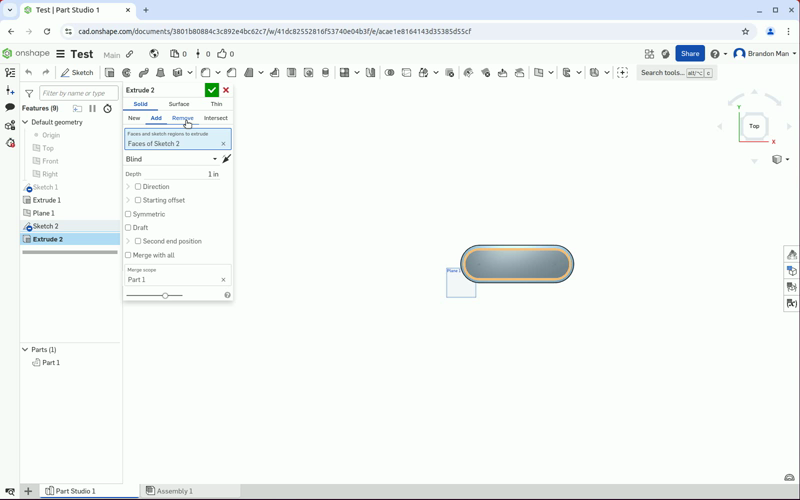
click(186, 120)
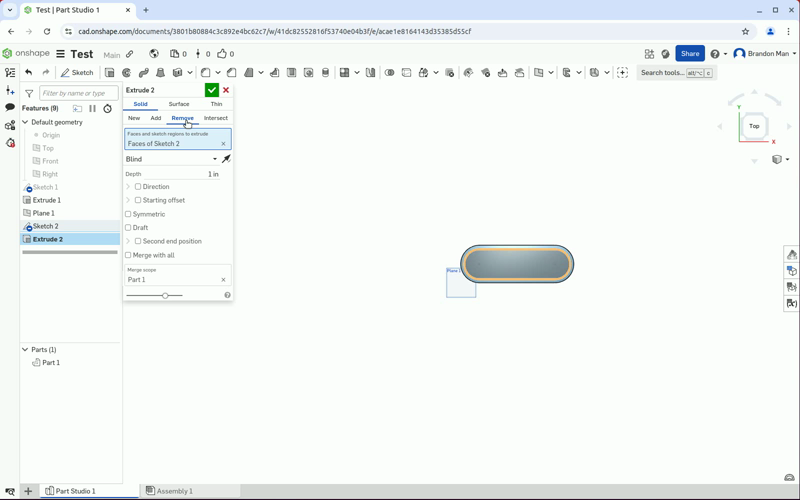
key(tab, 4)
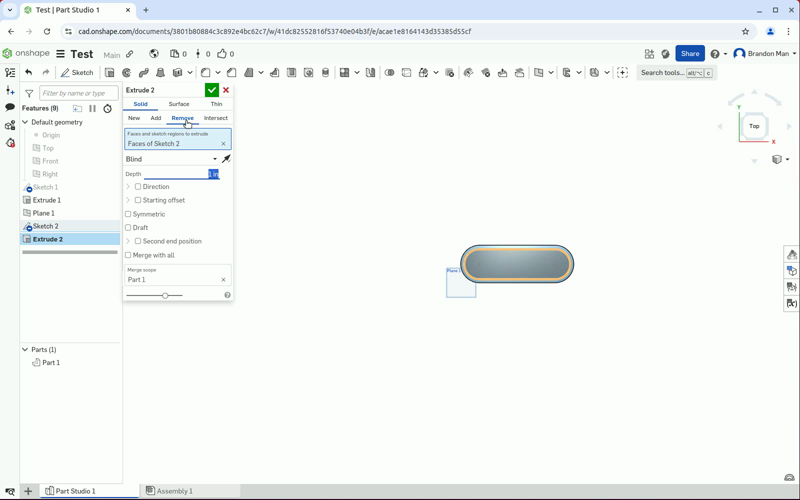
text(0.481)
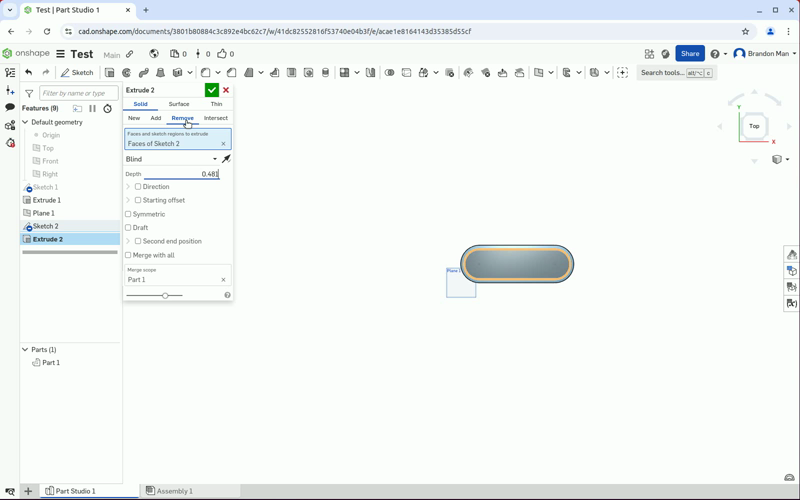
key(tab, 6)
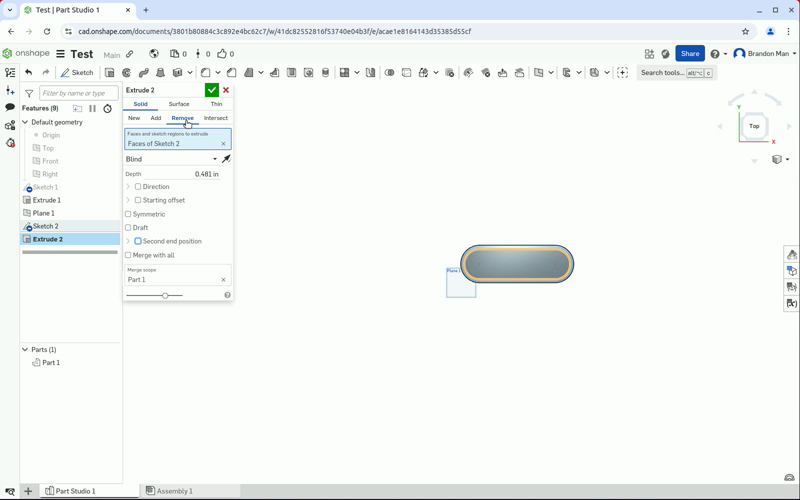
key(space)
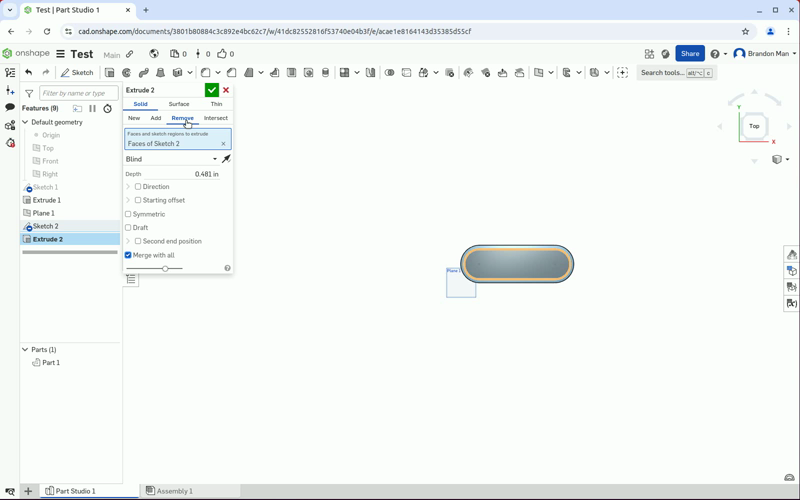
key(enter)
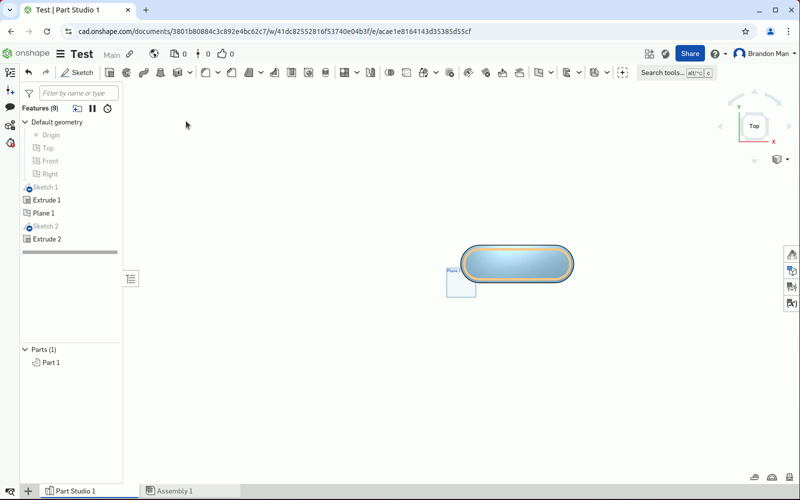
key(shift+h)
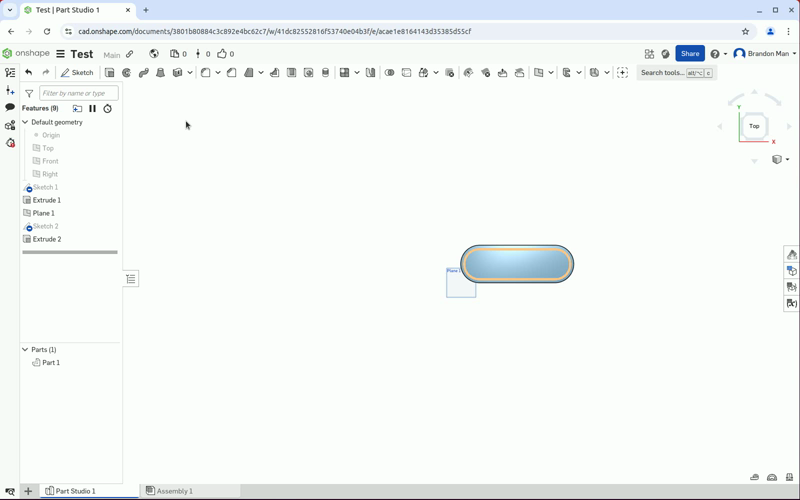
key(shift+h)
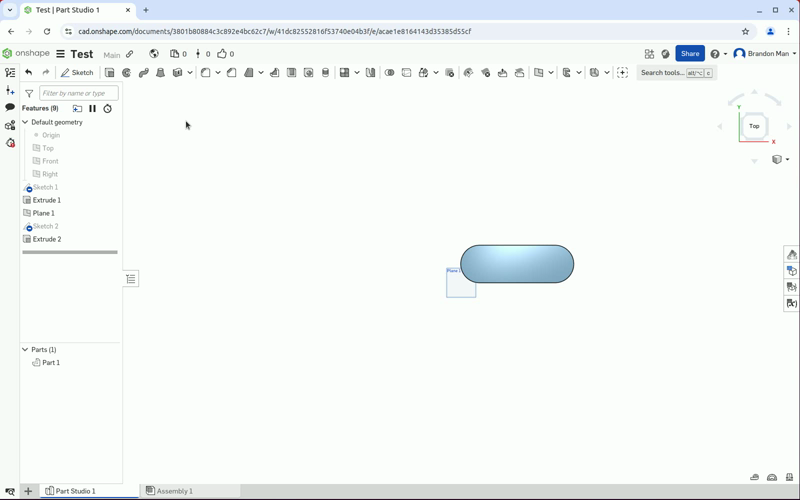
mouse_move(73, 189)
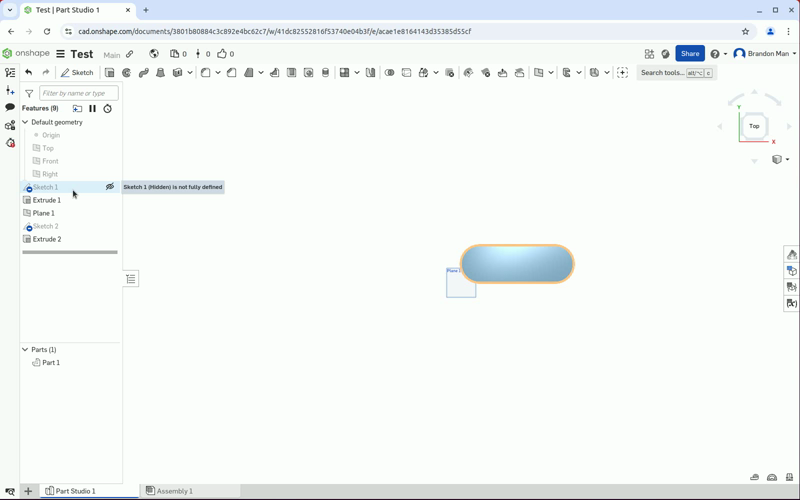
click(73, 189)
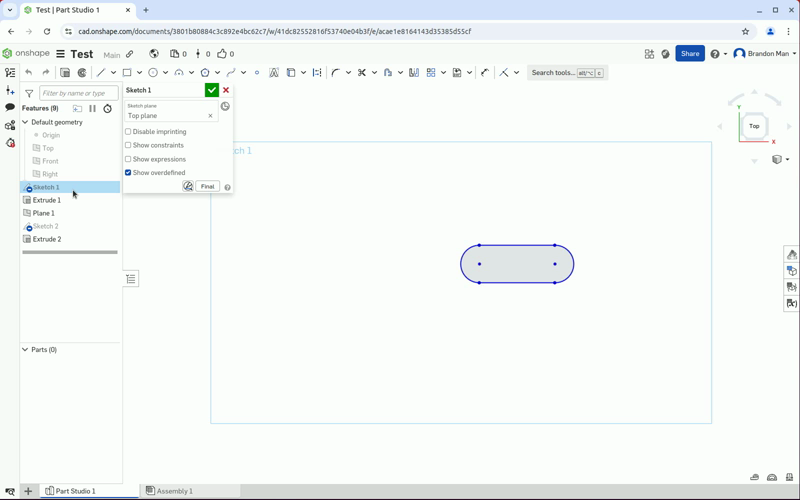
mouse_move(229, 92)
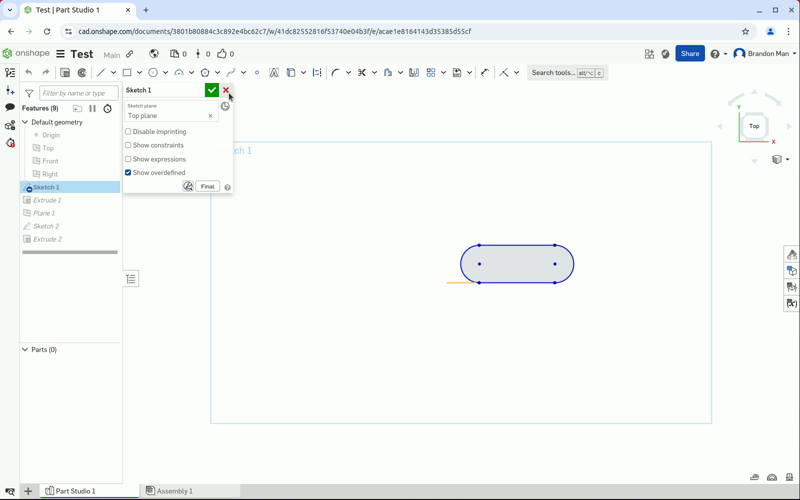
click(229, 92)
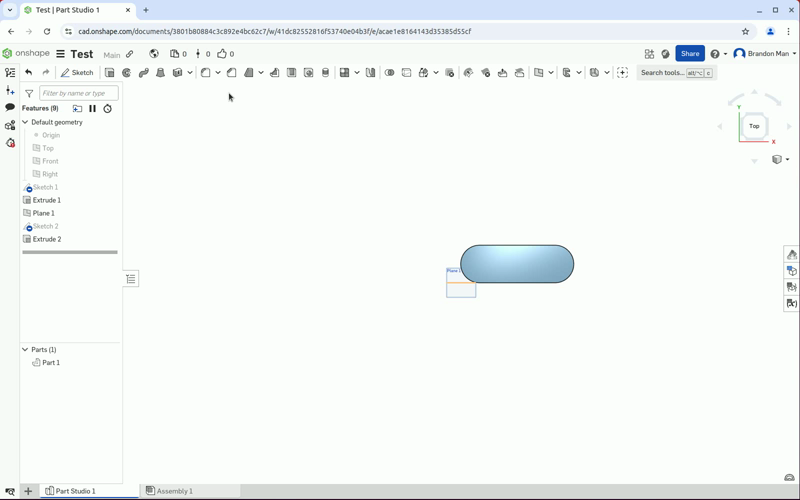
mouse_move(541, 75)
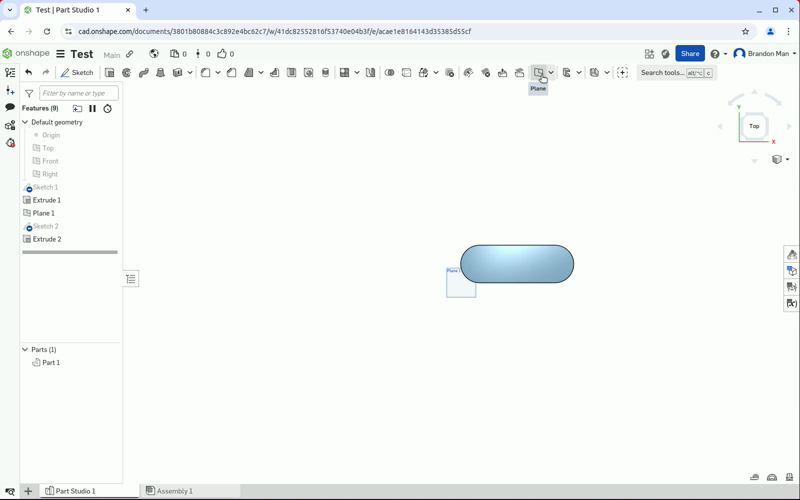
click(541, 75)
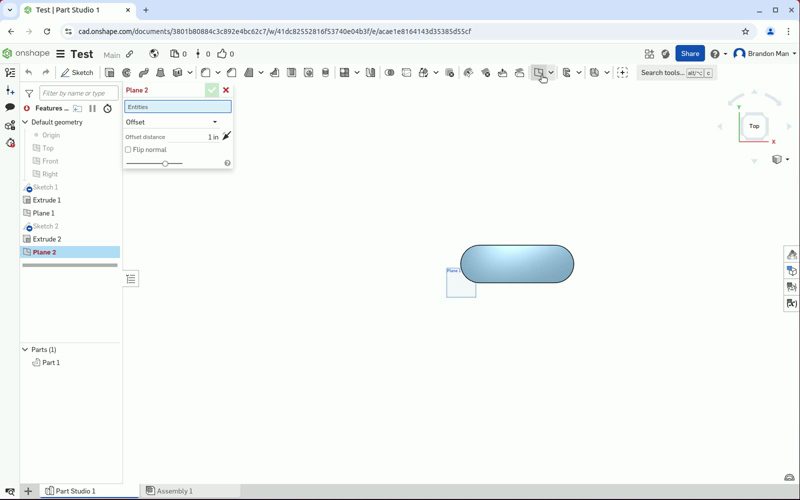
mouse_move(73, 150)
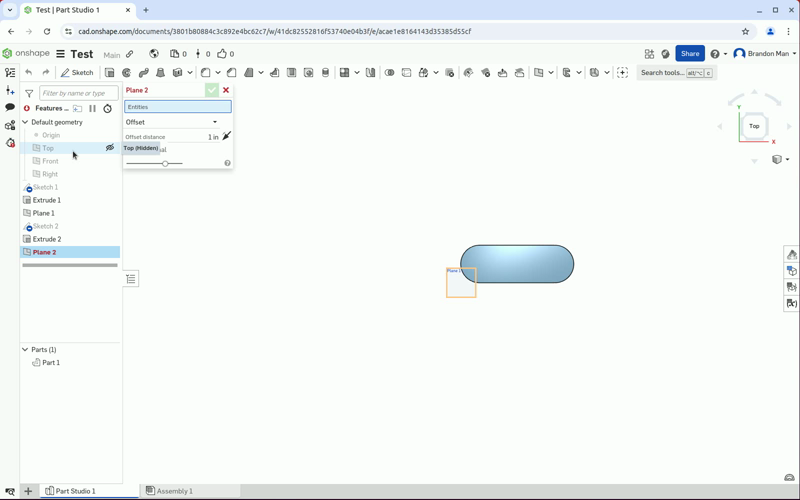
click(73, 150)
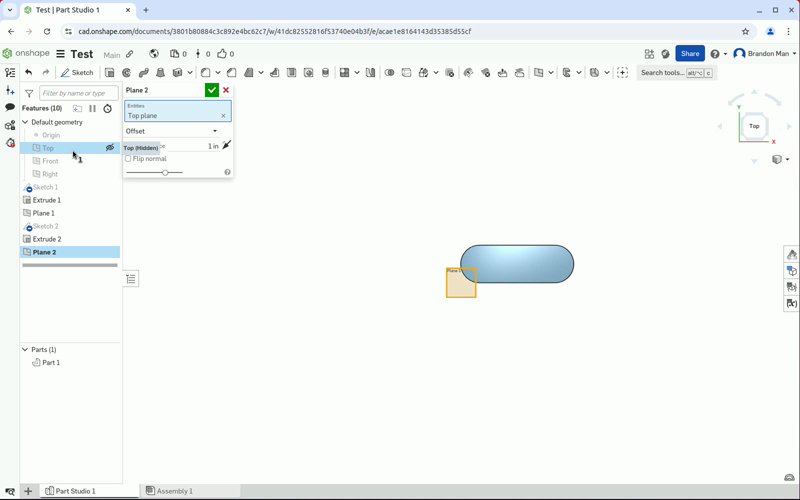
key(tab, 2)
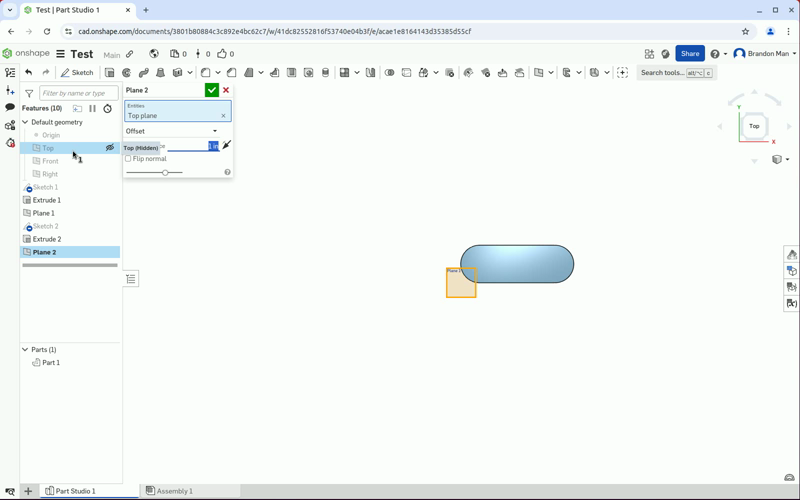
text(0.709)
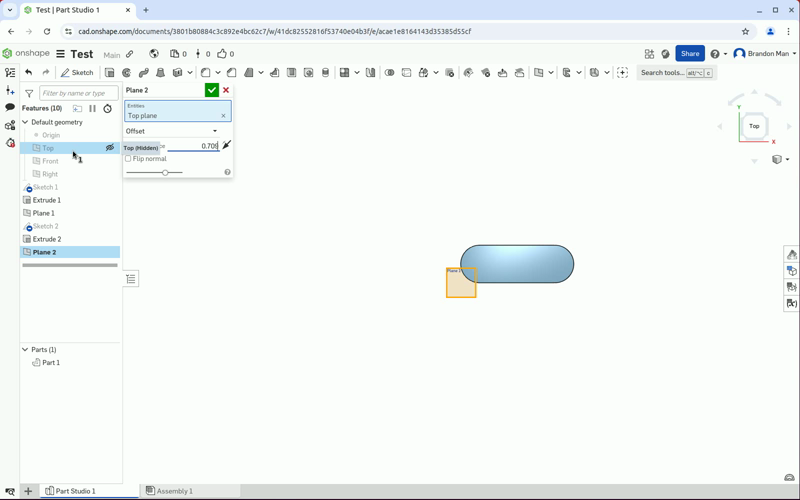
key(enter, 2)
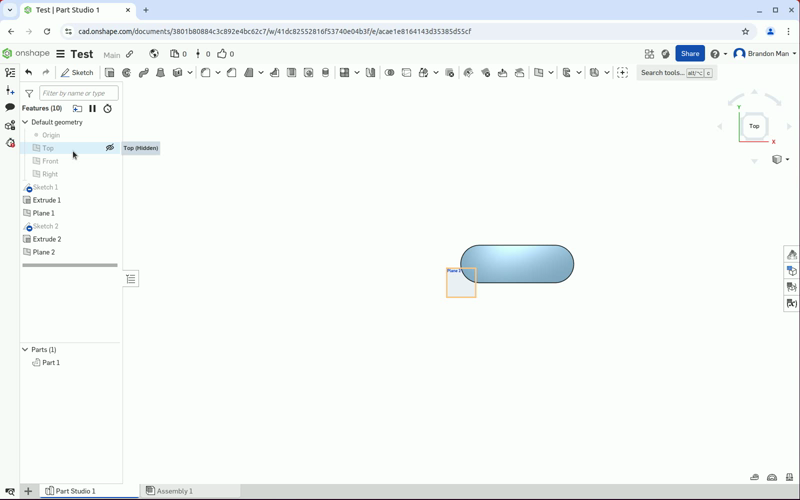
key(shift+s)
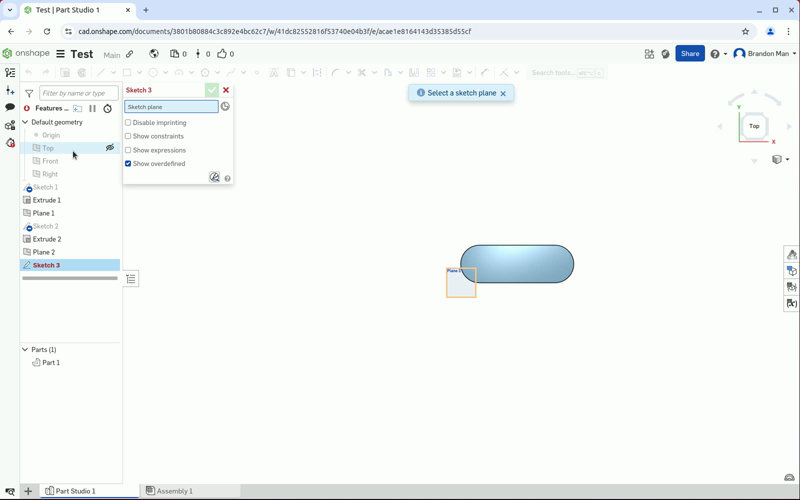
mouse_move(73, 254)
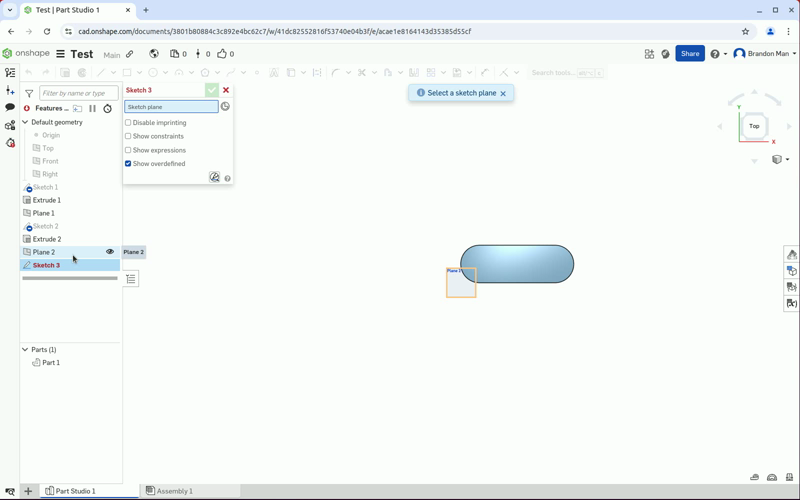
click(73, 254)
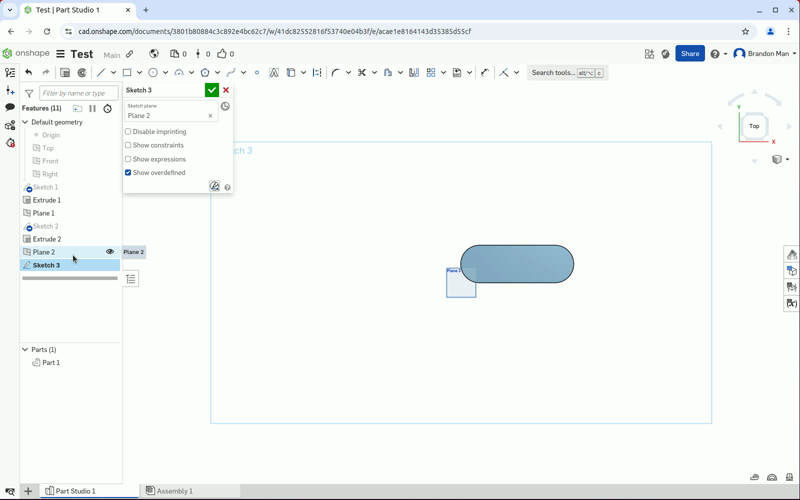
mouse_move(73, 352)
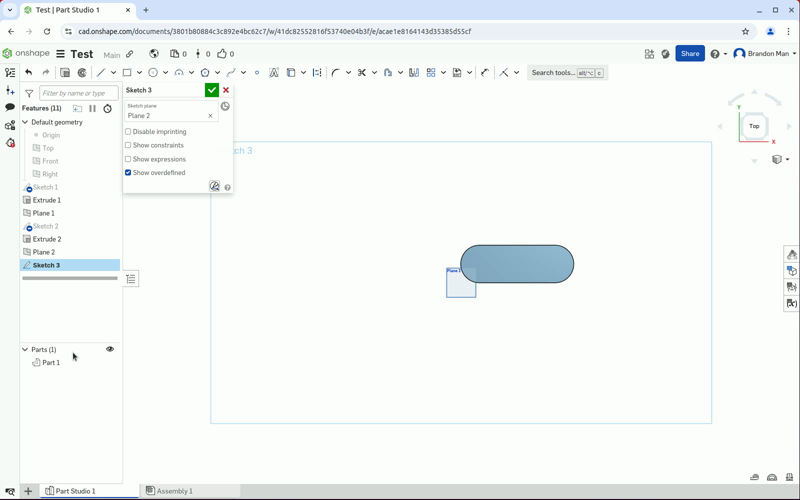
key(y)
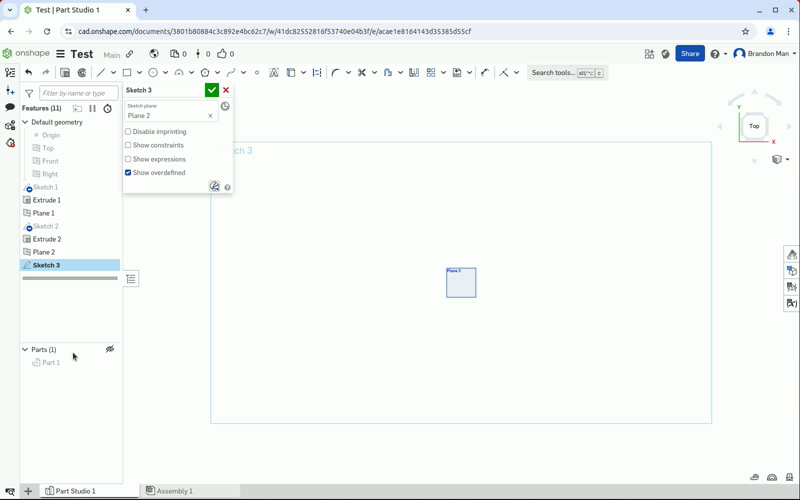
key(a)
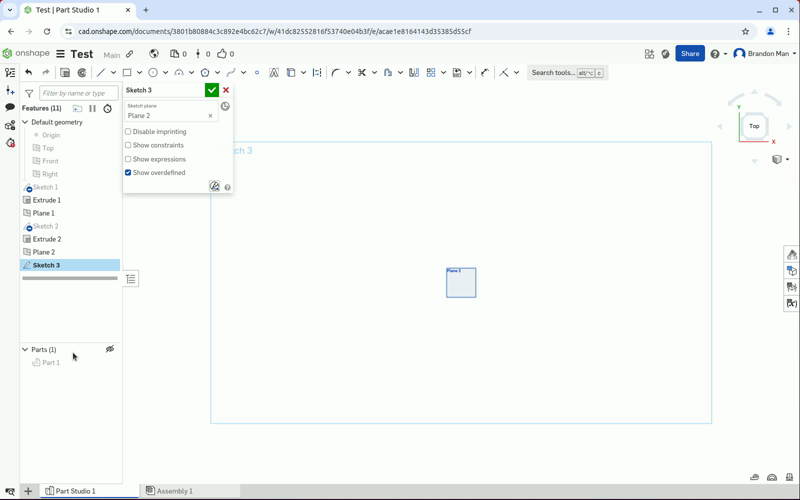
key_down(shift)
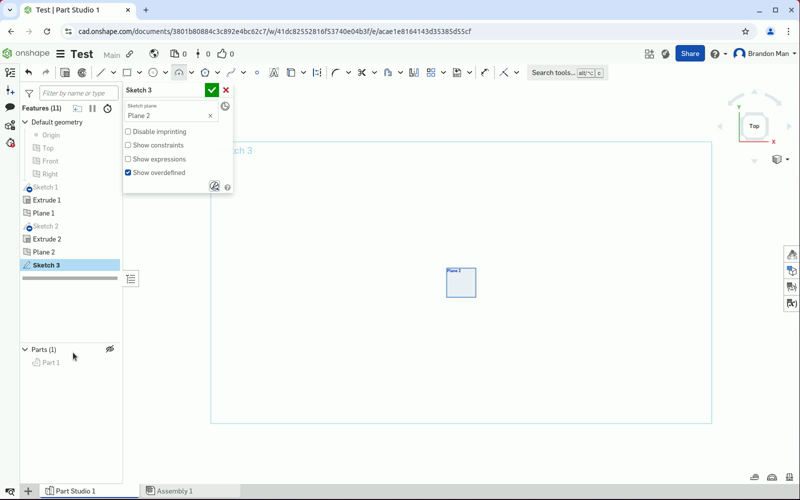
mouse_move(465, 271)
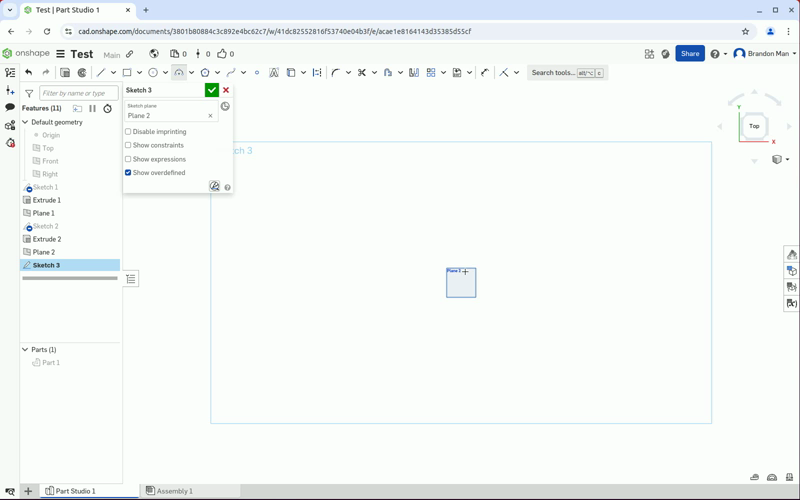
click(465, 271)
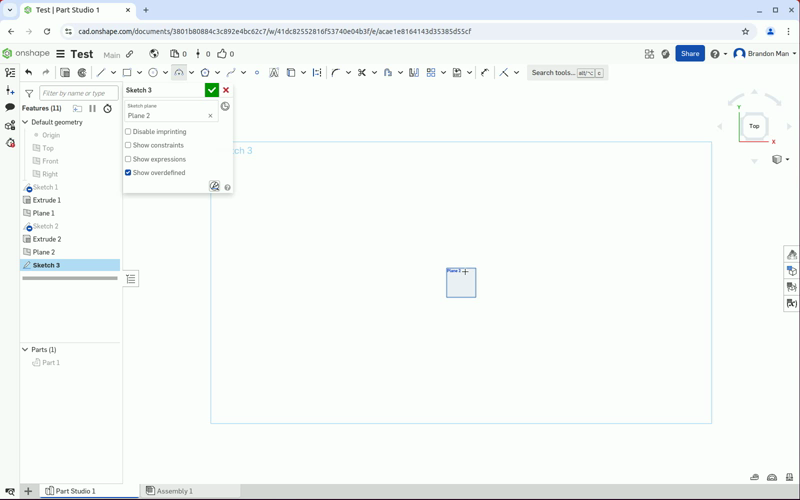
key_up(shift)
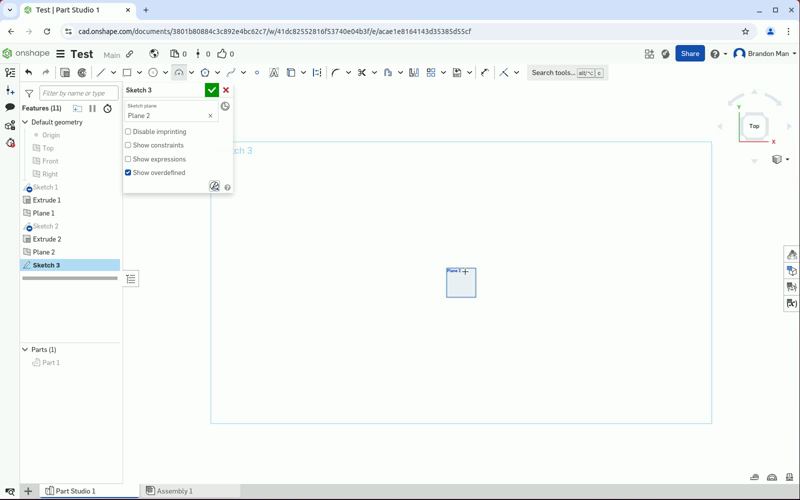
key_down(shift)
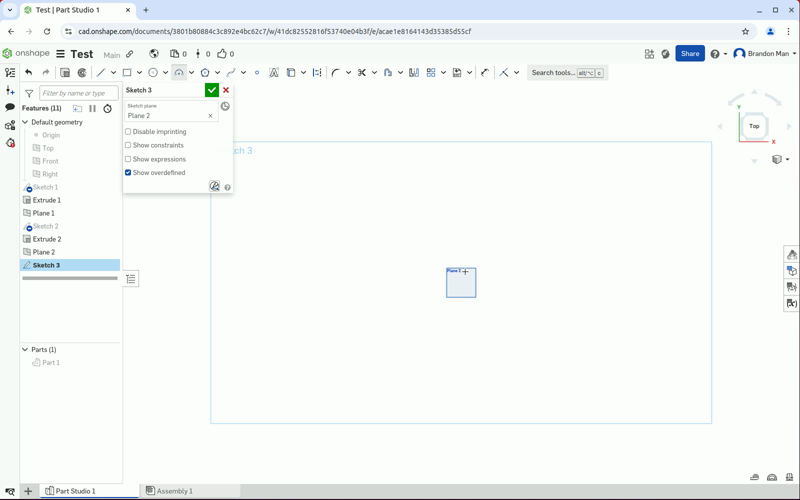
mouse_move(465, 257)
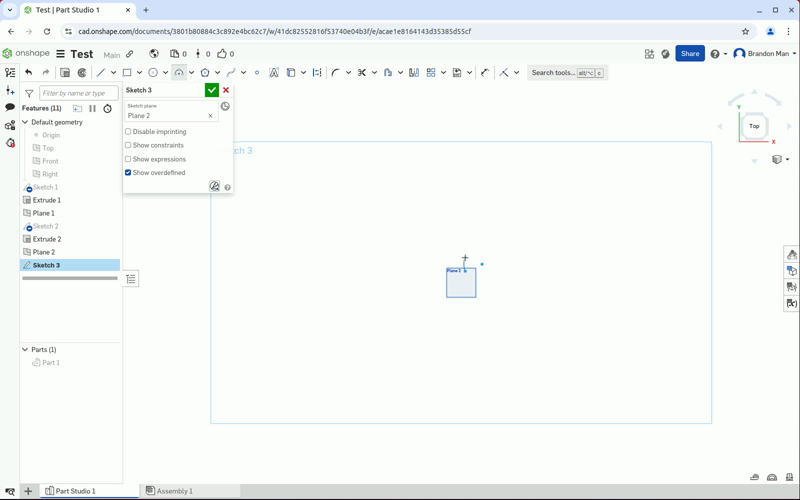
click(465, 257)
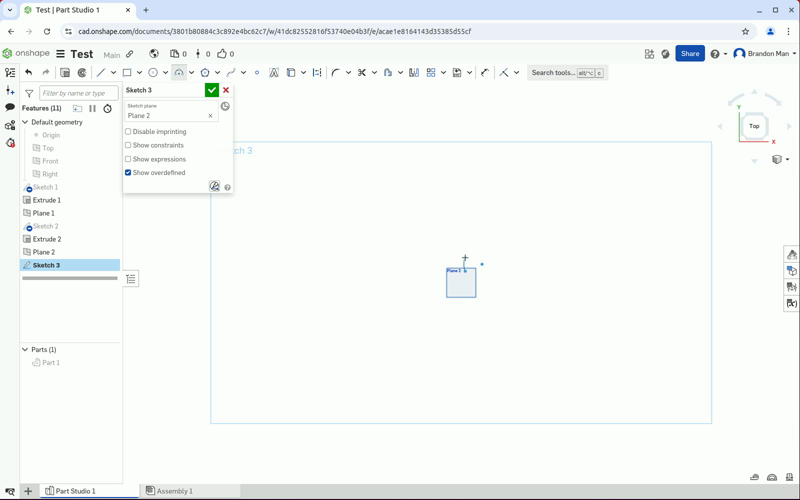
mouse_move(477, 264)
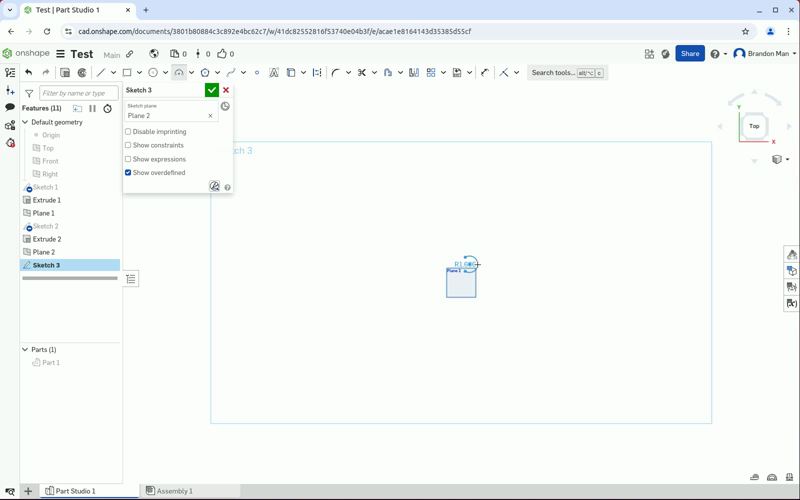
click(477, 264)
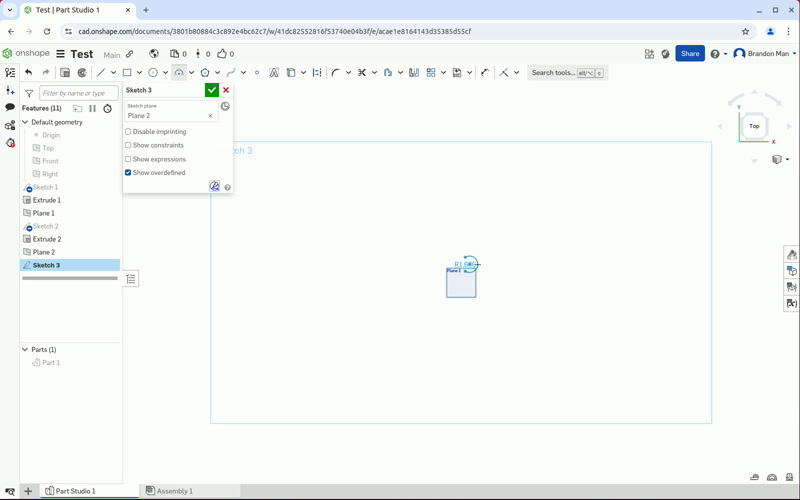
key_up(shift)
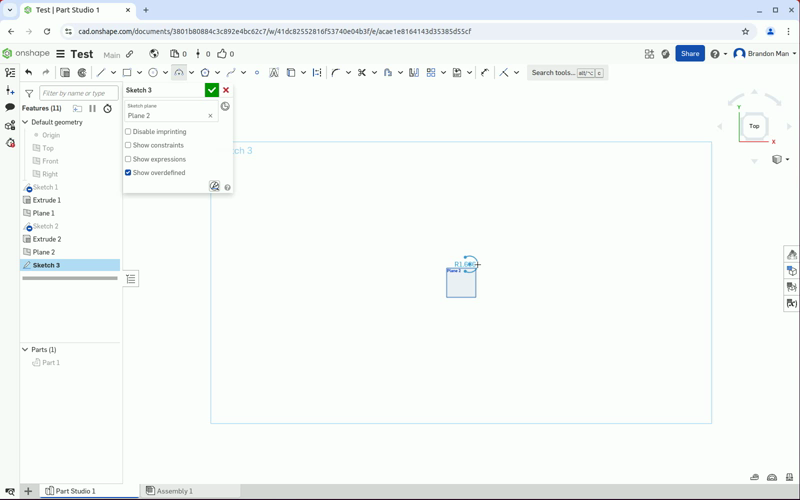
mouse_move(465, 257)
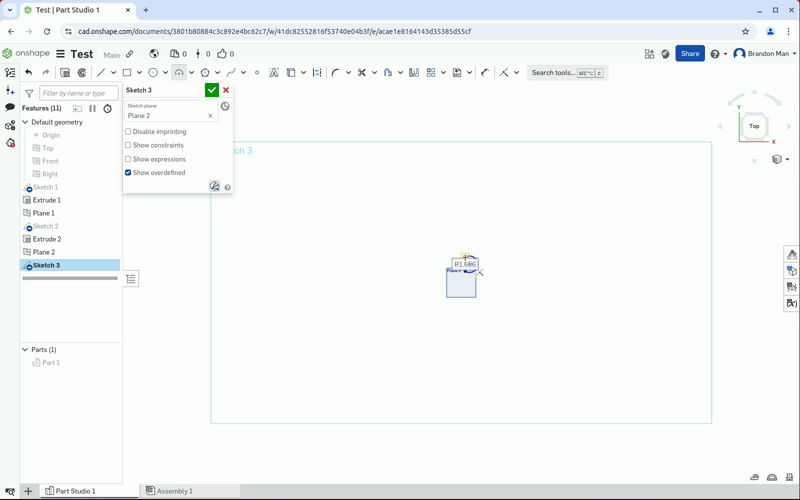
click(465, 257)
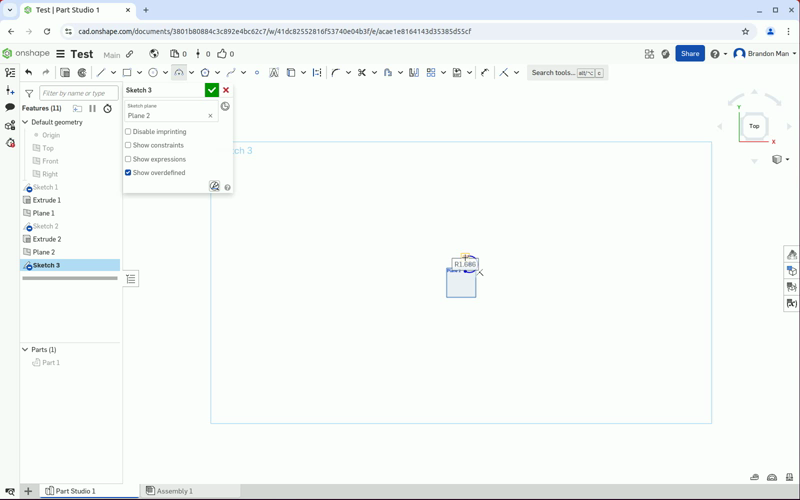
mouse_move(465, 271)
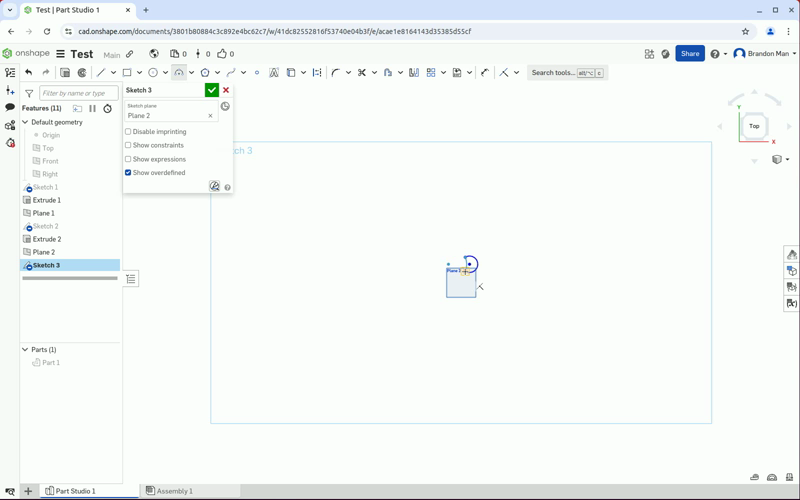
click(465, 271)
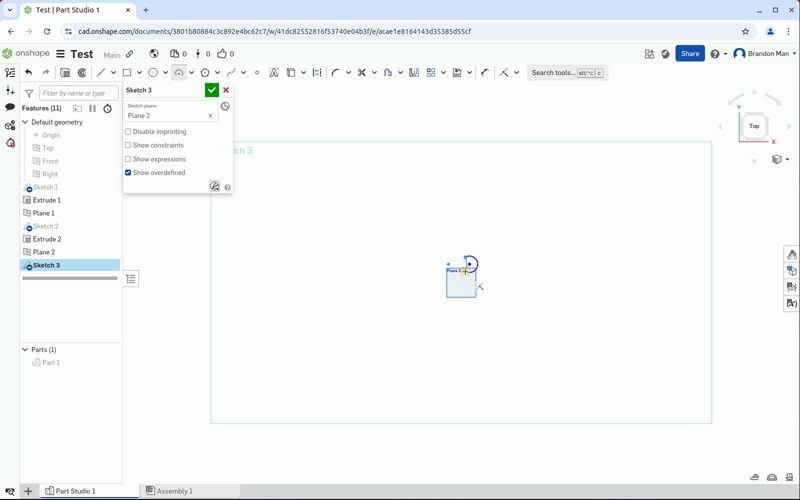
key_down(shift)
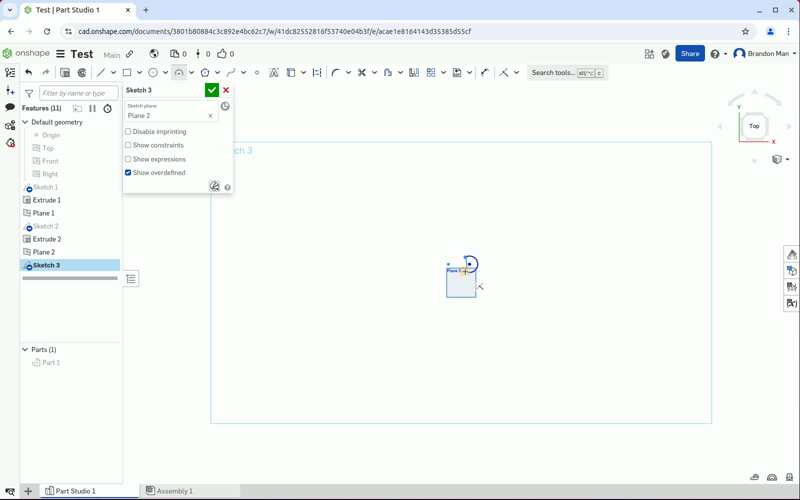
mouse_move(463, 264)
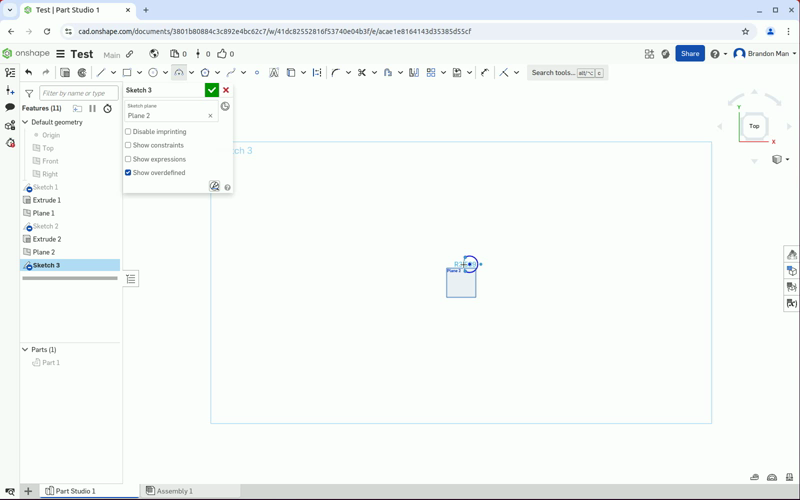
click(463, 264)
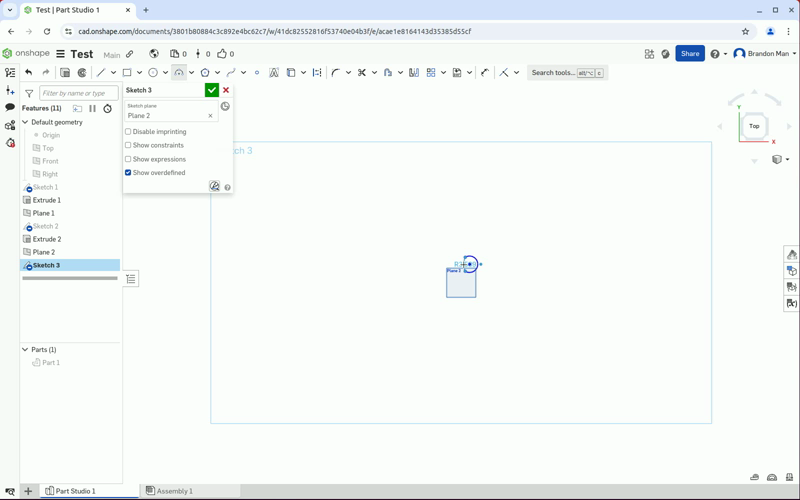
key_up(shift)
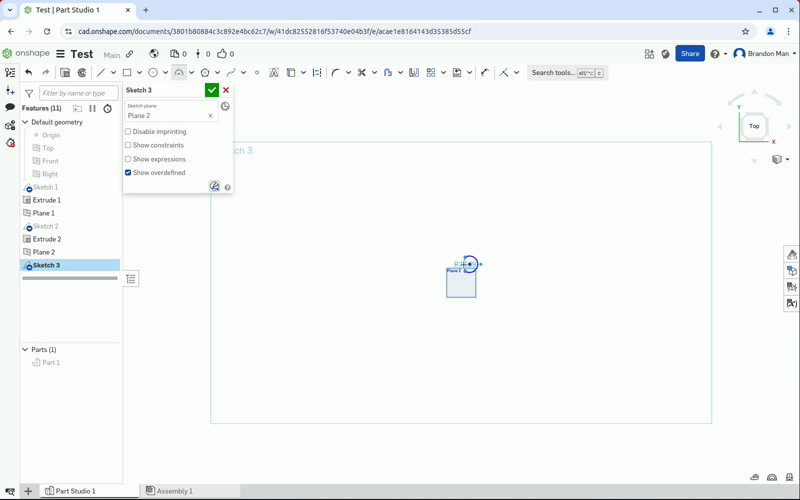
key(esc)
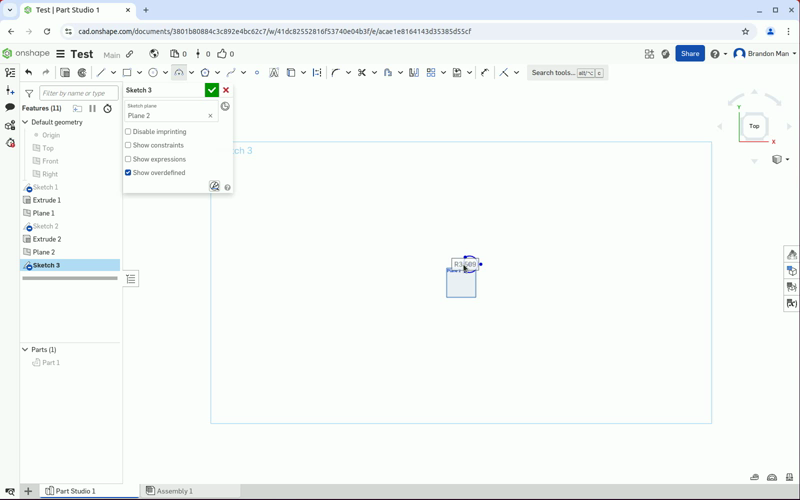
mouse_move(476, 265)
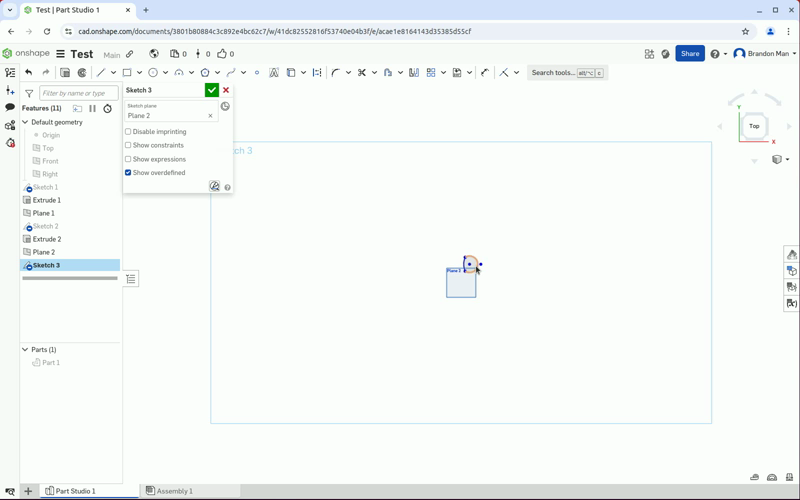
scroll(6)
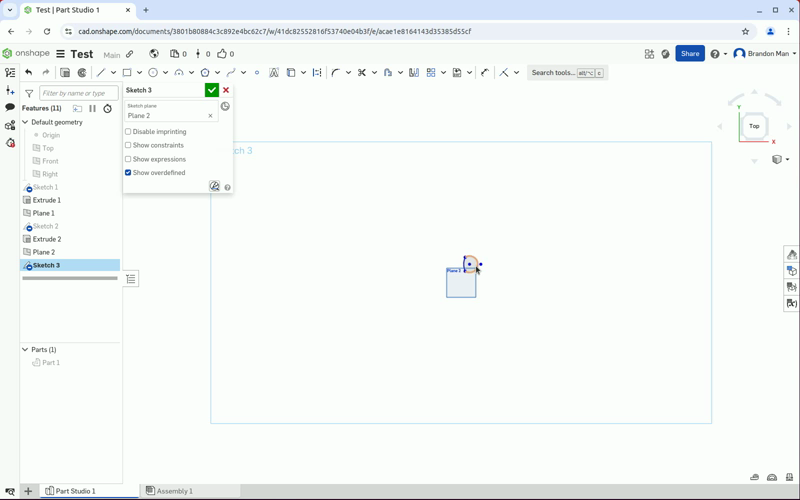
scroll(6)
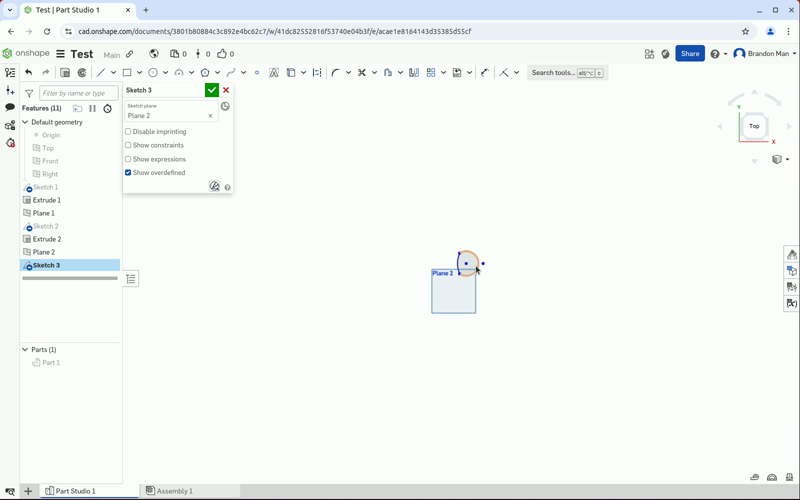
scroll(6)
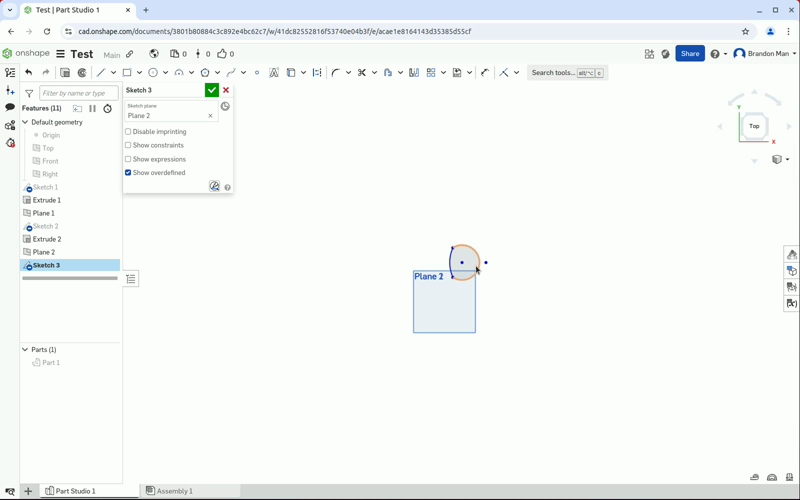
scroll(6)
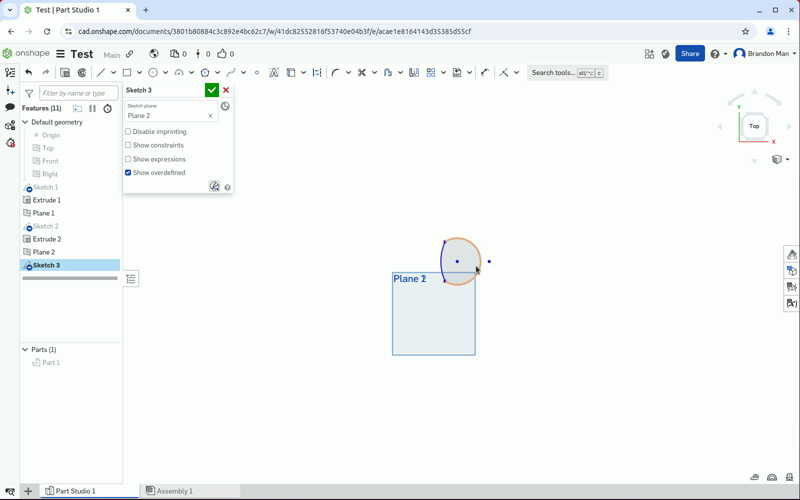
scroll(6)
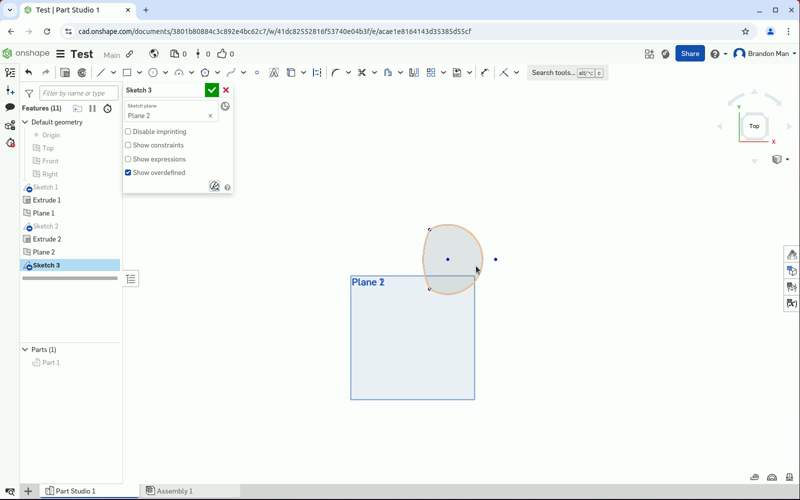
scroll(6)
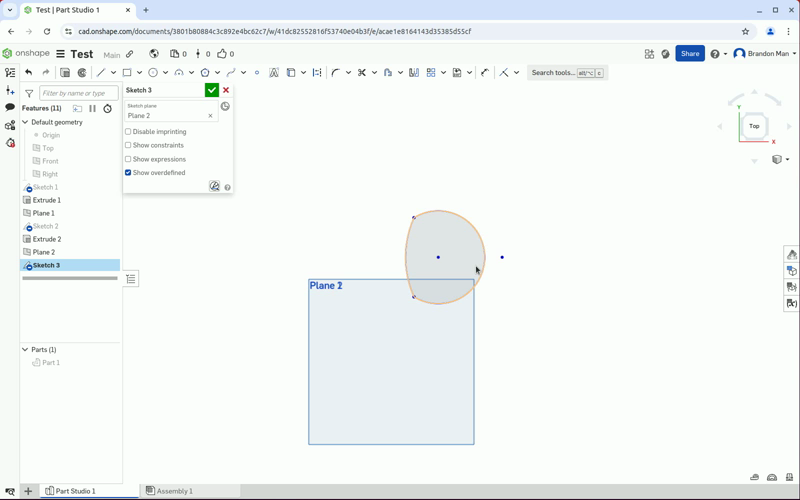
scroll(6)
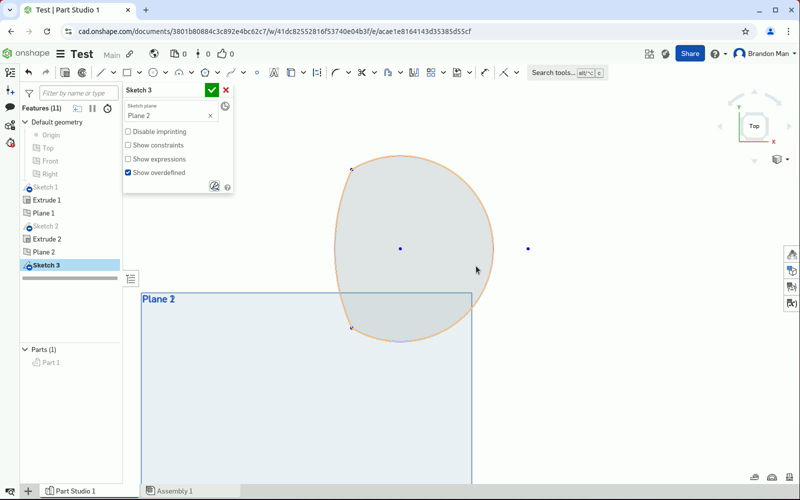
click(476, 265)
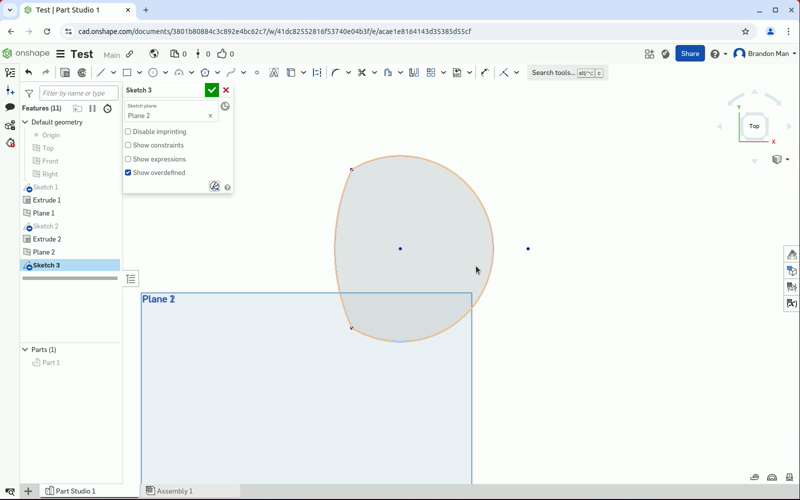
scroll(-6)
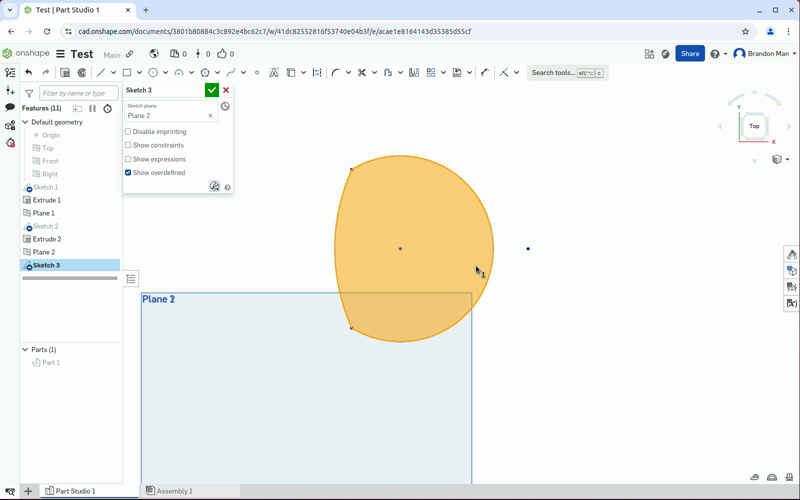
scroll(-6)
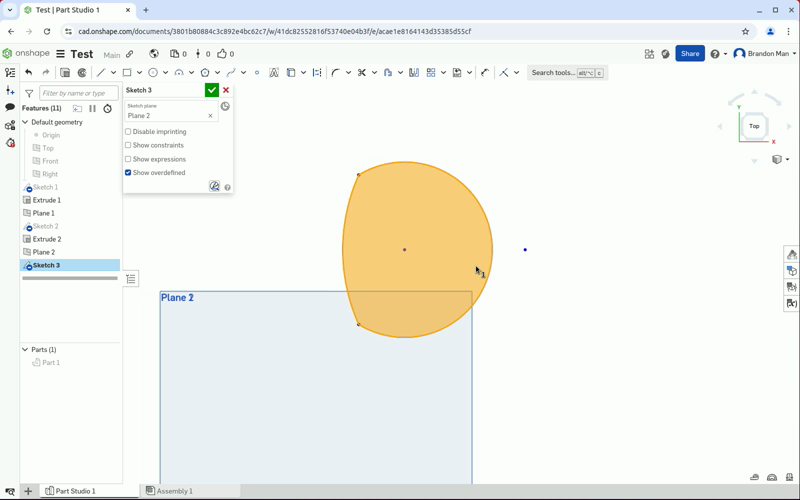
scroll(-6)
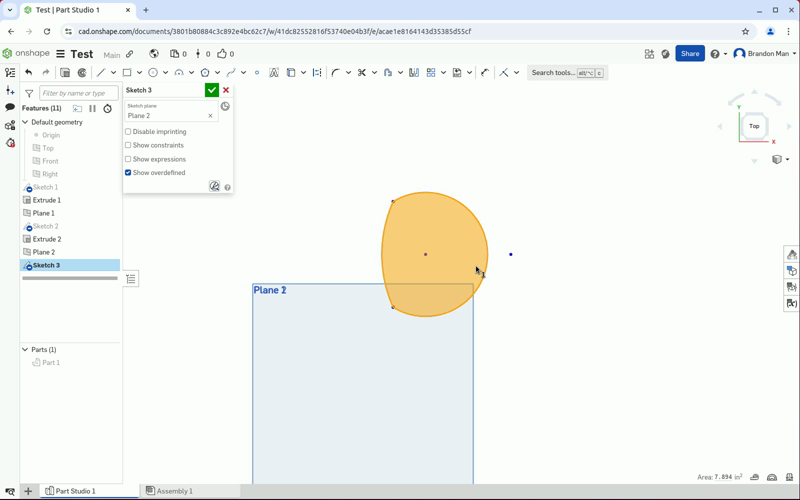
scroll(-6)
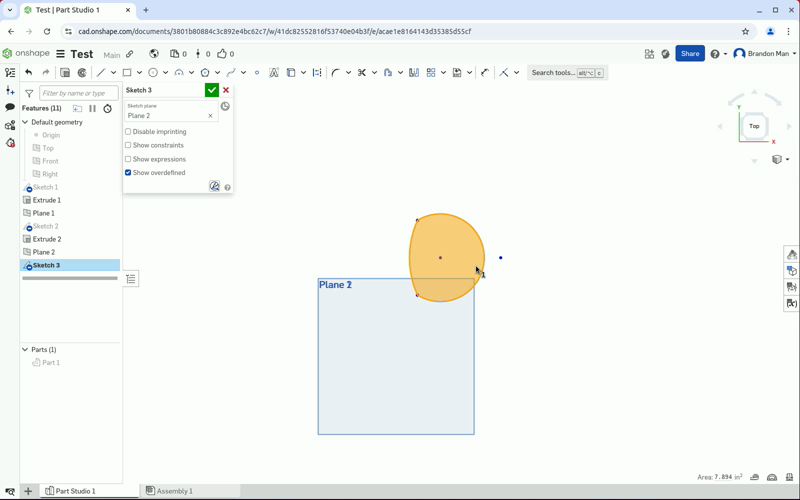
scroll(-6)
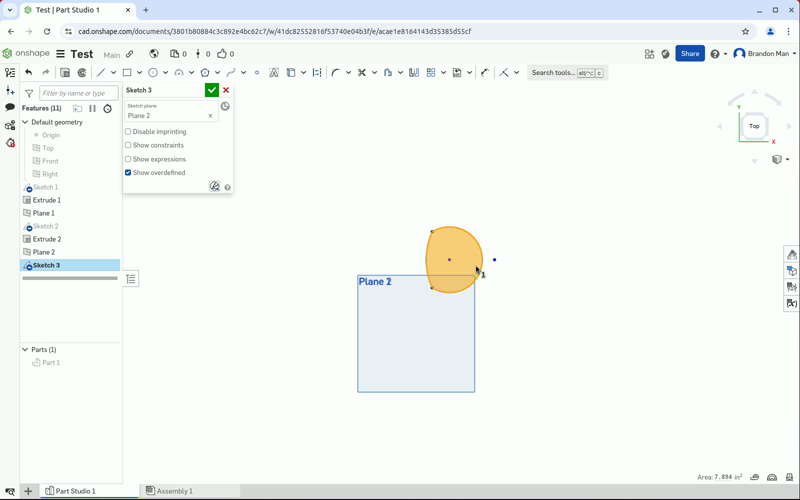
scroll(-6)
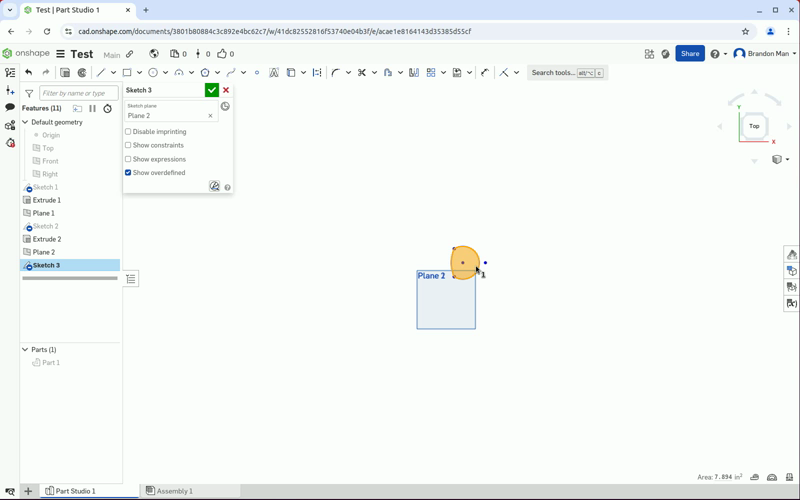
scroll(-6)
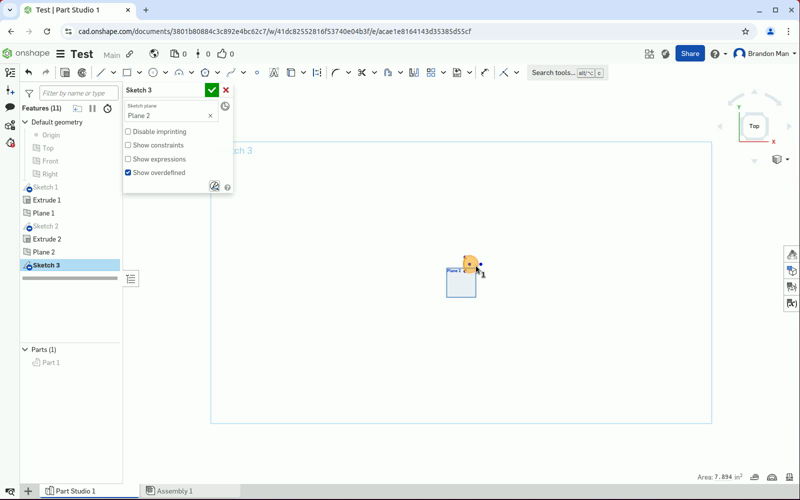
mouse_move(73, 352)
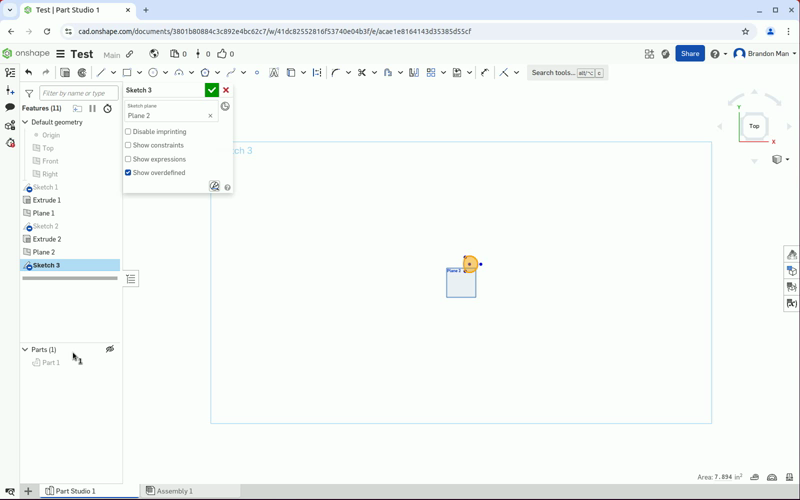
key(shift+y)
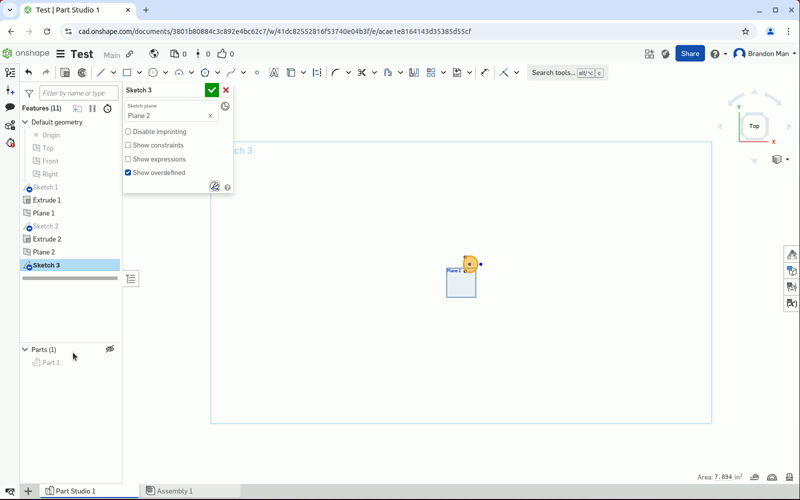
key(shift+e)
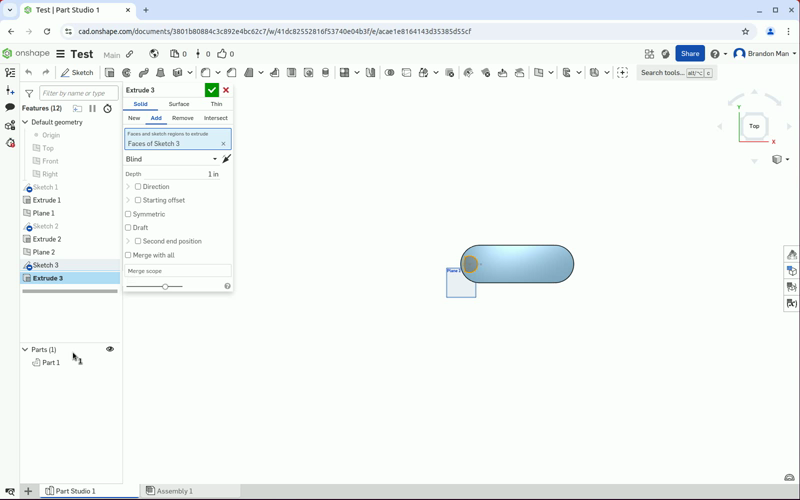
mouse_move(143, 106)
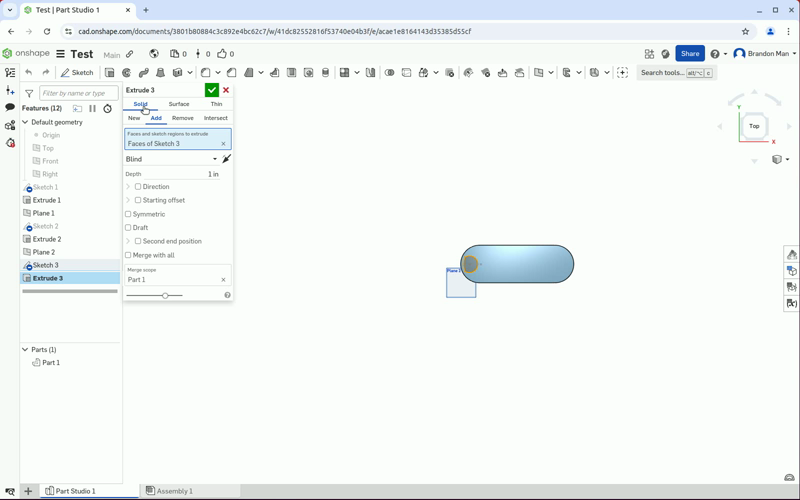
click(143, 106)
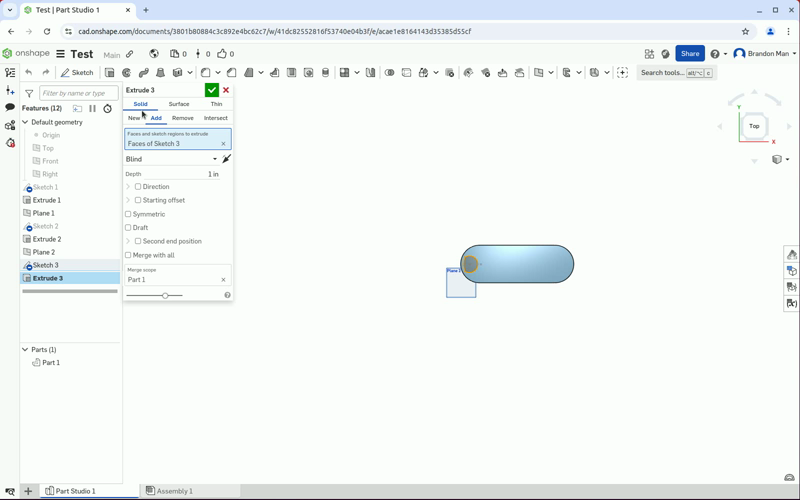
mouse_move(137, 120)
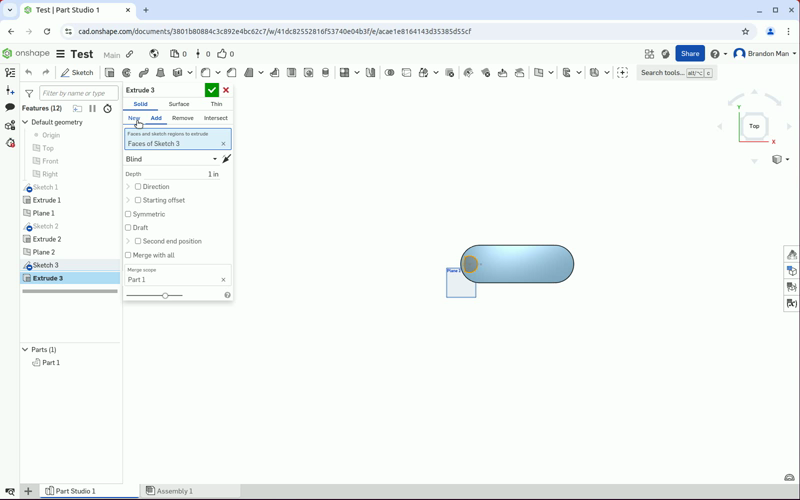
click(137, 120)
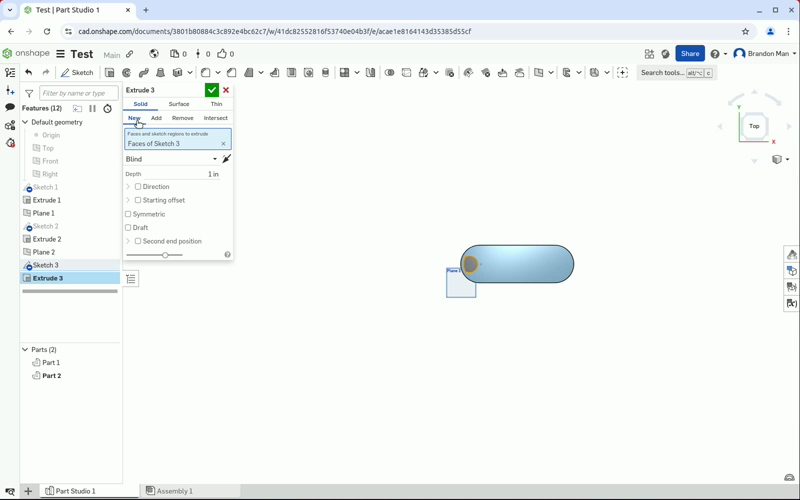
key(tab, 4)
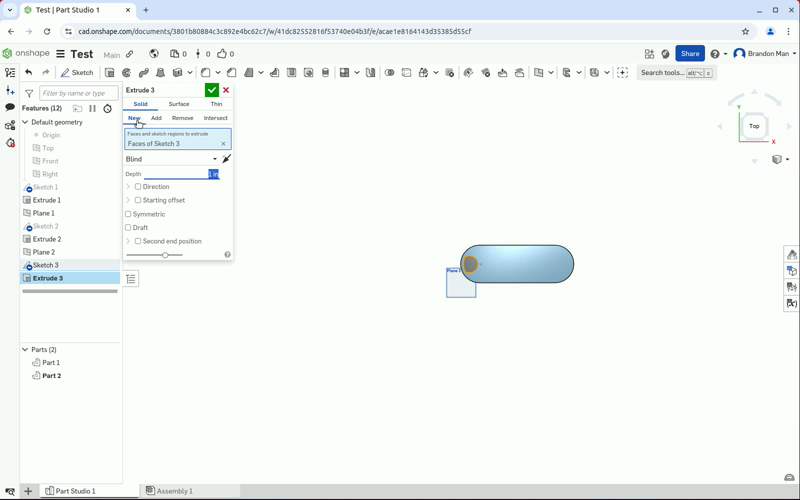
text(0.481)
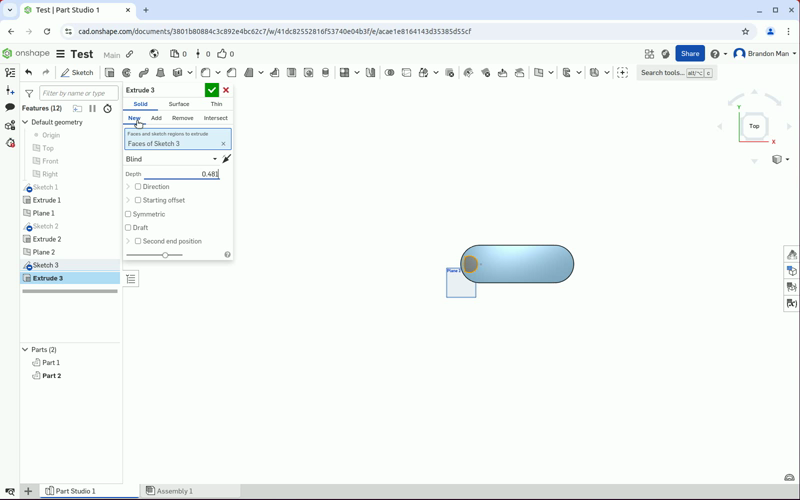
key(enter)
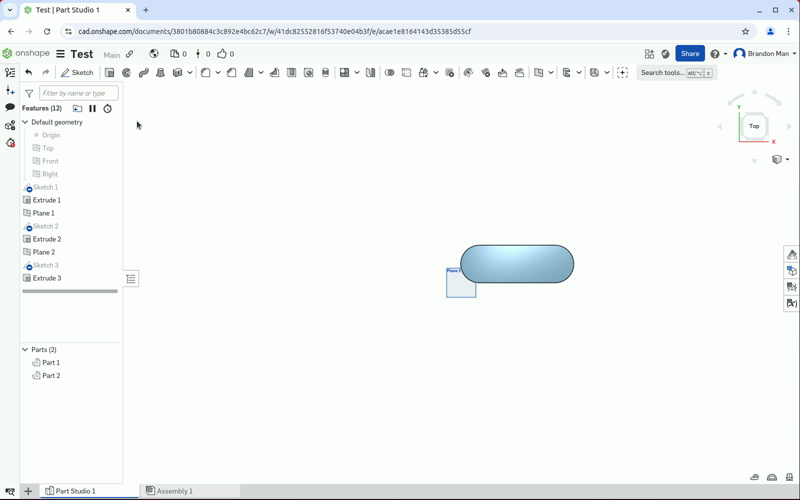
key(shift+h)
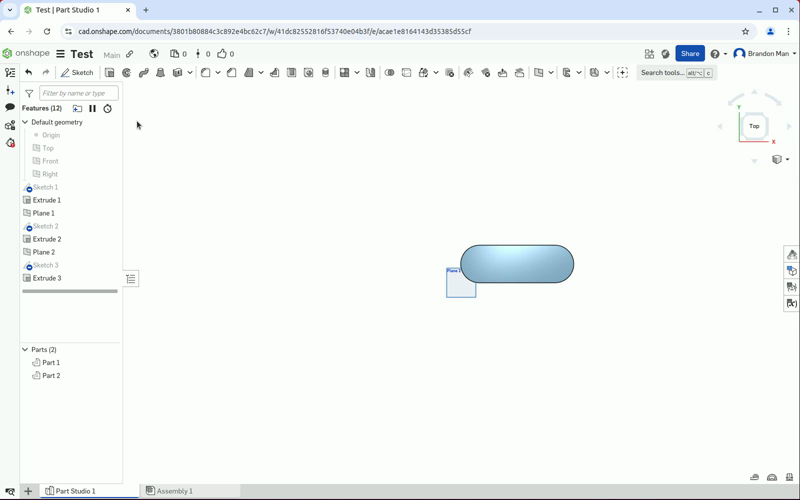
key(shift+h)
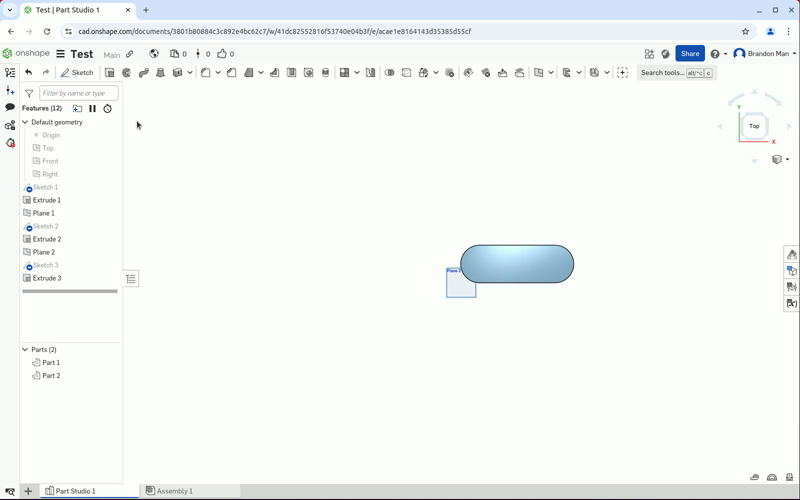
mouse_move(73, 189)
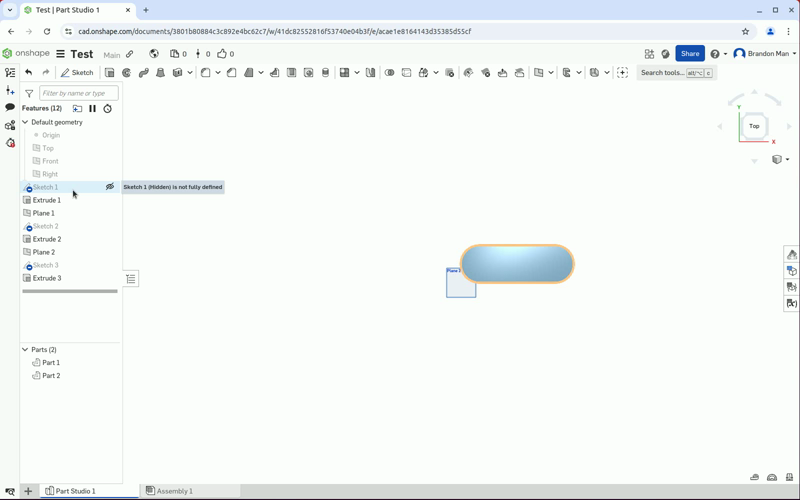
click(73, 189)
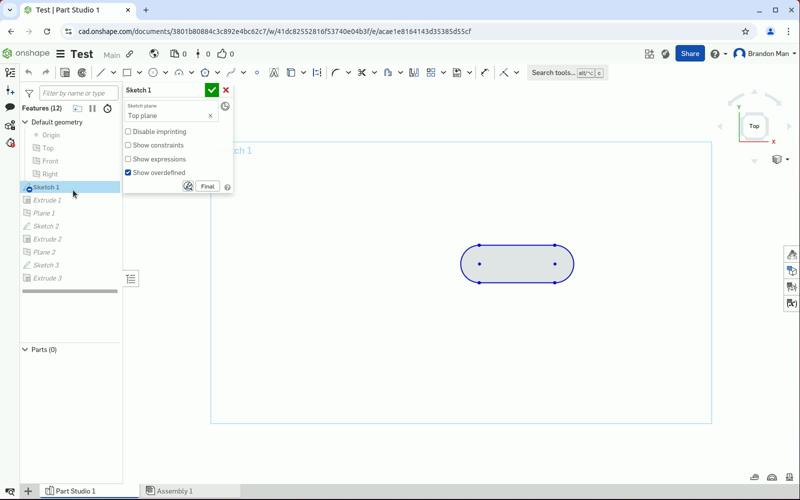
mouse_move(229, 92)
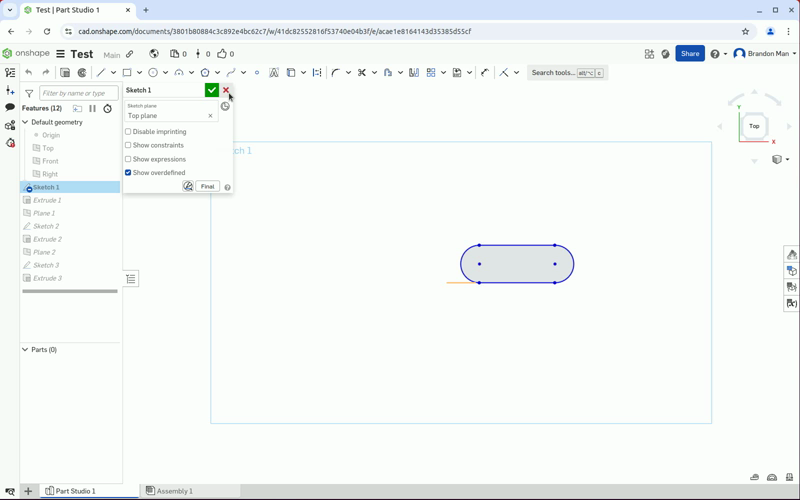
click(229, 92)
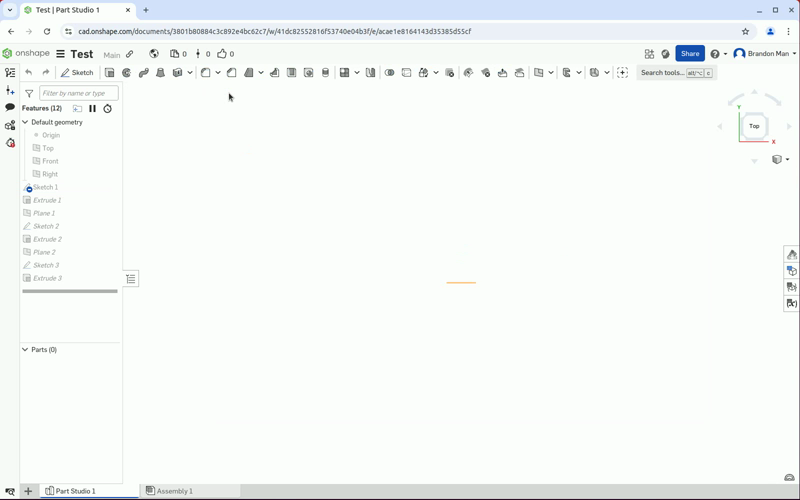
key(shift+s)
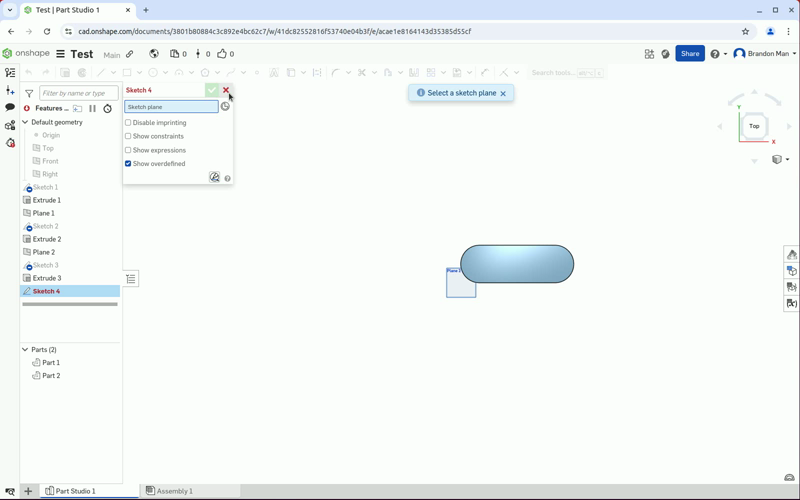
mouse_move(73, 215)
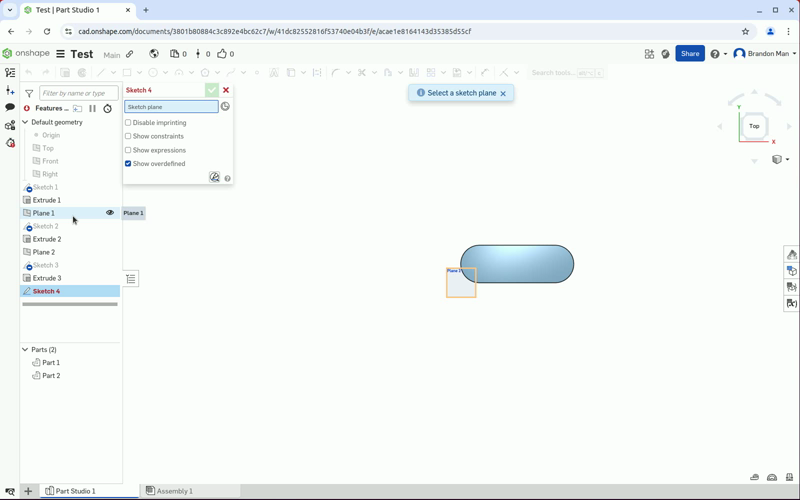
click(73, 215)
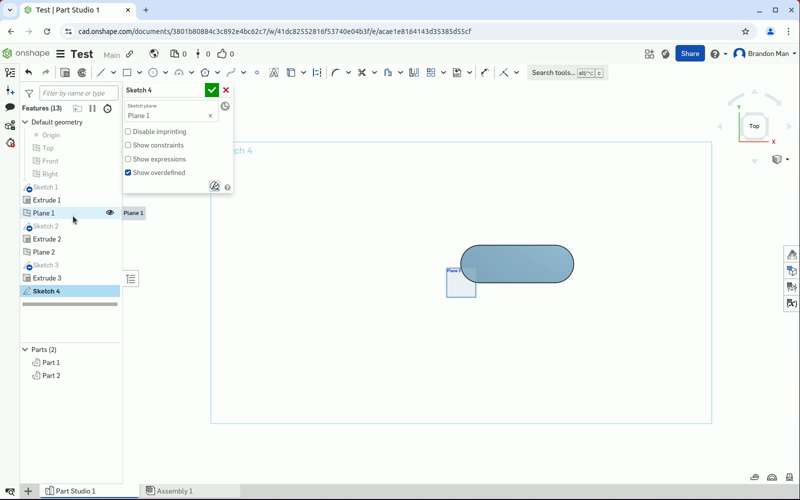
mouse_move(73, 352)
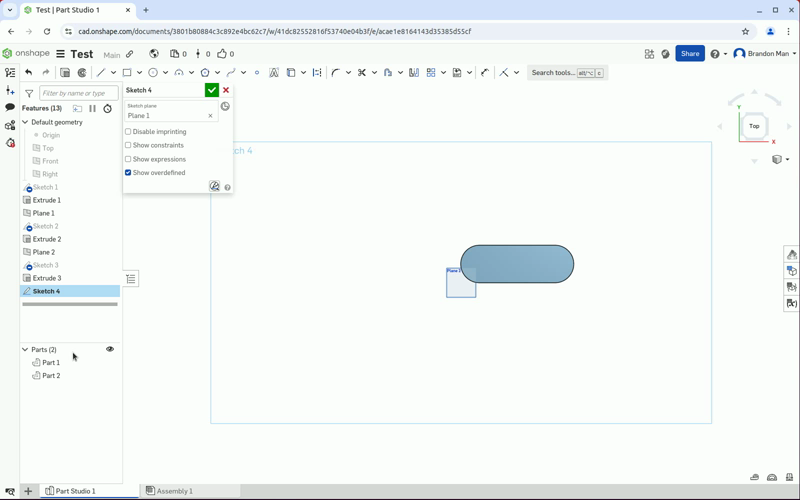
key(y)
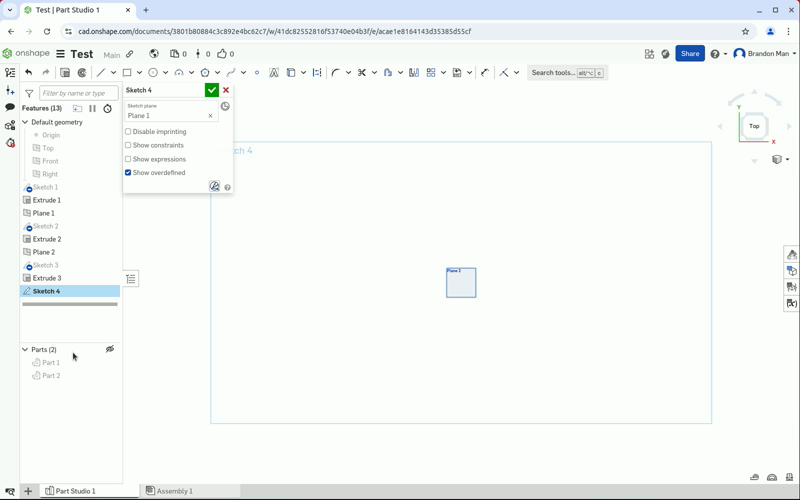
key(c)
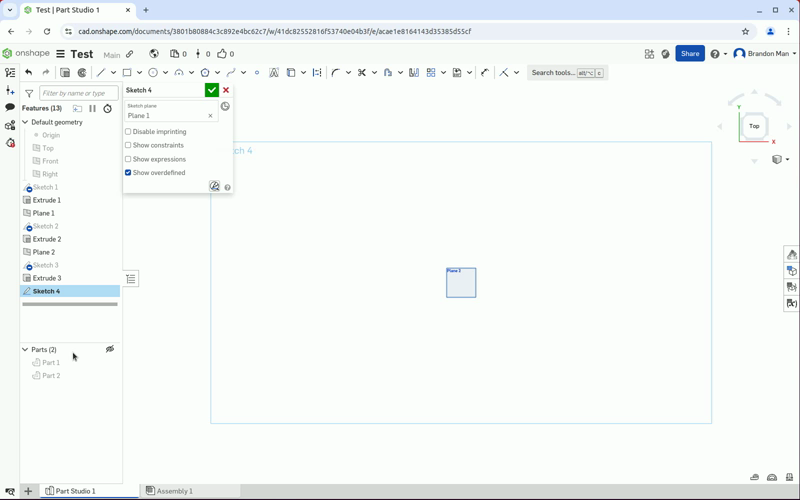
key_down(shift)
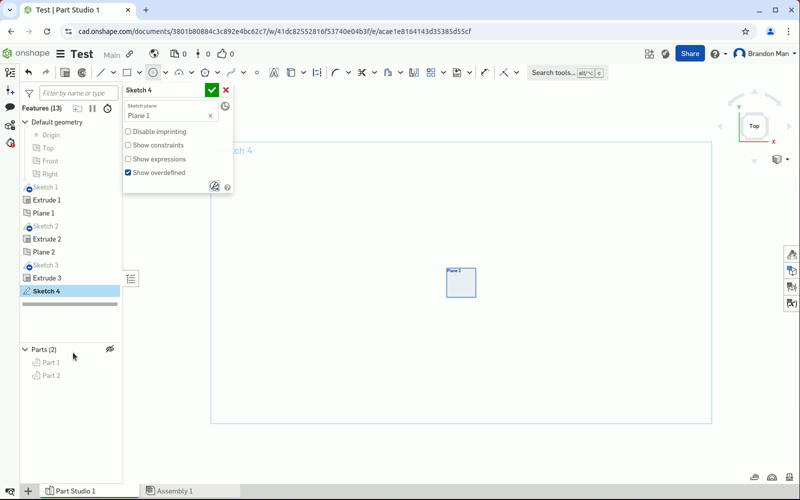
mouse_move(469, 264)
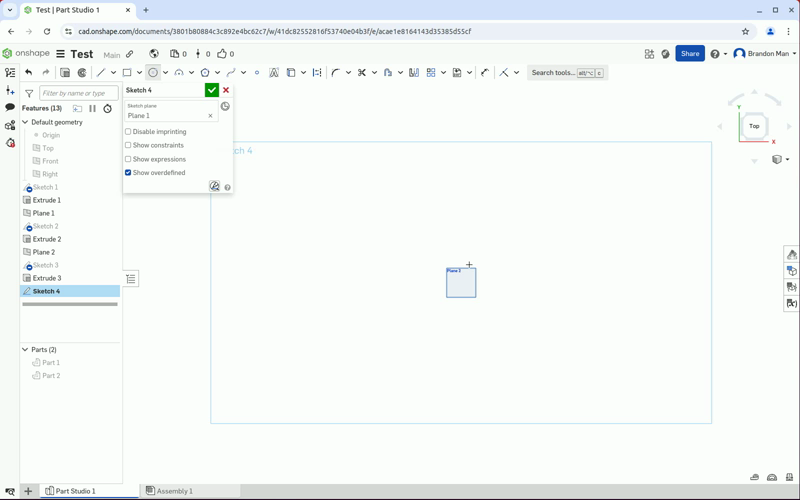
click(469, 264)
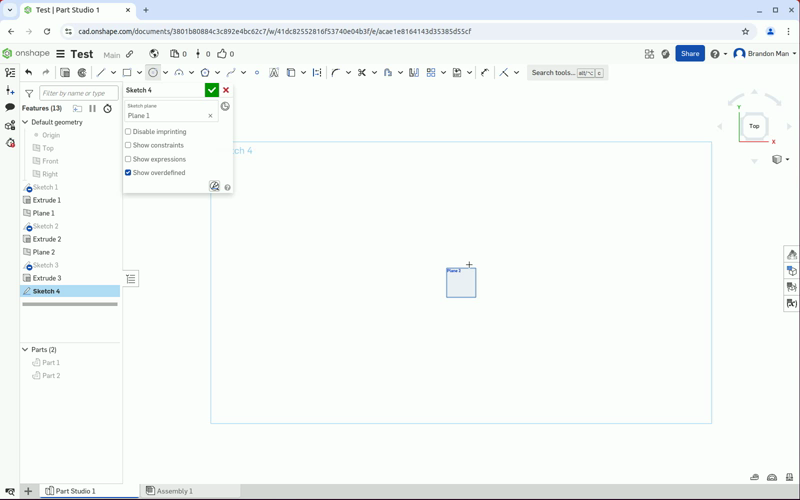
key_up(shift)
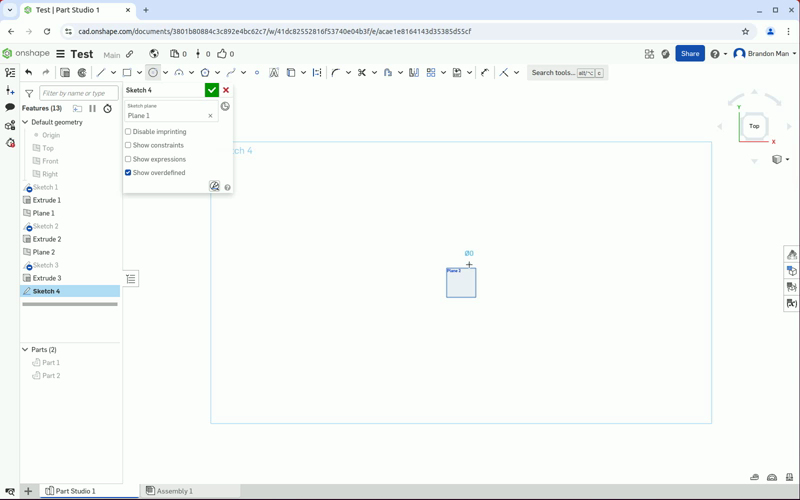
mouse_move(473, 264)
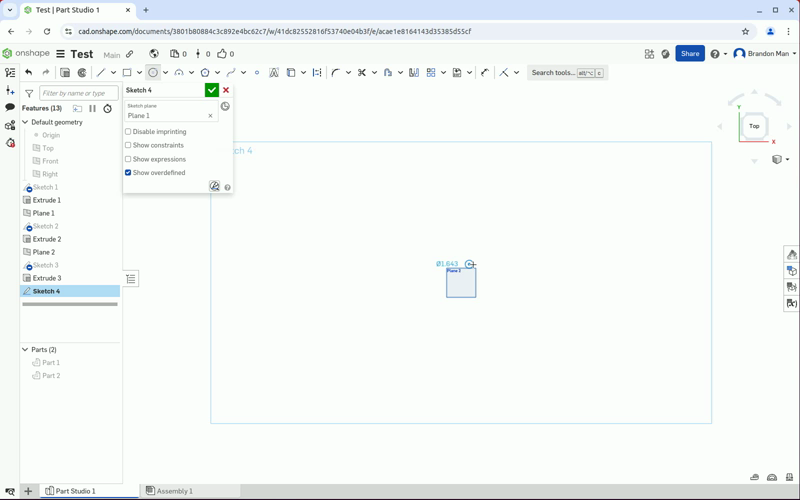
click(473, 264)
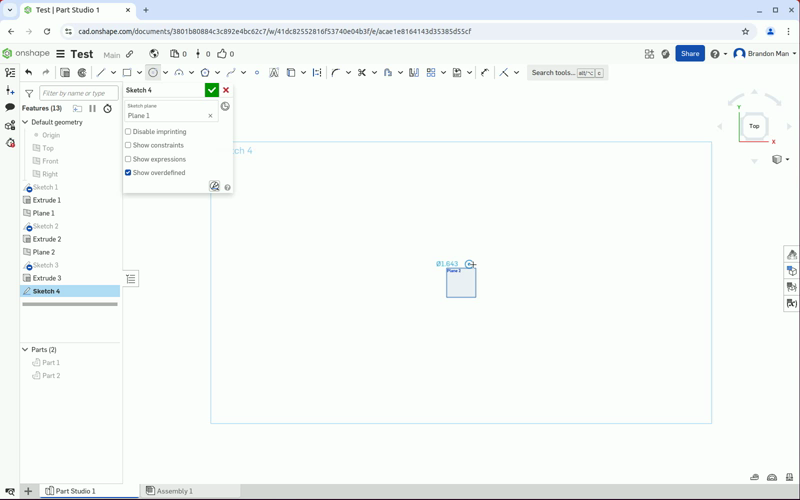
key(esc)
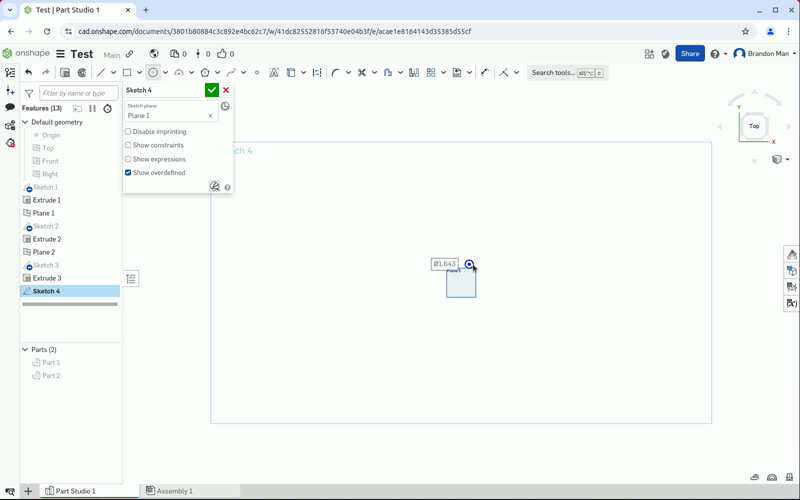
mouse_move(466, 262)
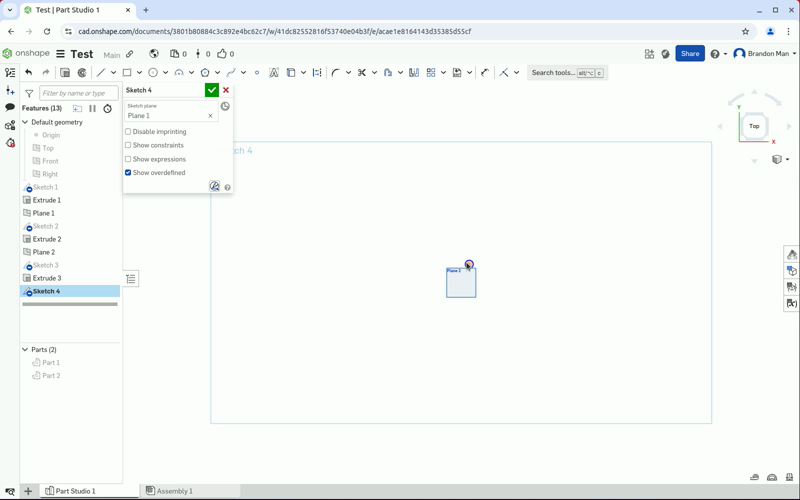
scroll(6)
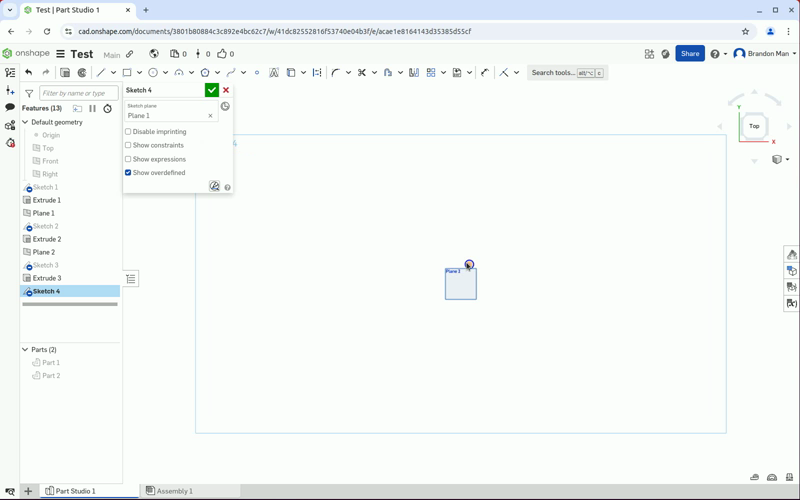
scroll(6)
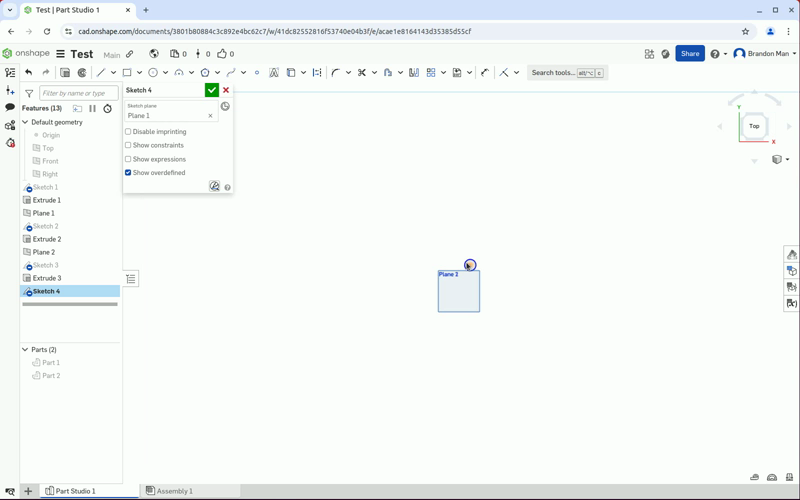
scroll(6)
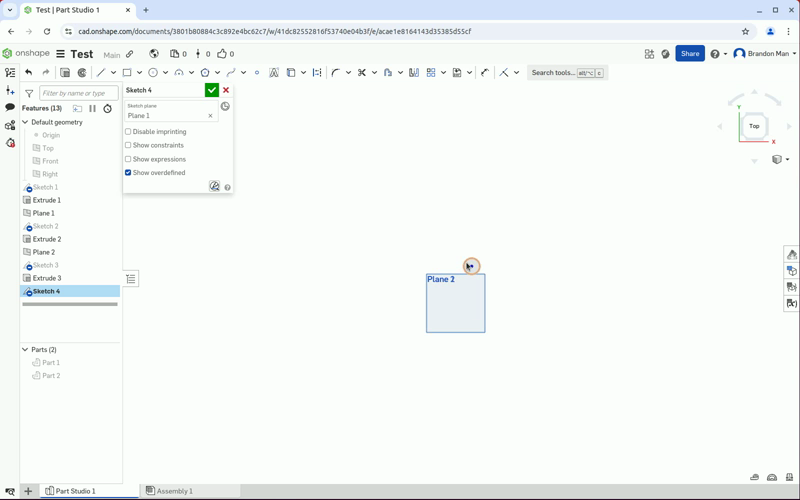
scroll(6)
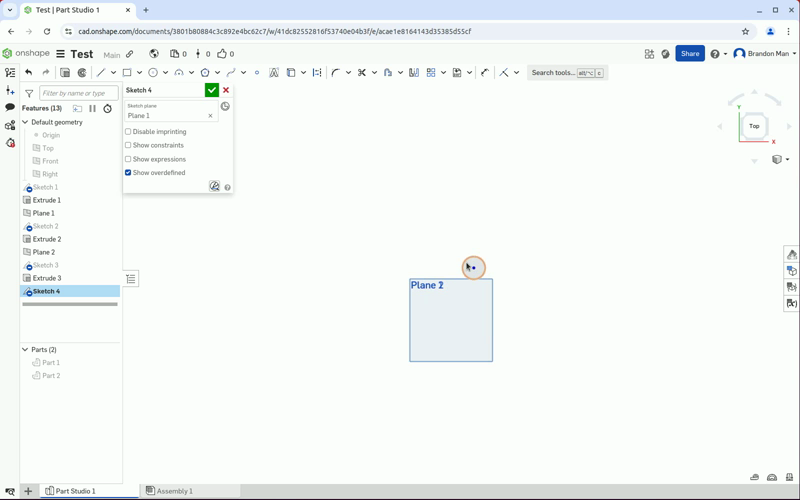
scroll(6)
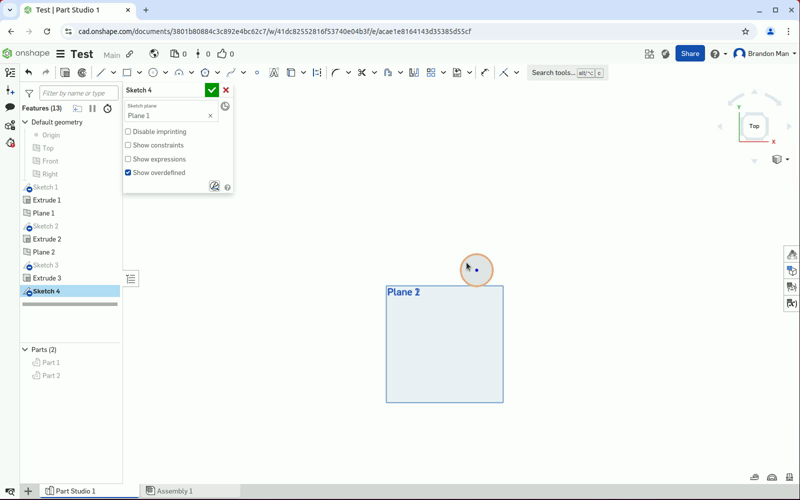
scroll(6)
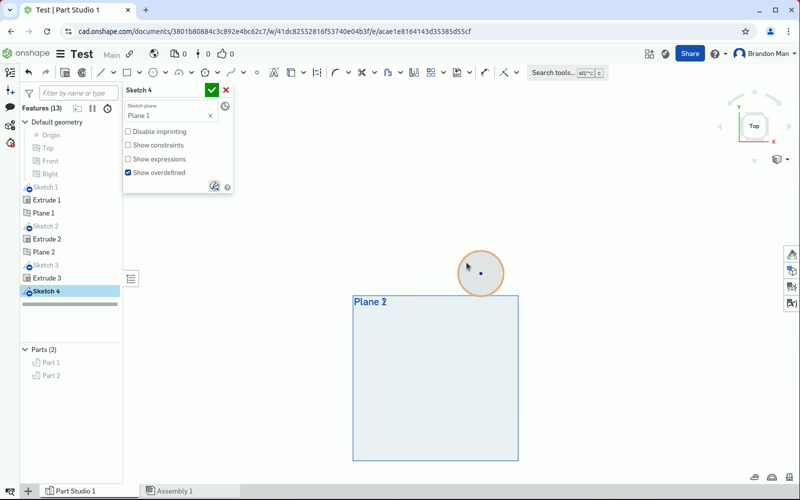
scroll(6)
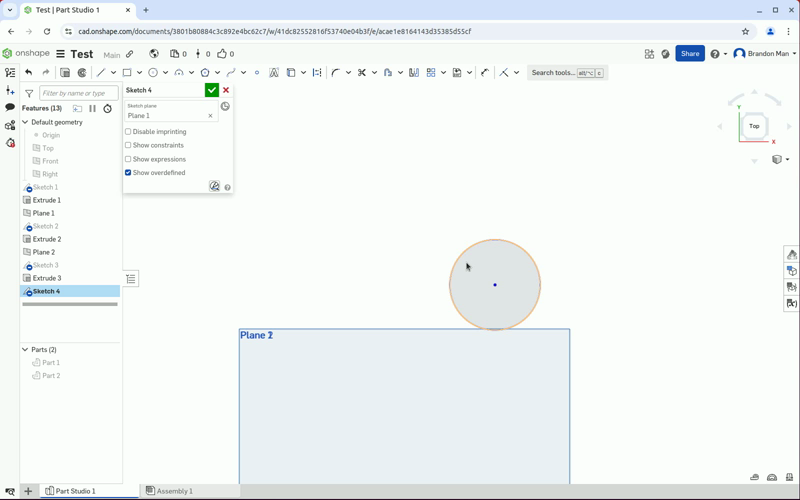
click(466, 262)
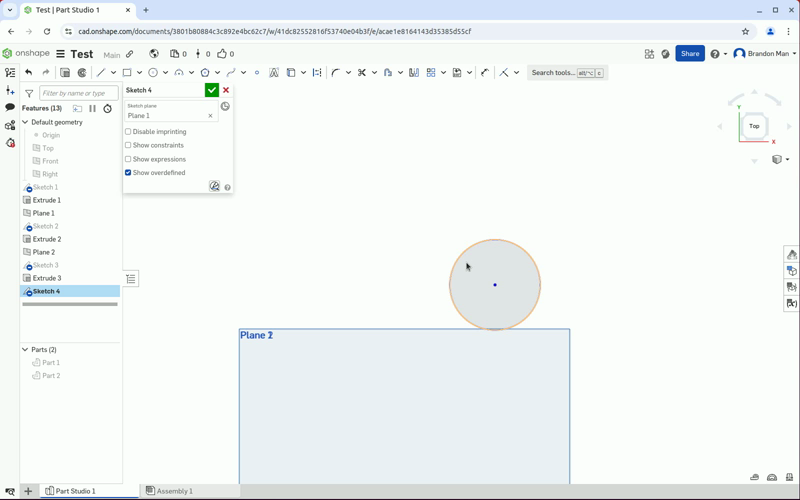
scroll(-6)
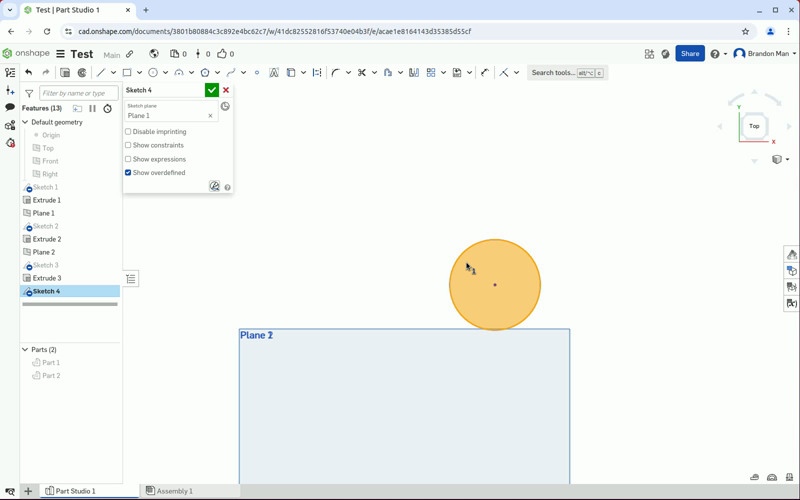
scroll(-6)
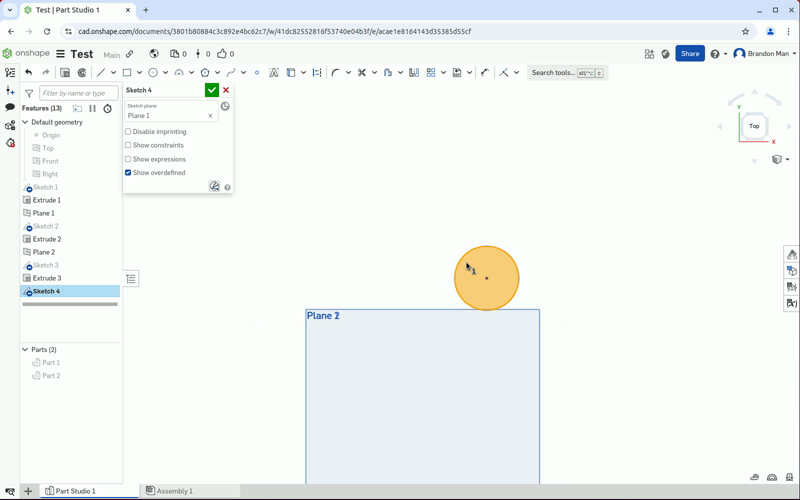
scroll(-6)
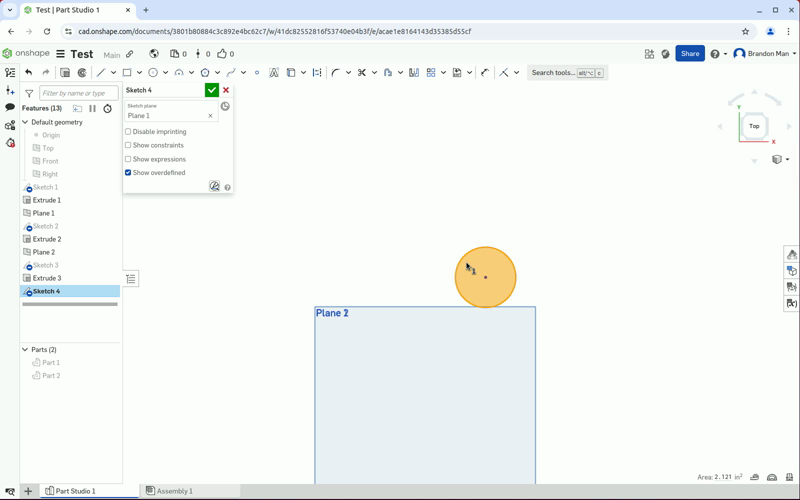
scroll(-6)
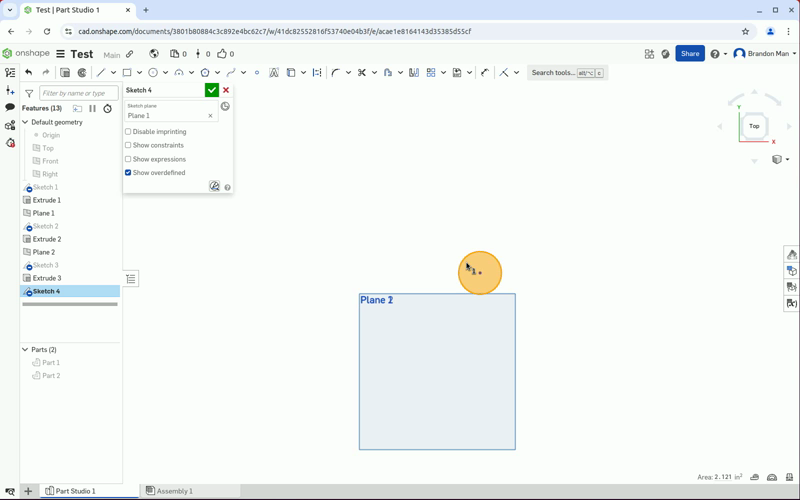
scroll(-6)
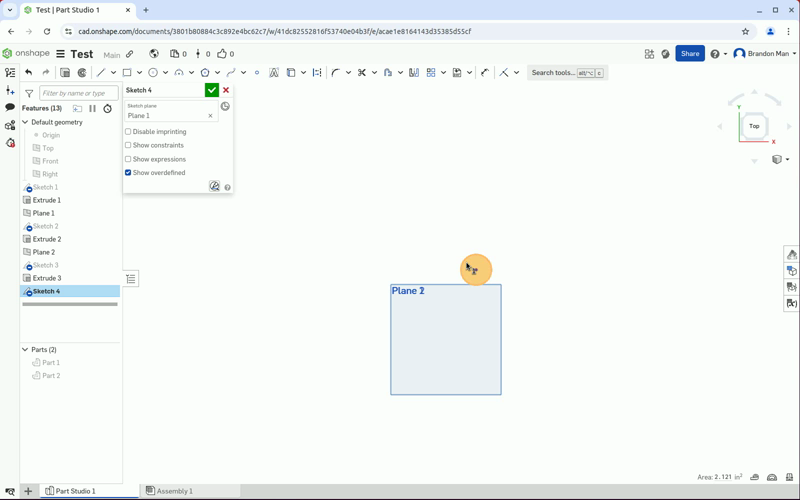
scroll(-6)
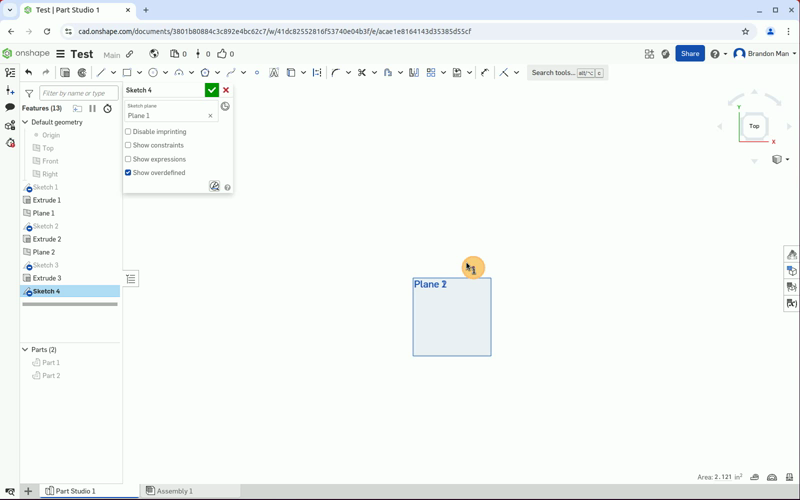
scroll(-6)
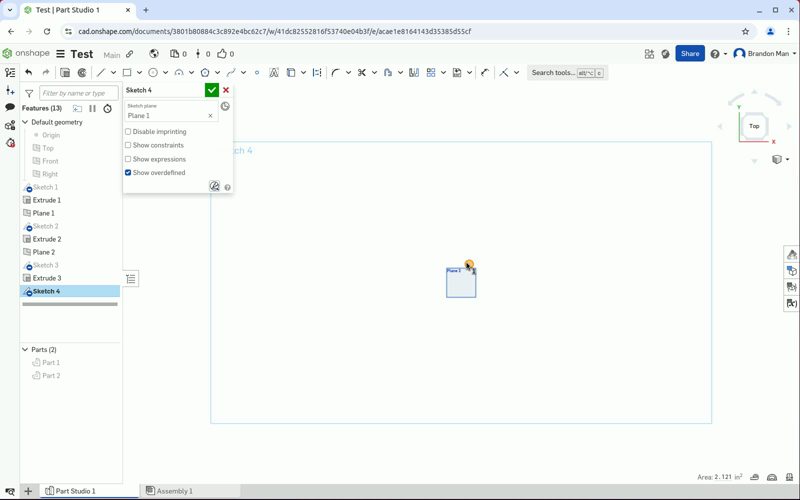
mouse_move(73, 352)
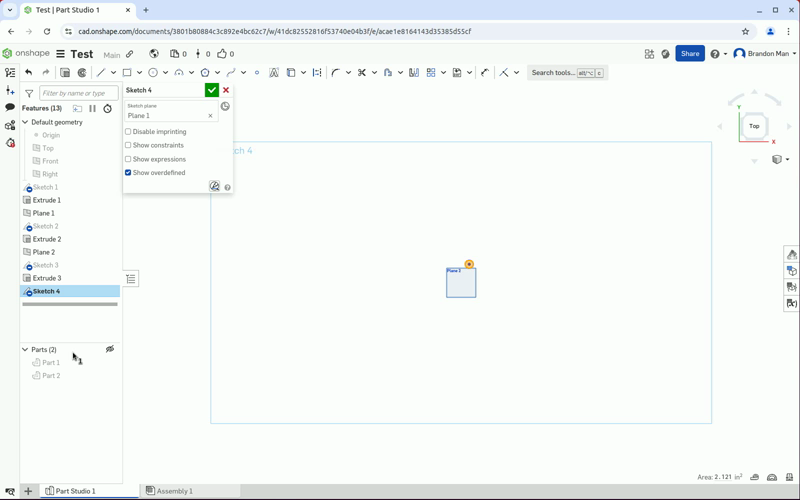
key(shift+y)
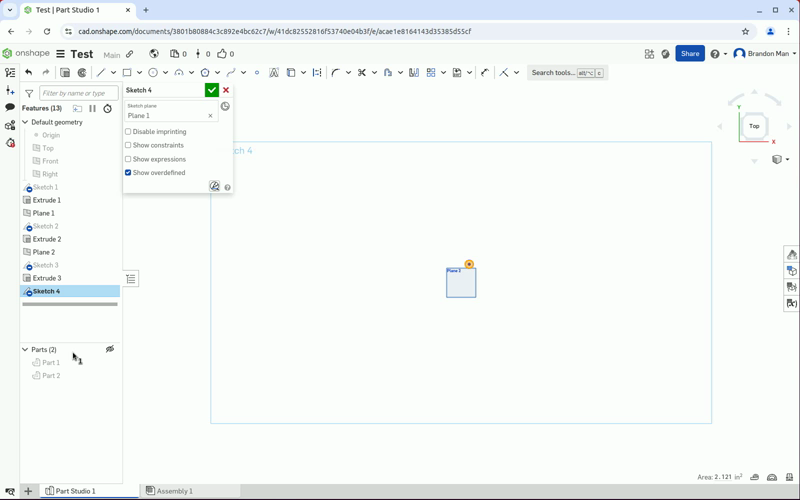
key(shift+e)
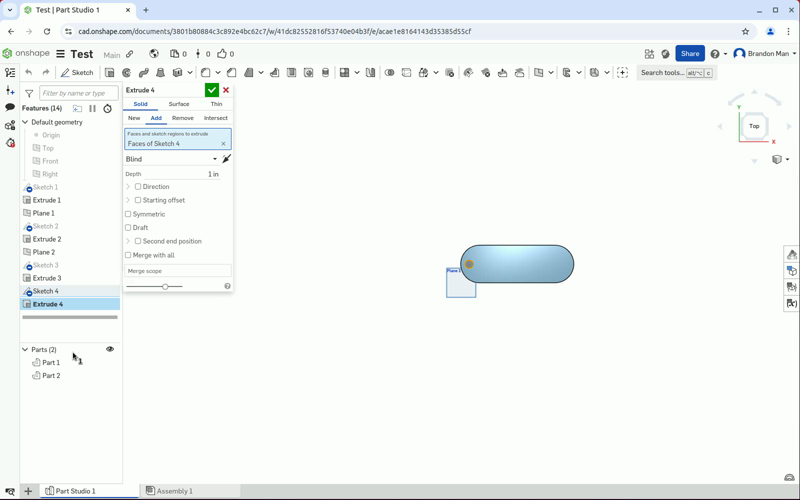
mouse_move(143, 106)
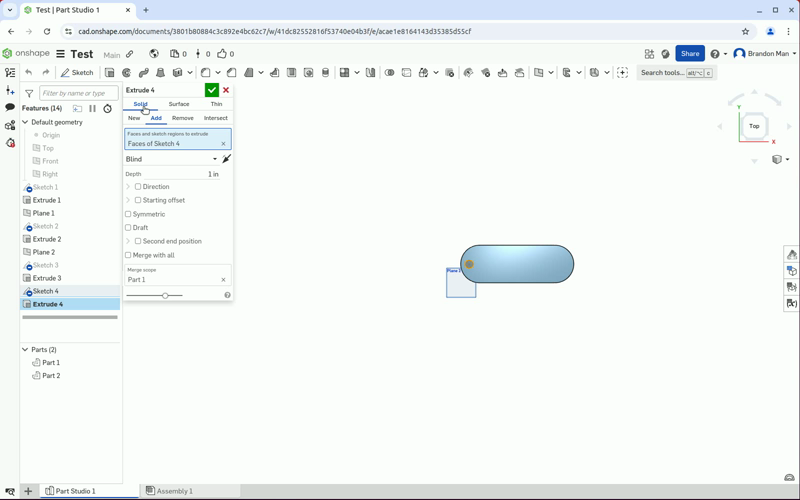
click(143, 106)
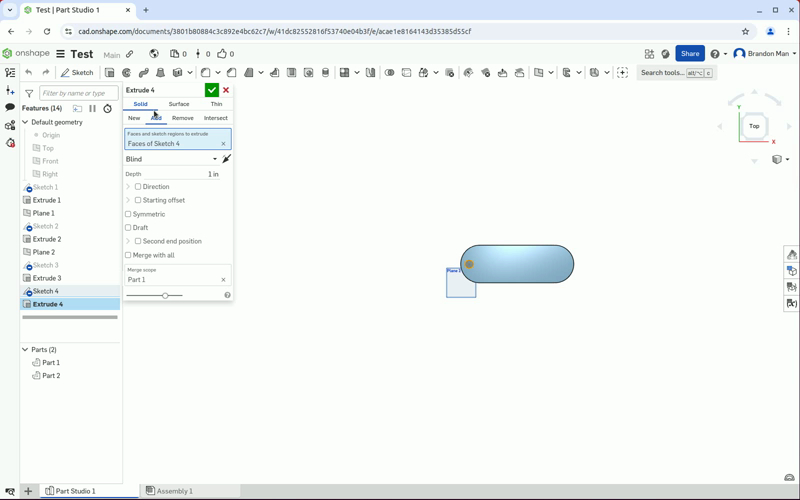
mouse_move(186, 120)
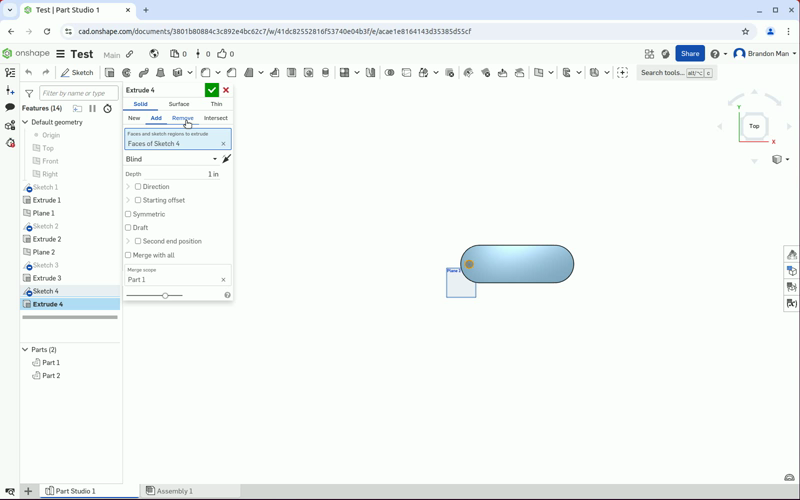
click(186, 120)
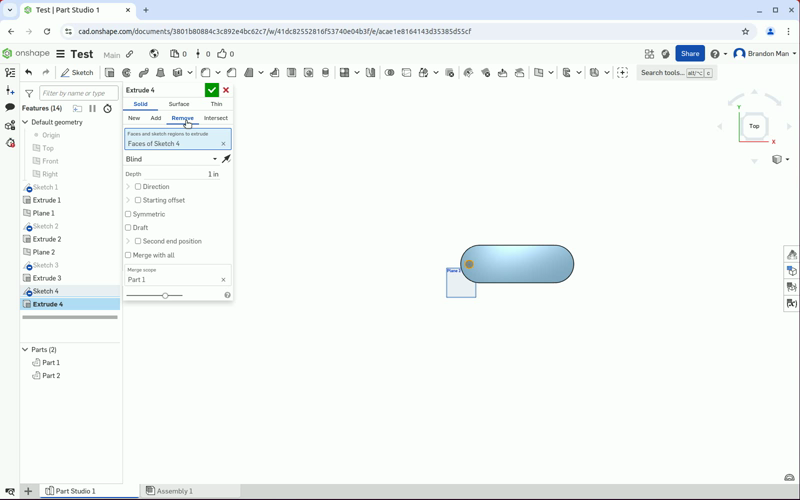
key(tab, 4)
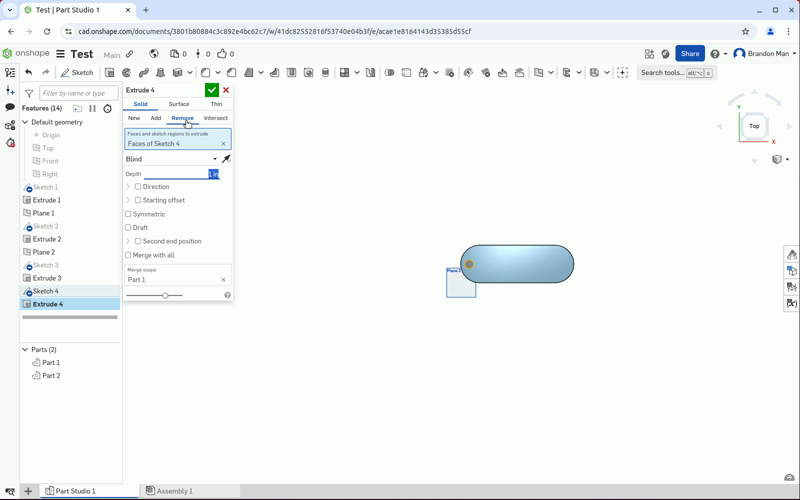
text(7.703)
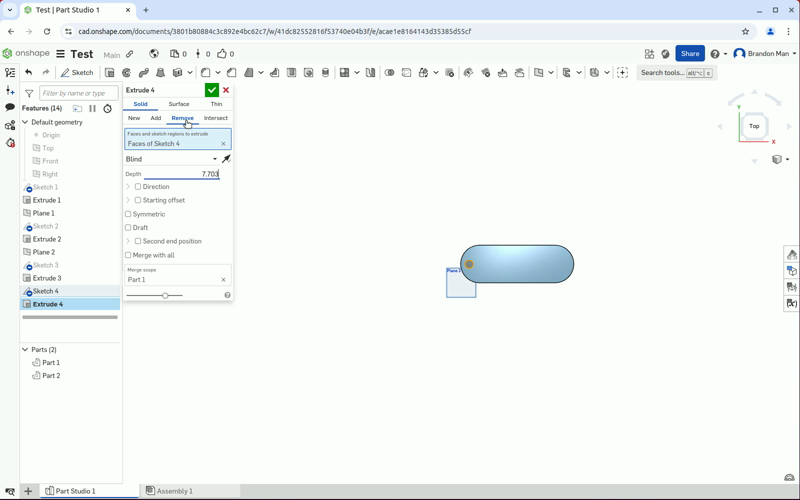
key(tab, 6)
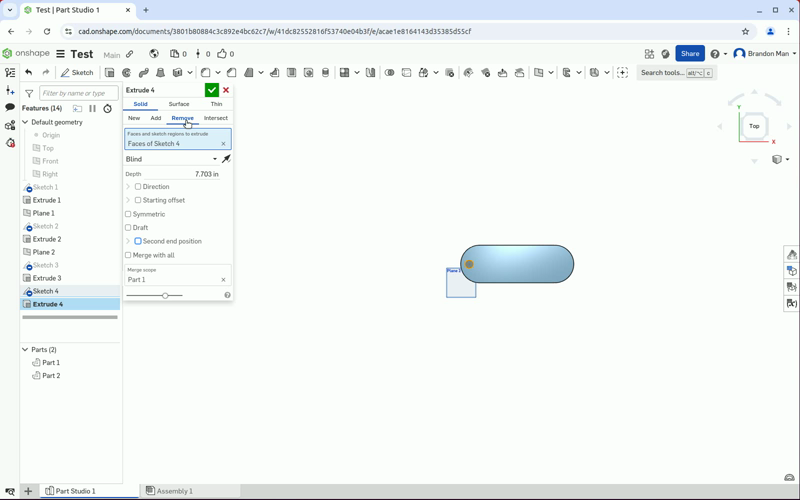
key(space)
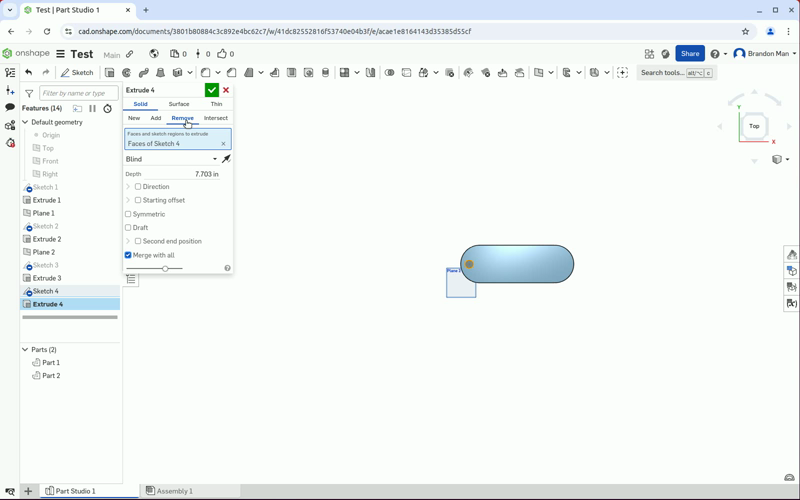
key(enter)
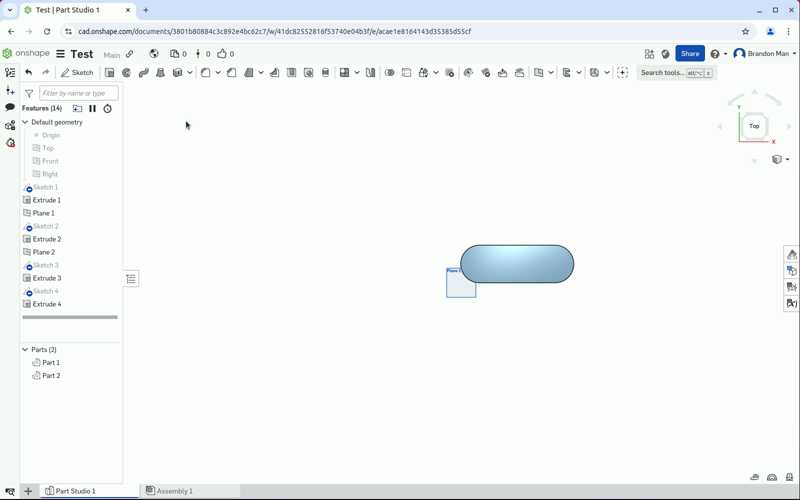
key(shift+h)
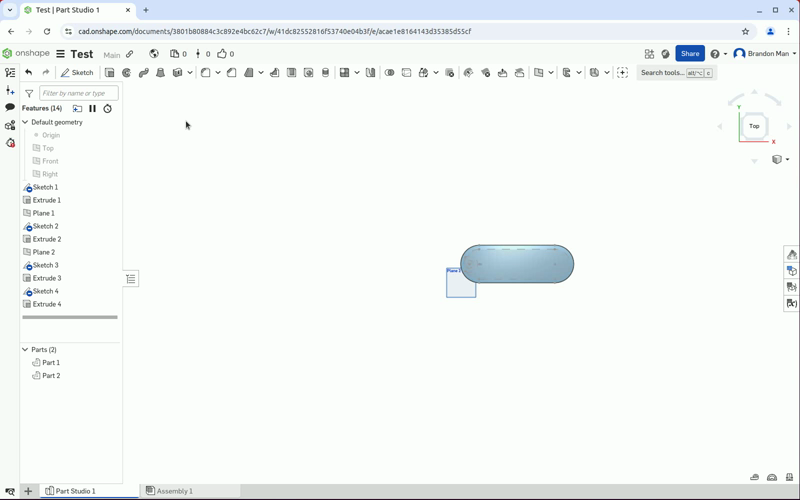
key(shift+h)
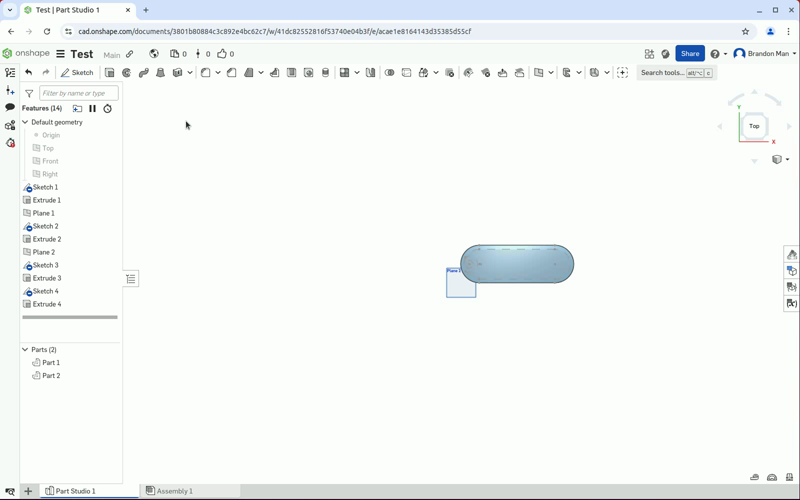
key(shift+7)
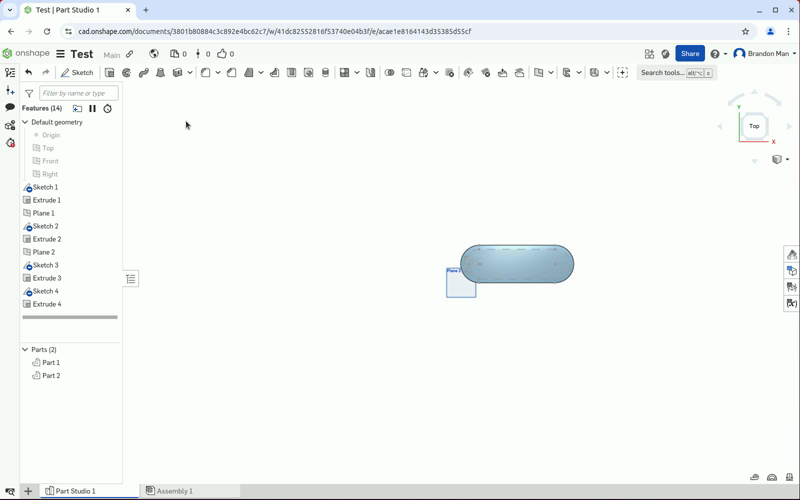
key(up, 3)
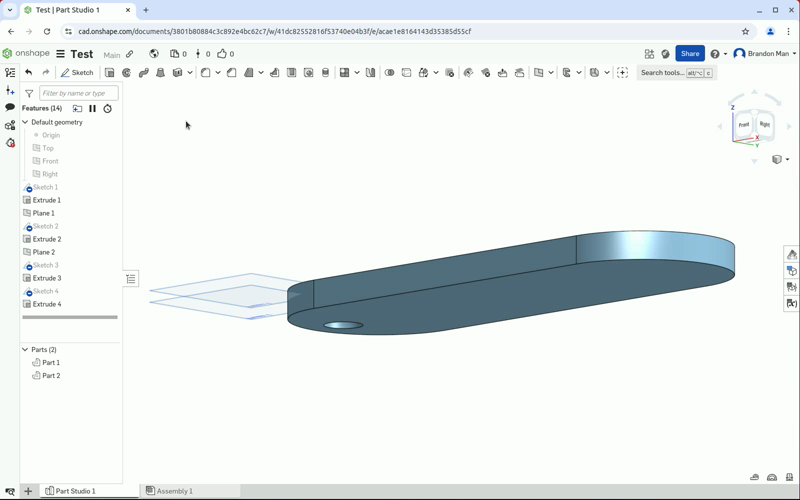
key(left, 3)
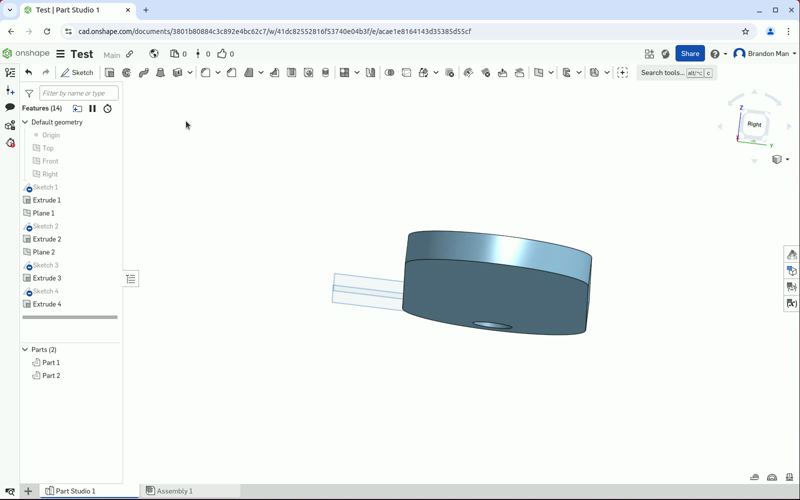
key(right, 3)
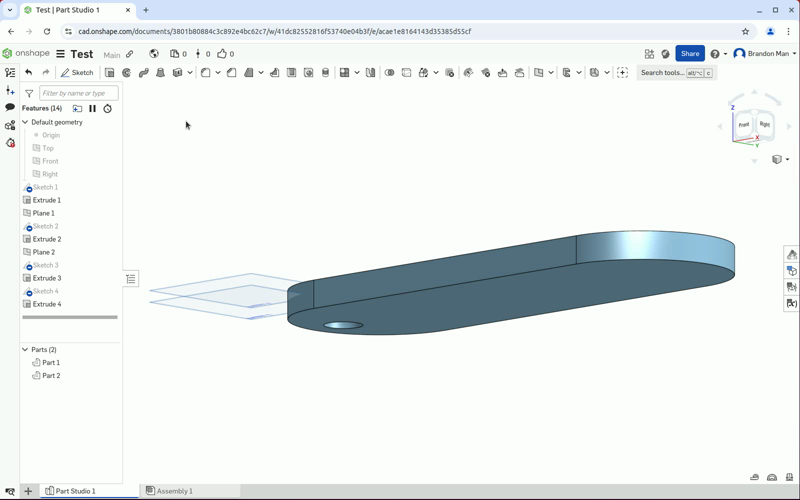
key(down, 3)
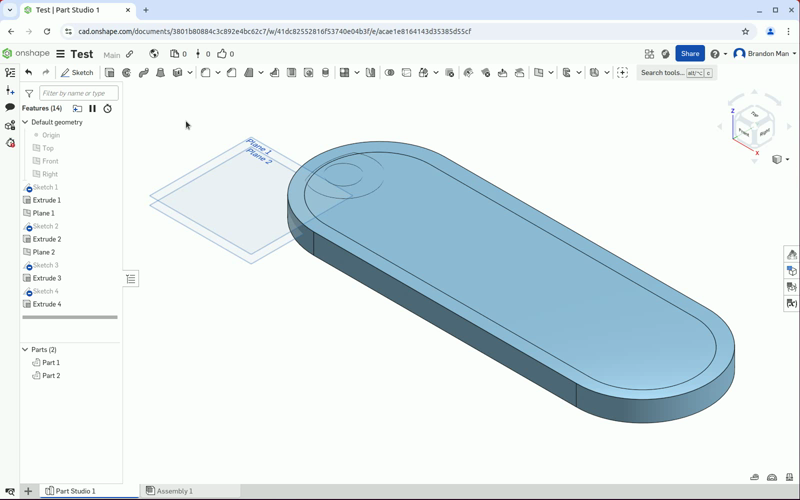
mouse_move(73, 189)
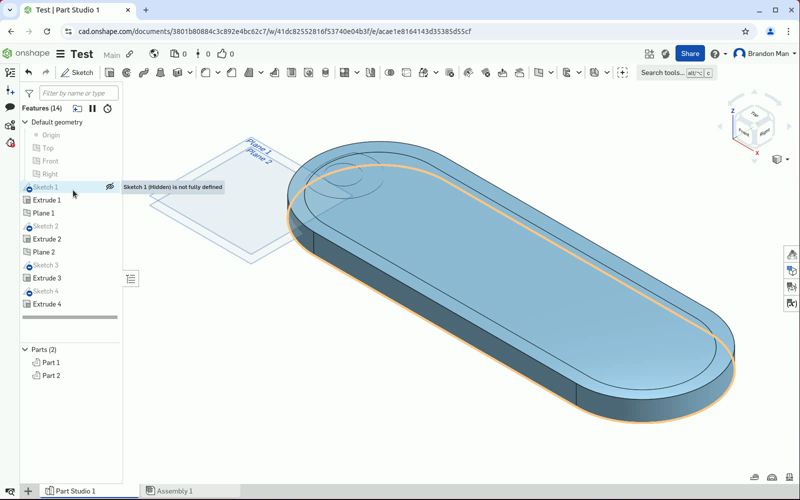
click(73, 189)